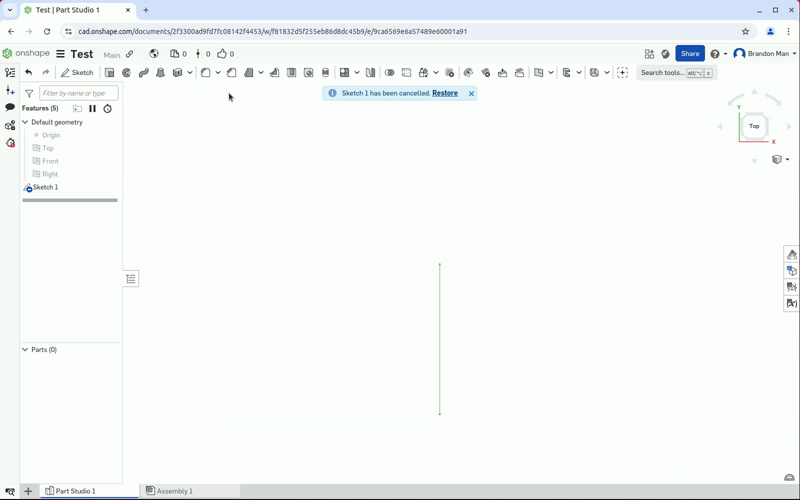
key(shift+h)
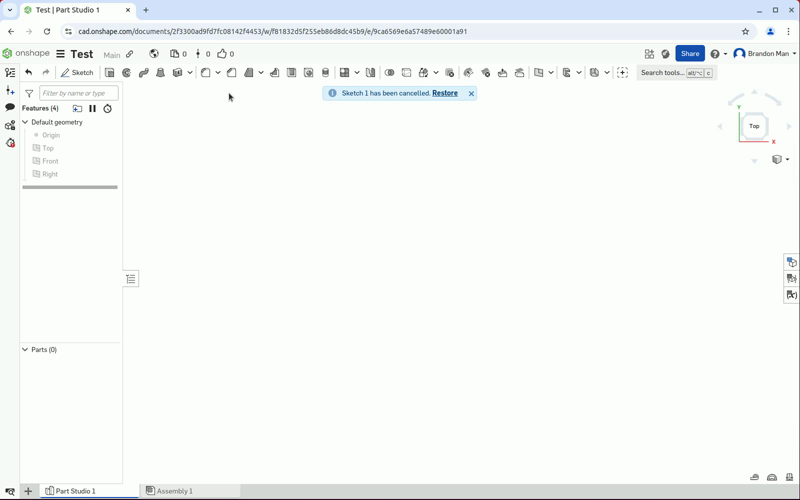
mouse_move(73, 352)
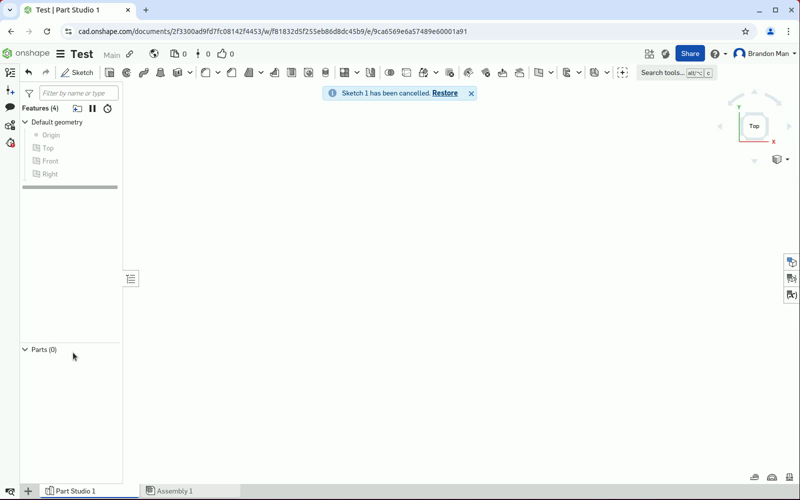
key(y)
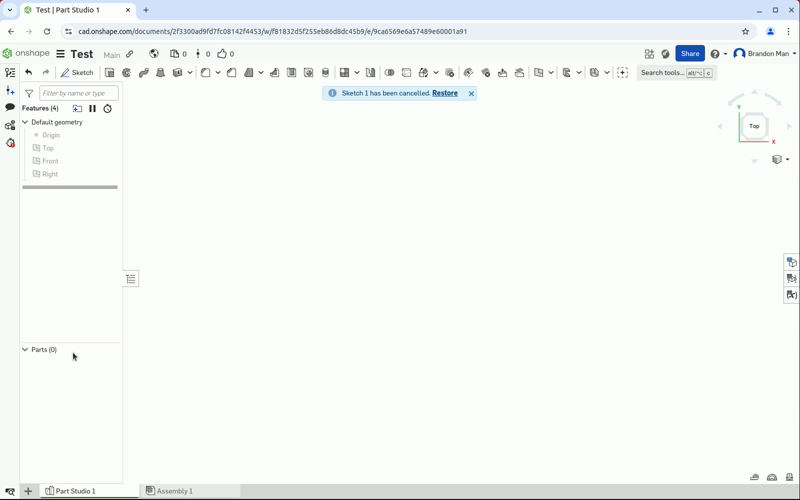
key(shift+p)
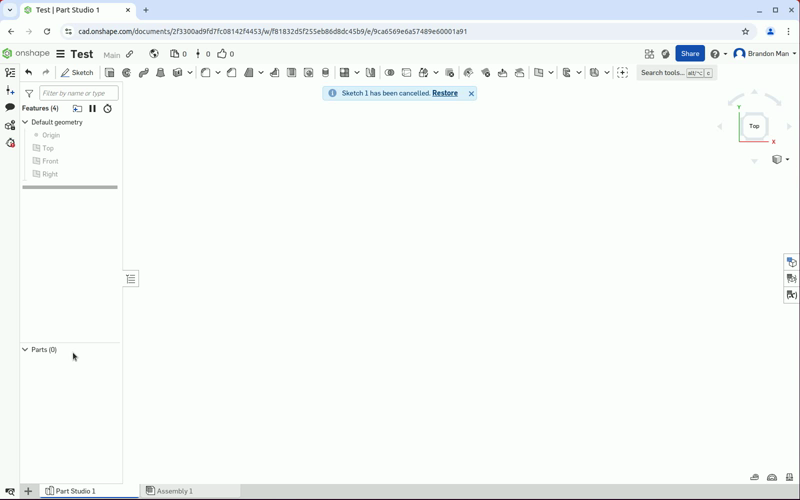
key(space)
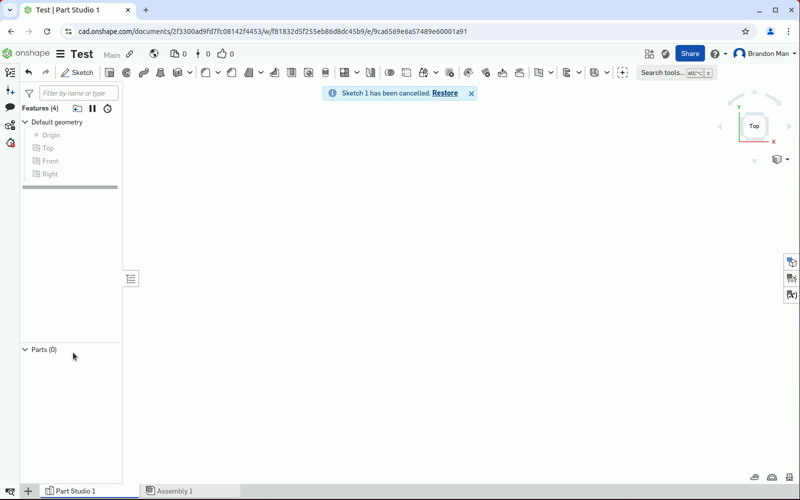
key_down(shift)
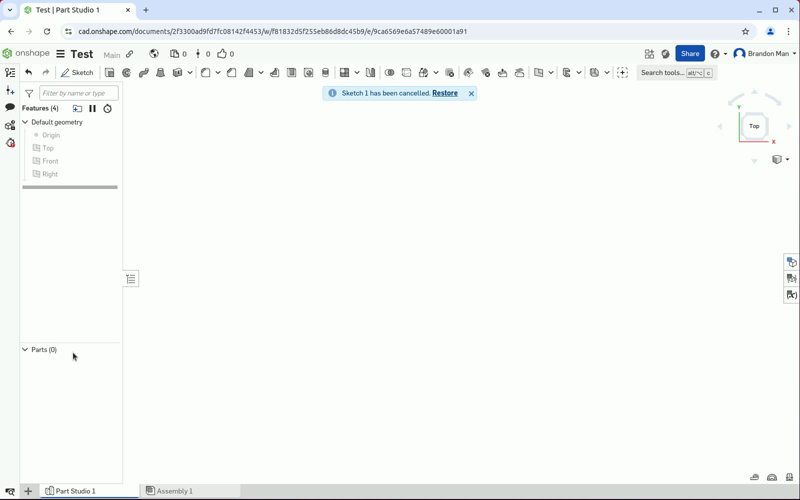
key(up)
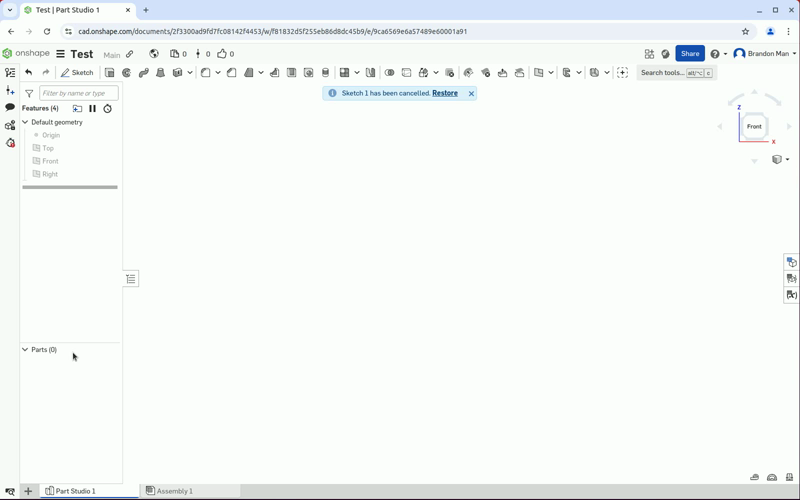
key_up(shift)
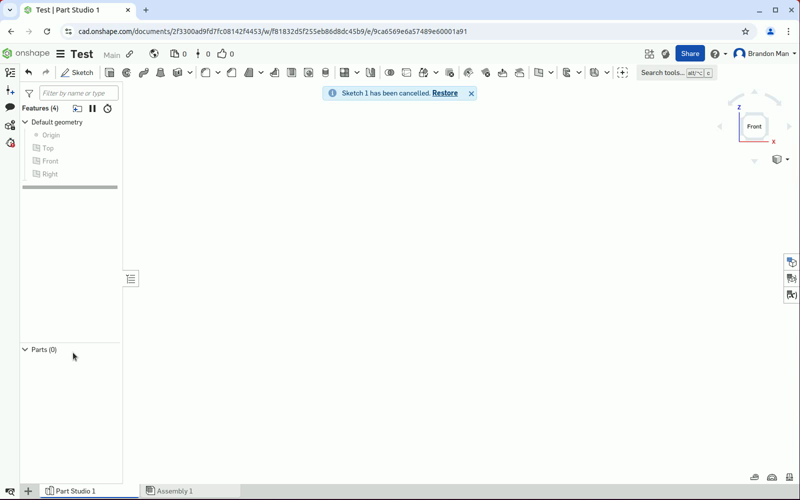
mouse_move(73, 352)
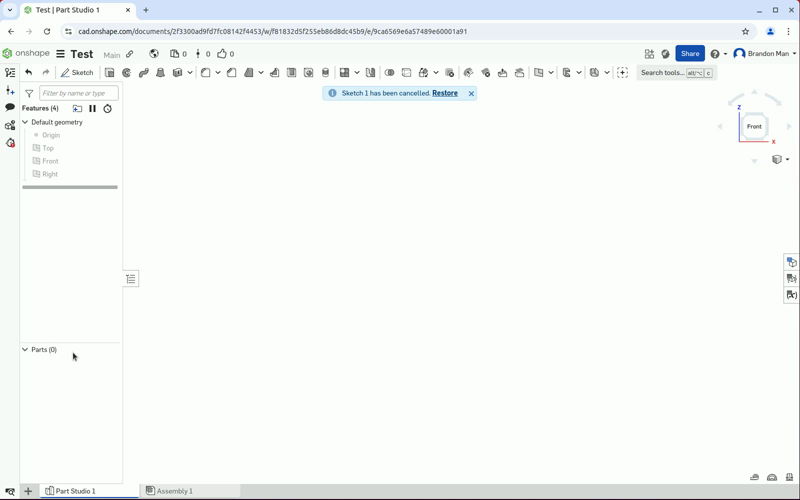
key(shift+y)
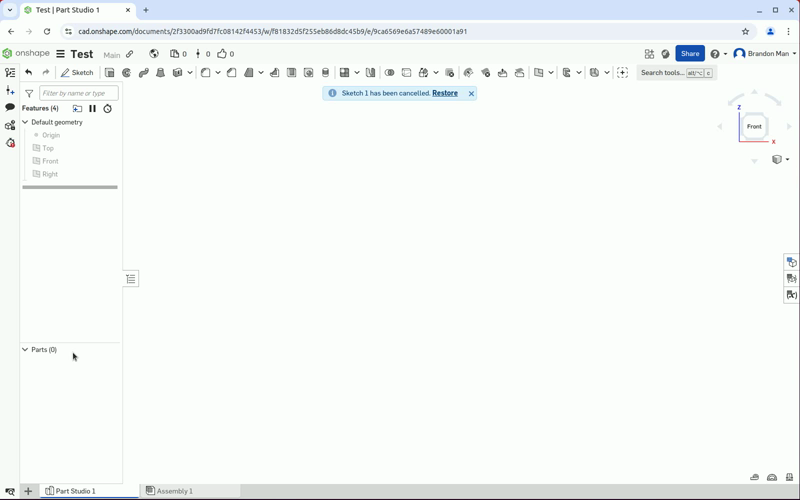
key(shift+s)
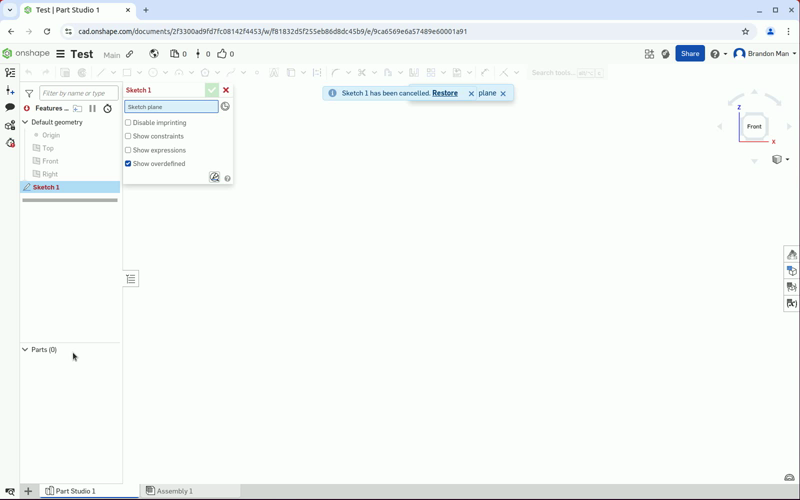
mouse_move(73, 163)
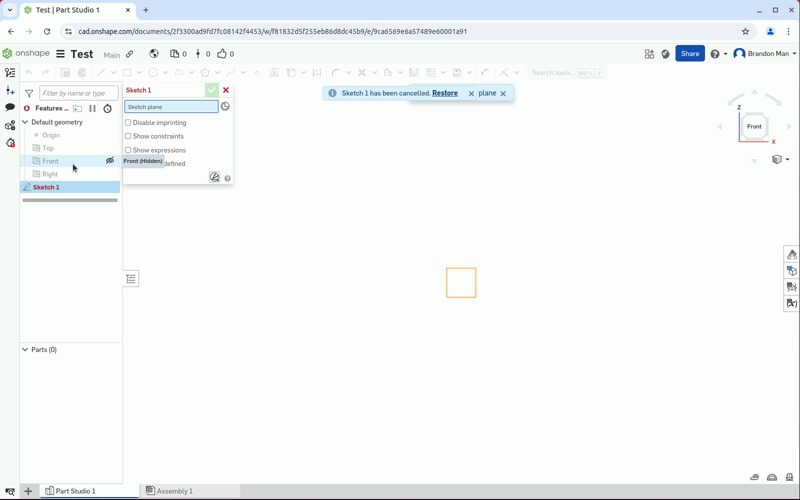
click(73, 163)
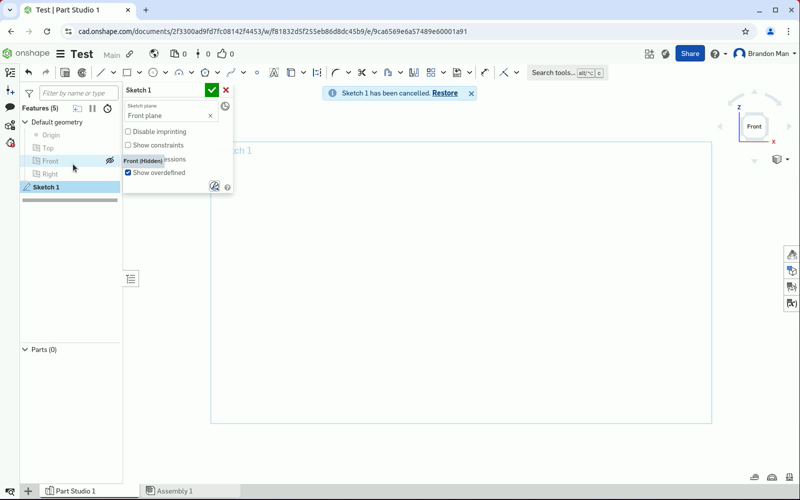
mouse_move(73, 352)
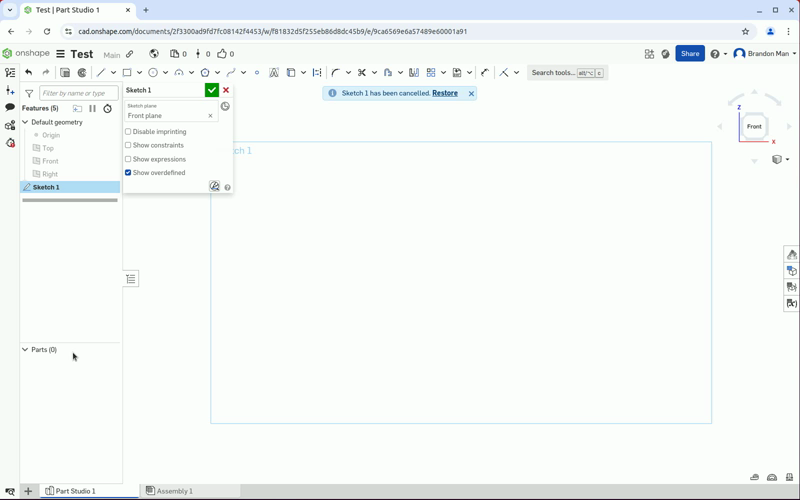
key(y)
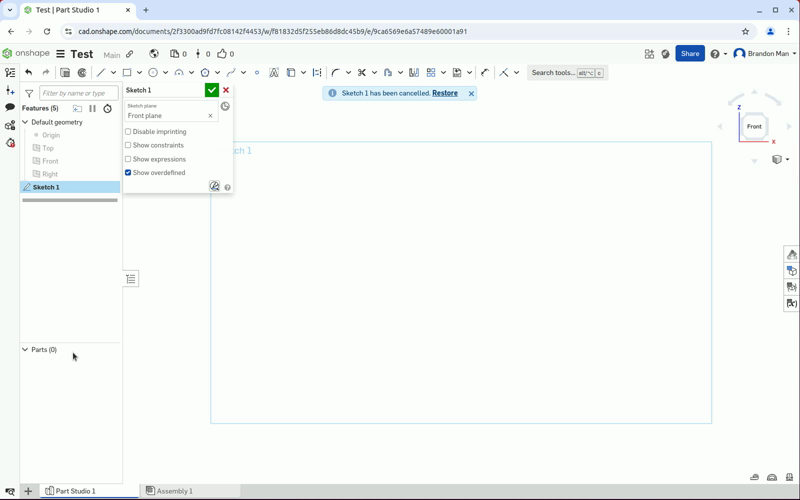
key(l)
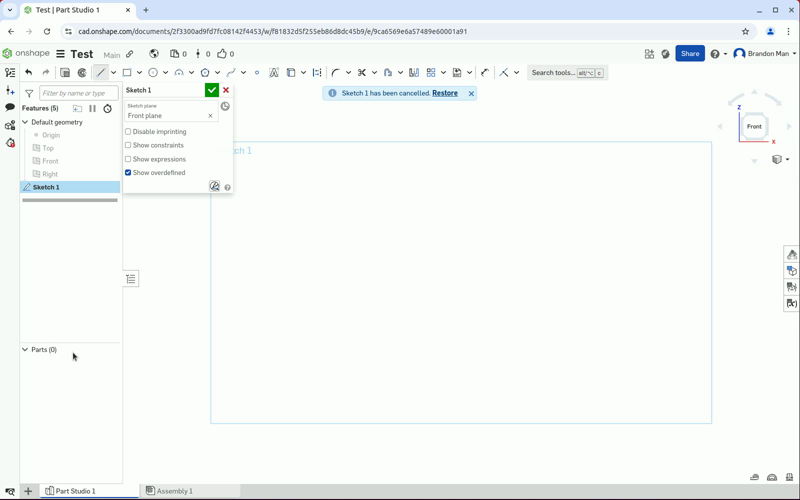
key_down(shift)
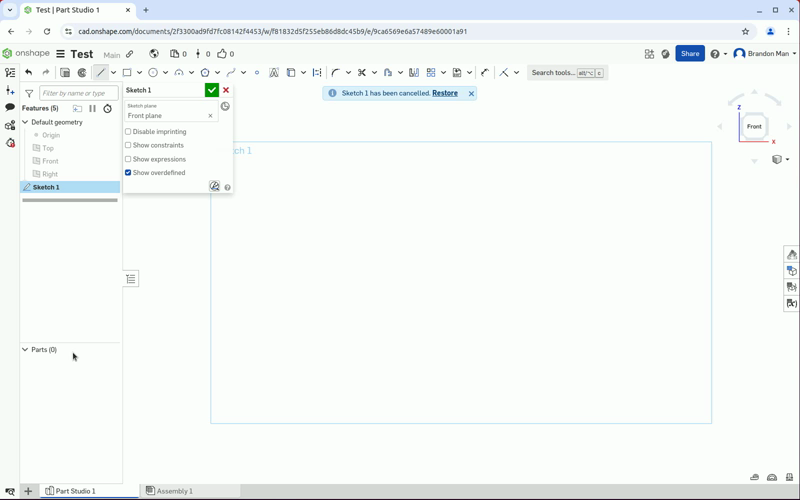
mouse_move(348, 262)
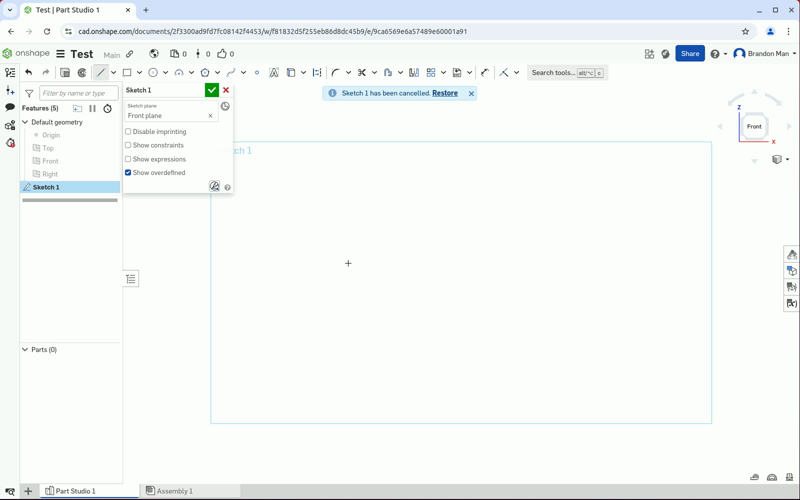
click(348, 262)
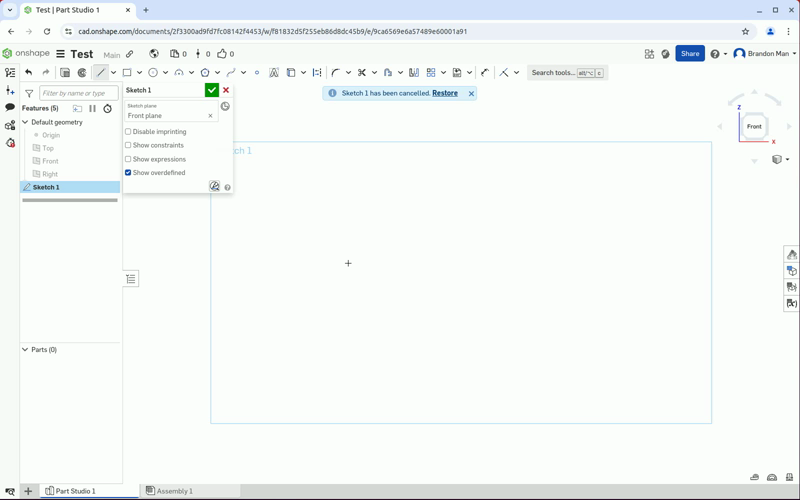
key_up(shift)
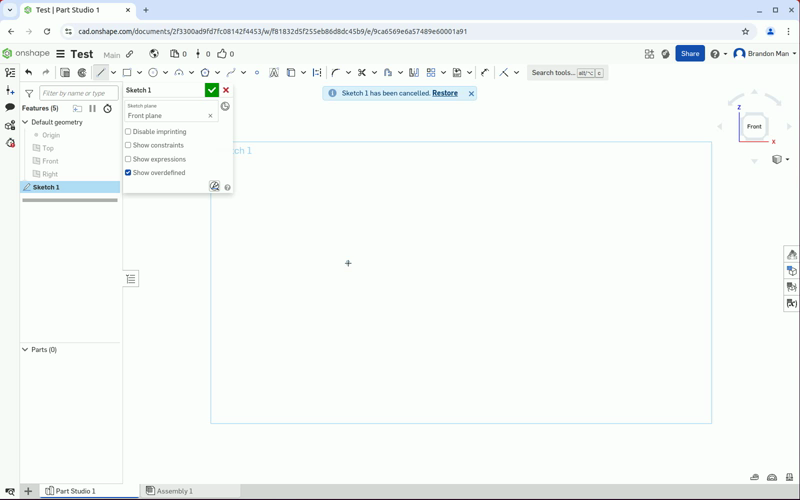
key_down(shift)
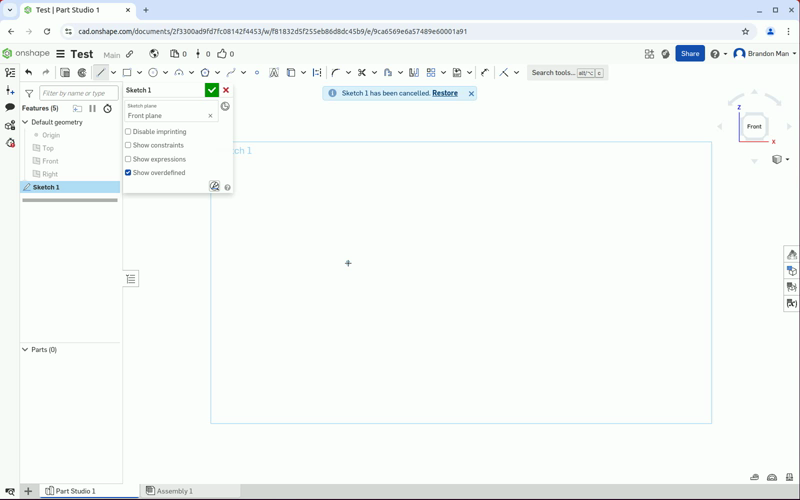
mouse_move(572, 263)
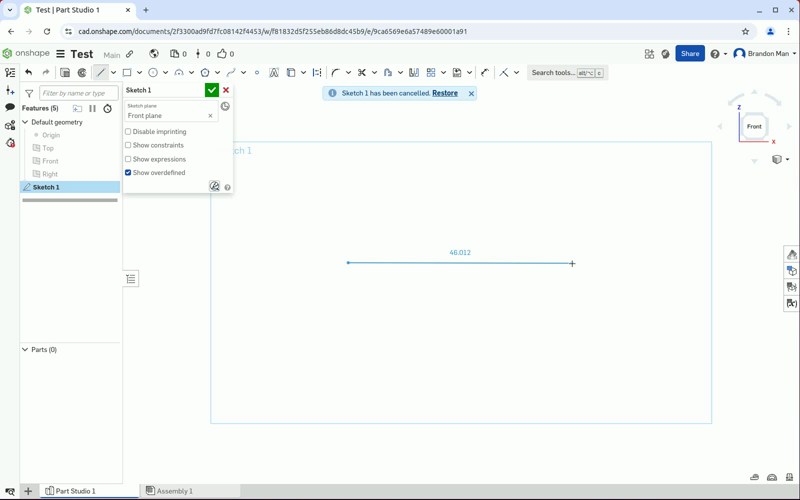
click(572, 263)
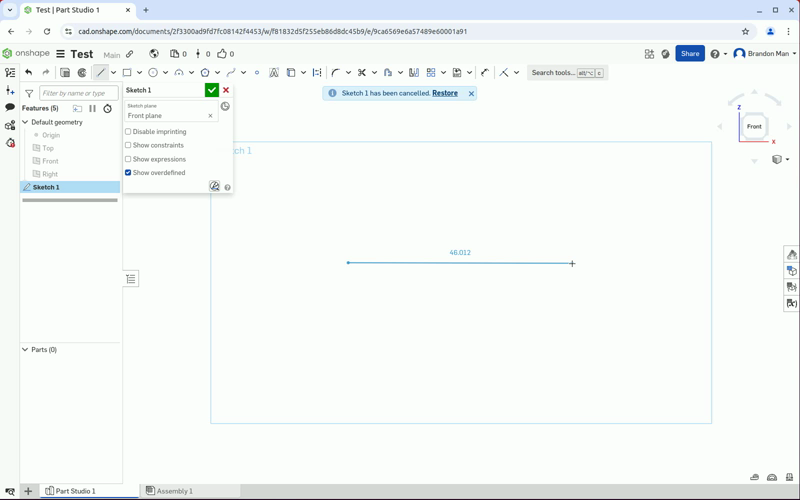
key_up(shift)
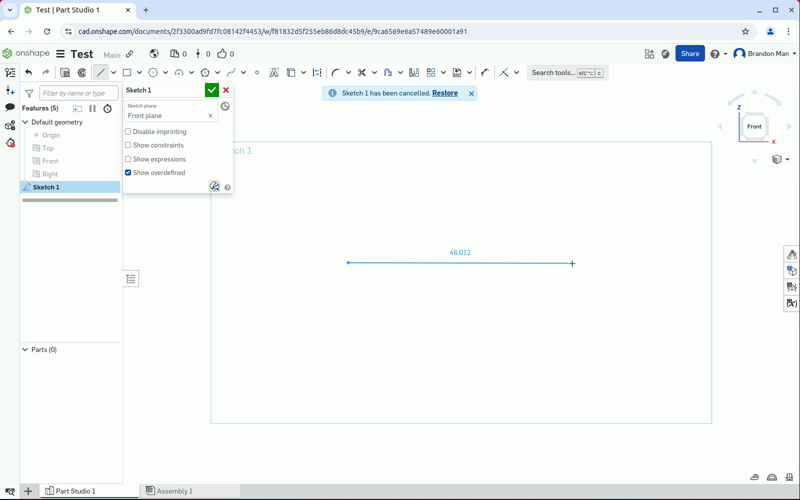
key_down(shift)
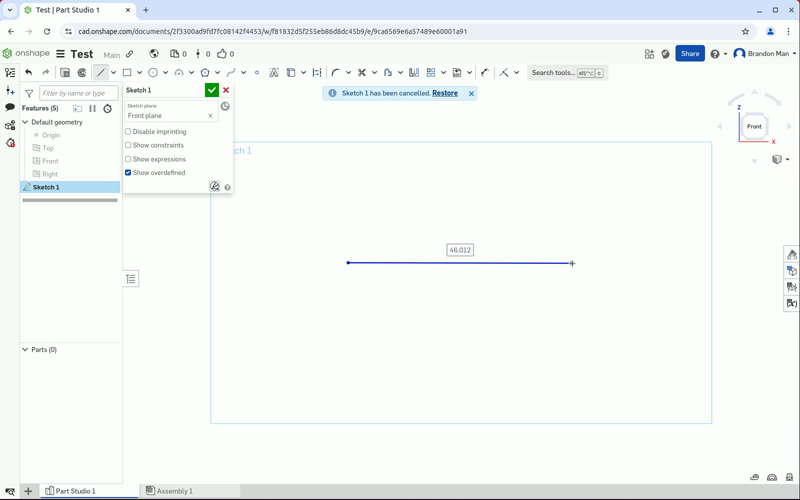
mouse_move(589, 263)
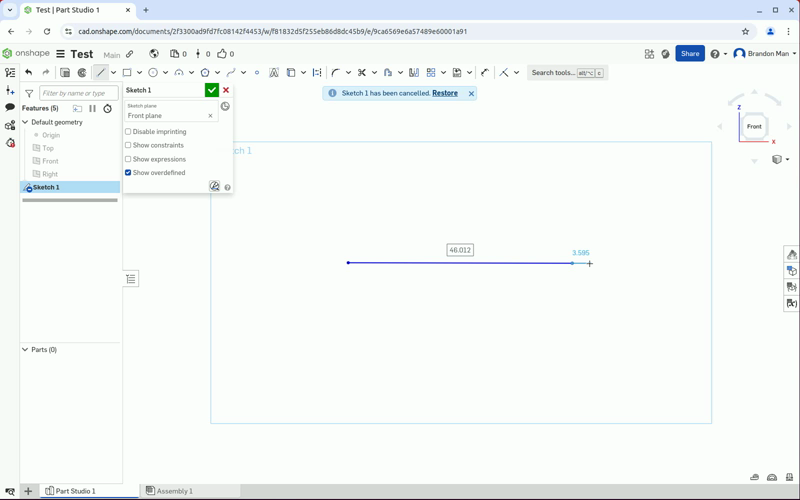
mouse_move(572, 258)
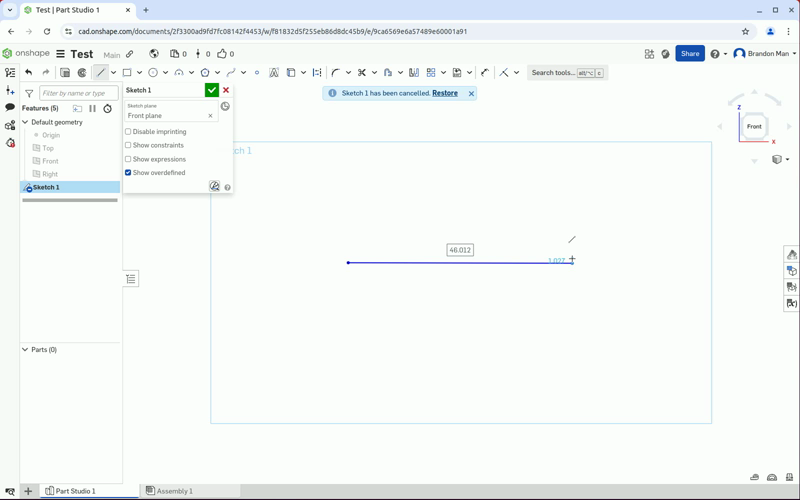
scroll(6)
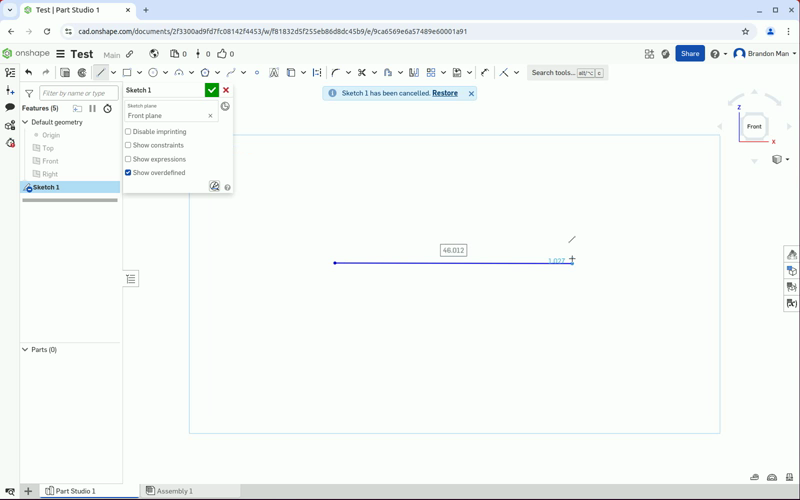
scroll(6)
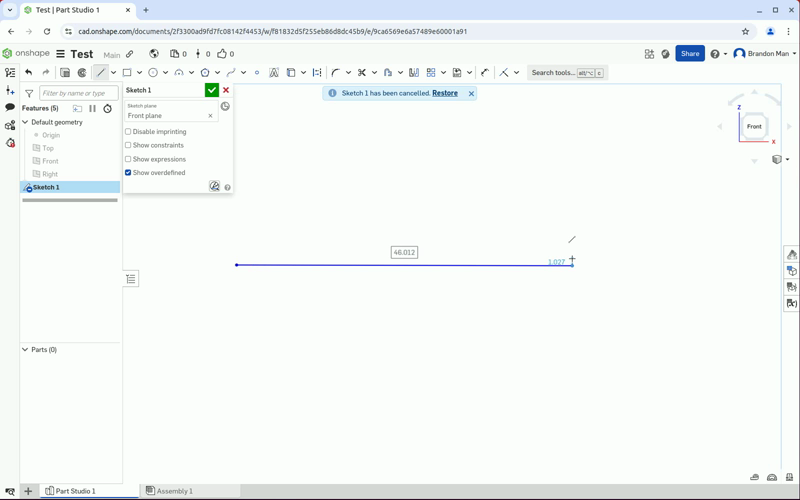
scroll(6)
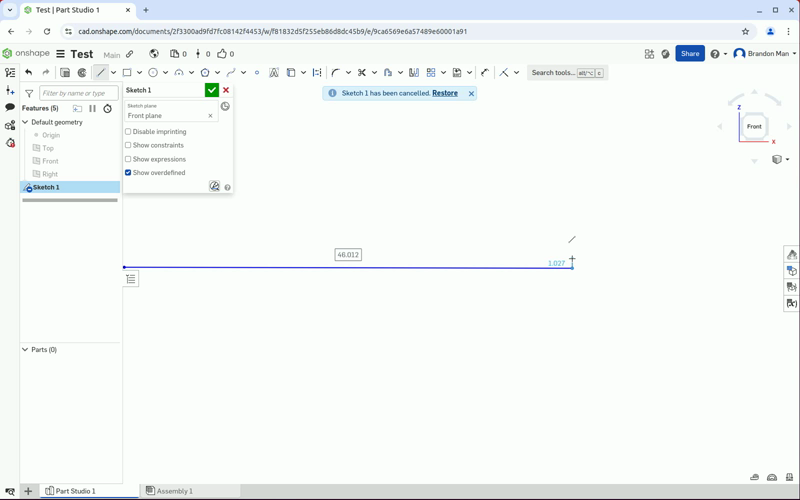
scroll(6)
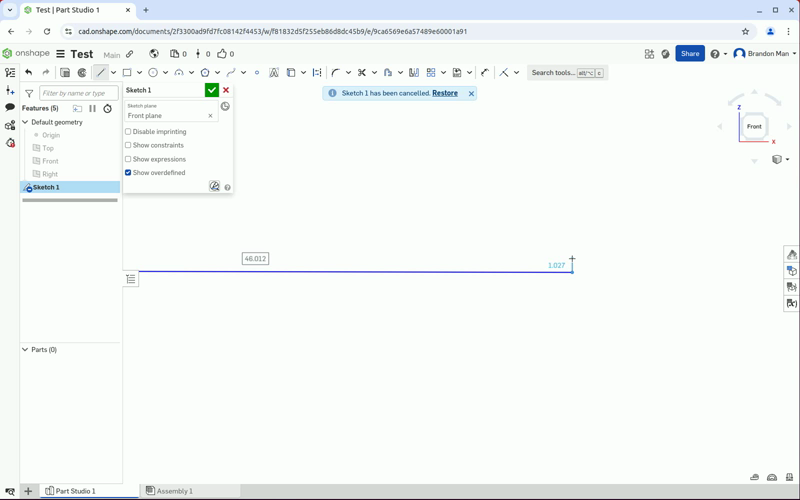
scroll(6)
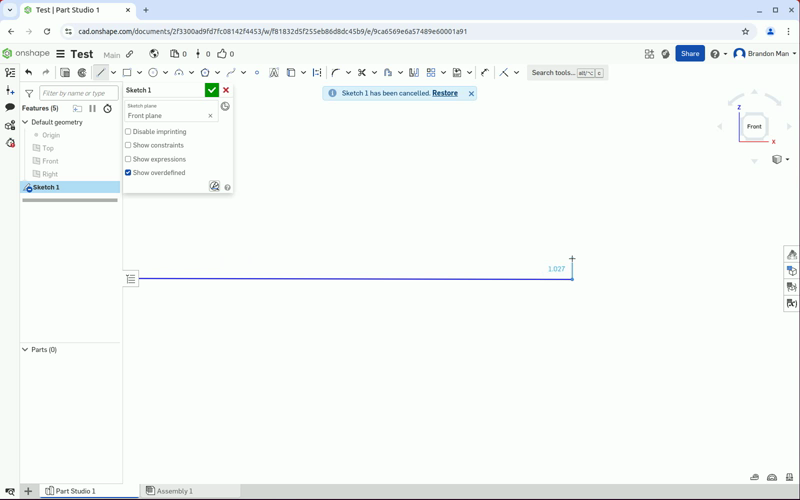
scroll(6)
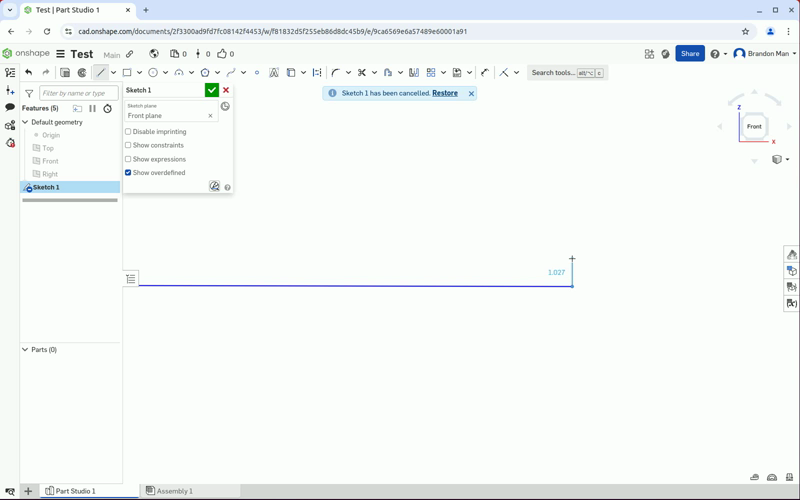
scroll(6)
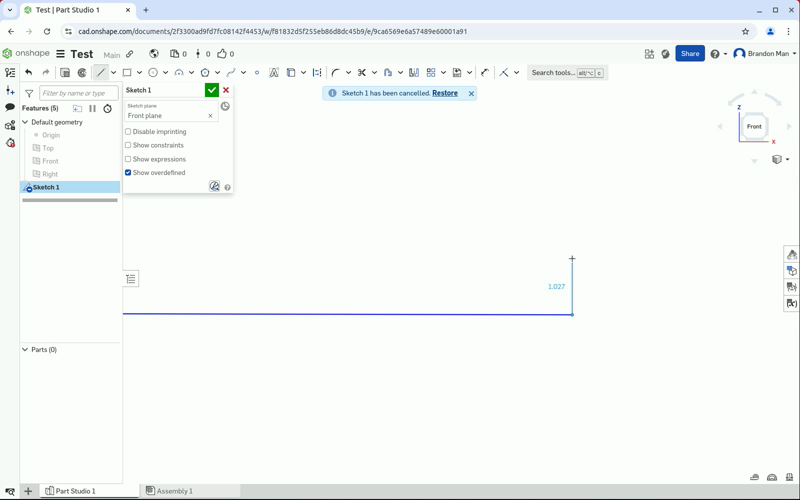
click(572, 258)
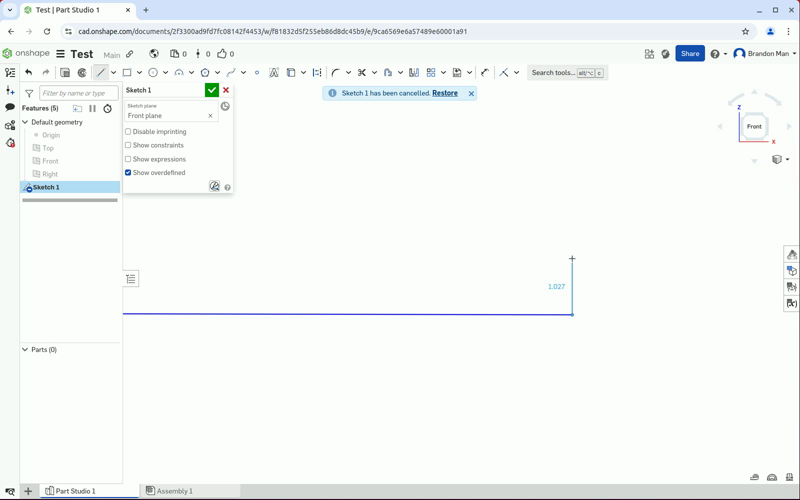
scroll(-6)
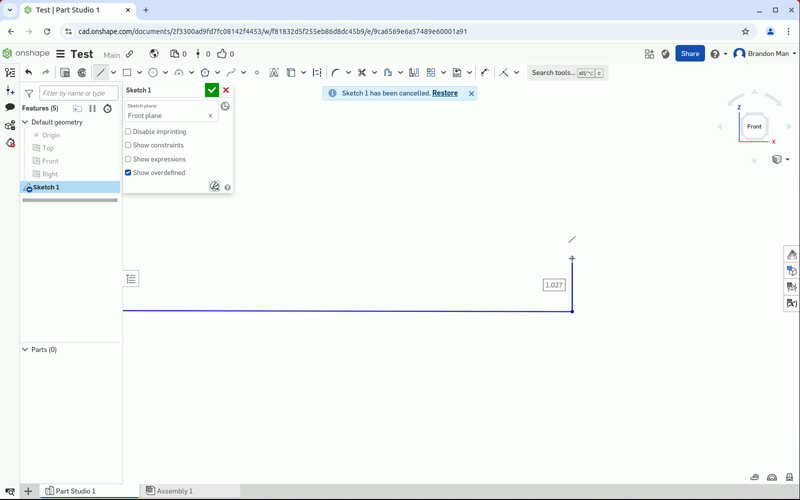
scroll(-6)
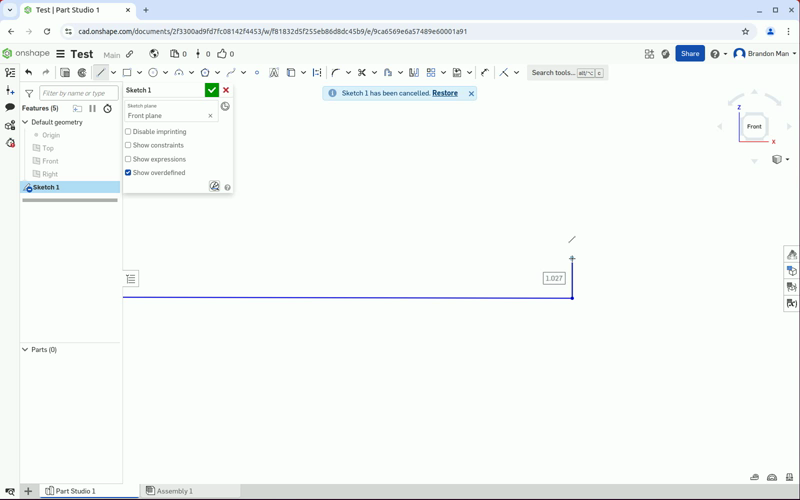
scroll(-6)
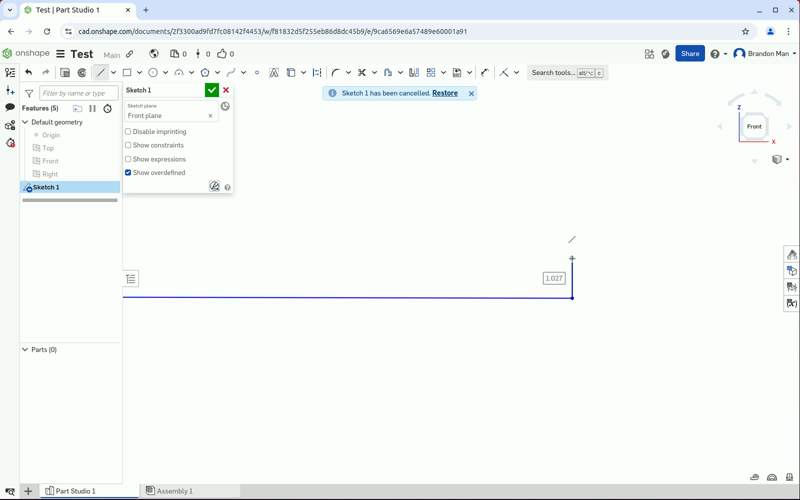
scroll(-6)
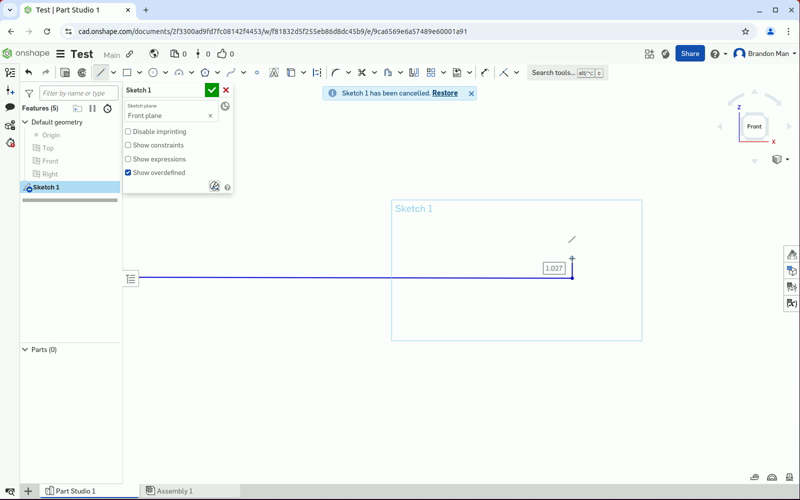
scroll(-6)
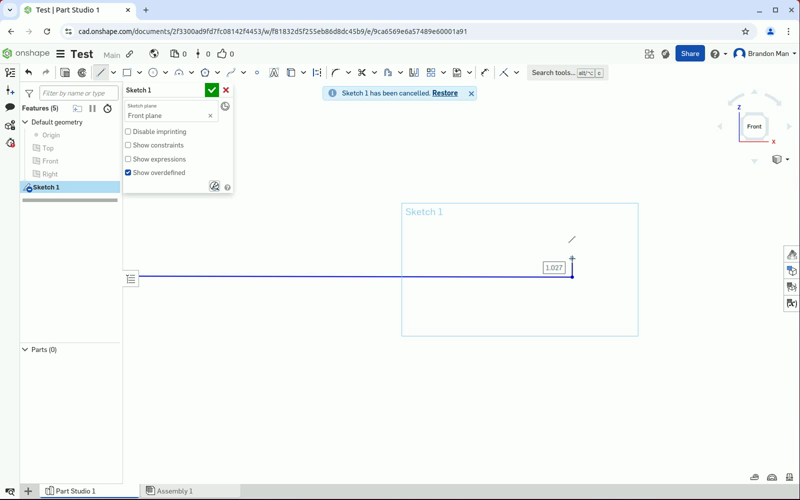
scroll(-6)
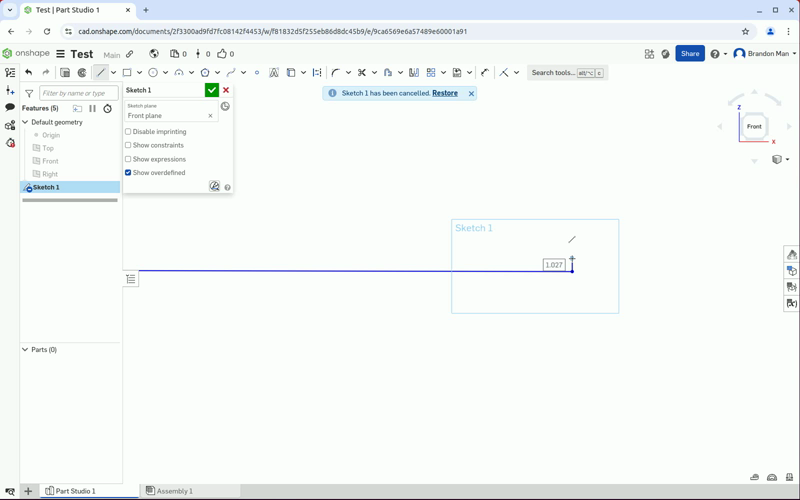
scroll(-6)
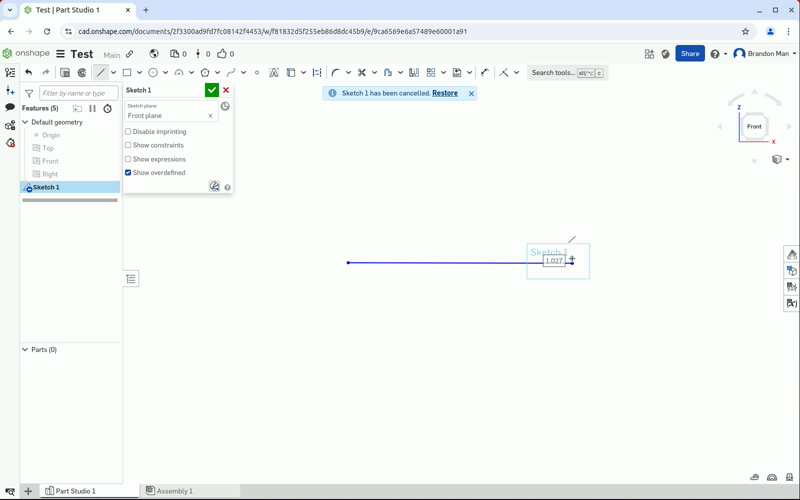
key_up(shift)
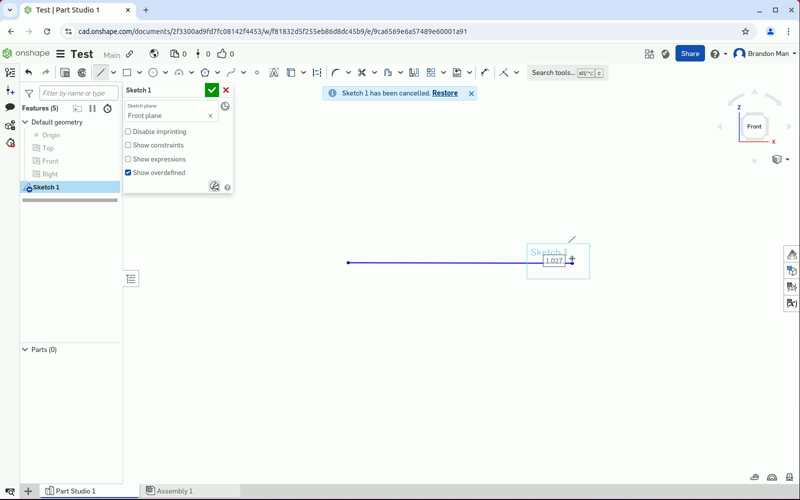
key_down(shift)
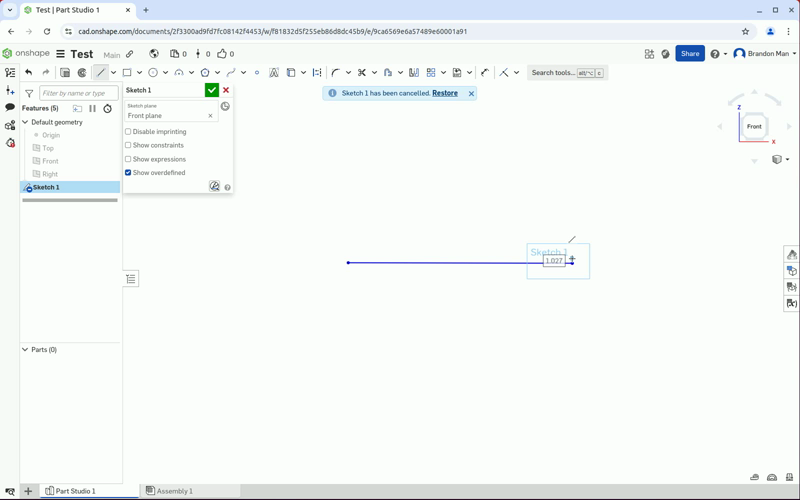
mouse_move(348, 258)
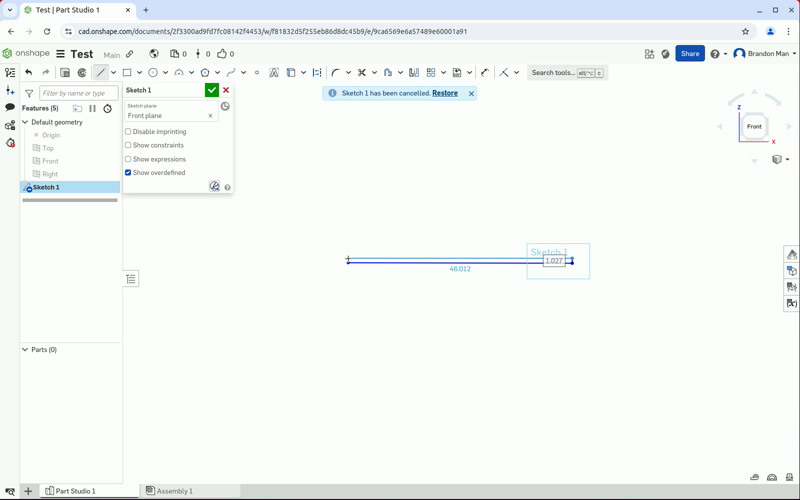
click(348, 258)
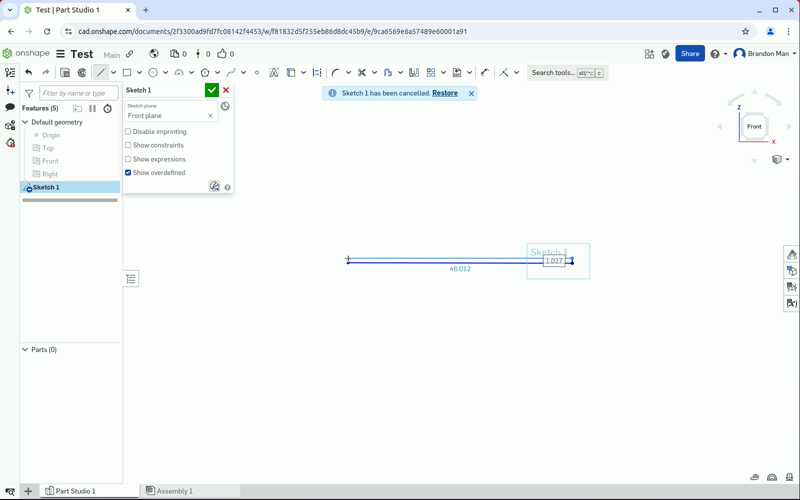
key_up(shift)
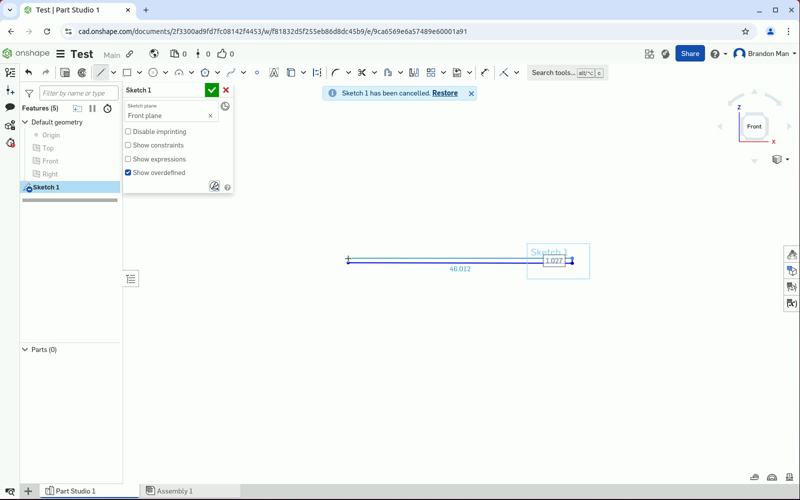
mouse_move(378, 258)
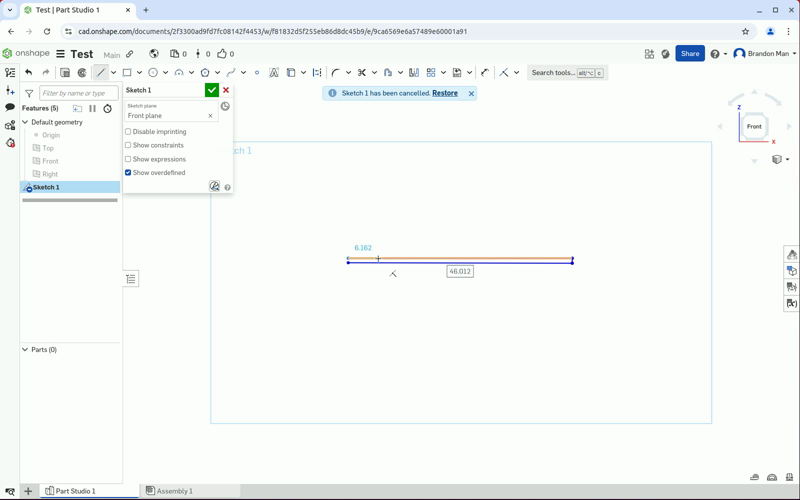
key_down(shift)
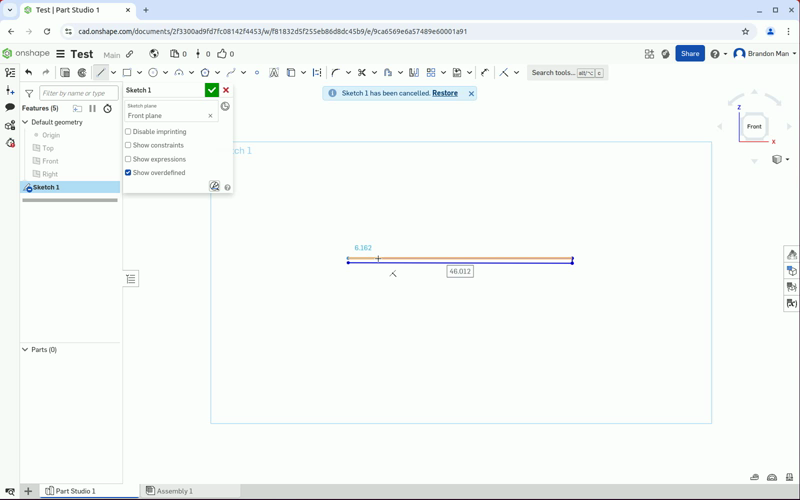
mouse_move(348, 262)
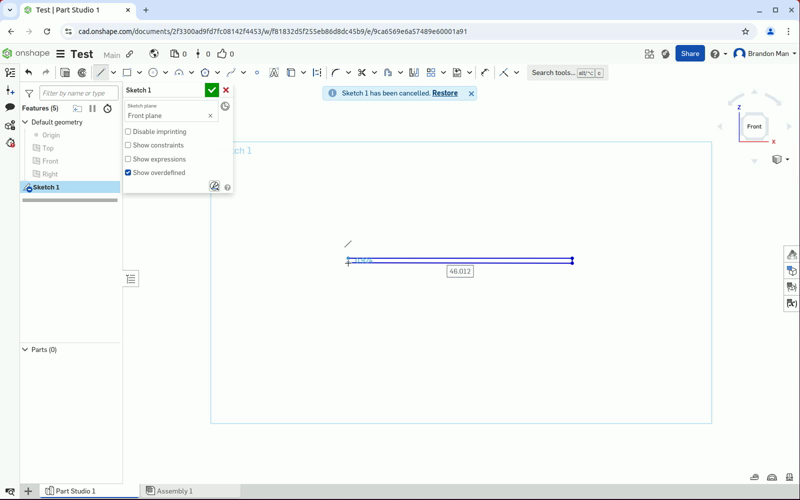
scroll(6)
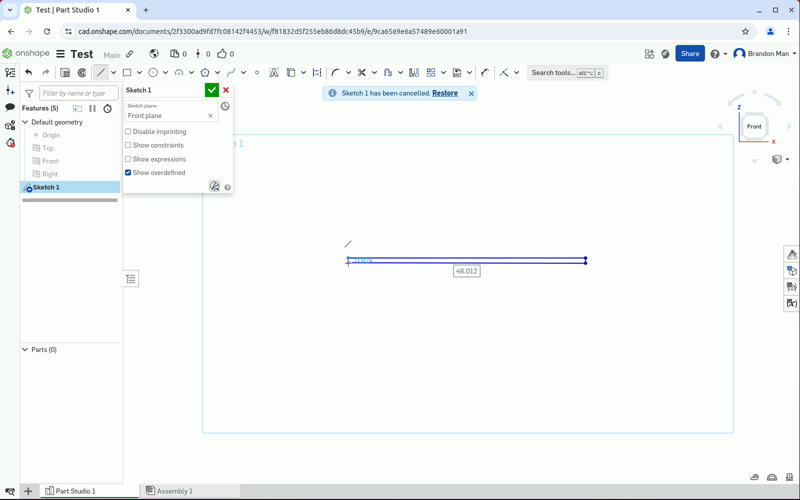
scroll(6)
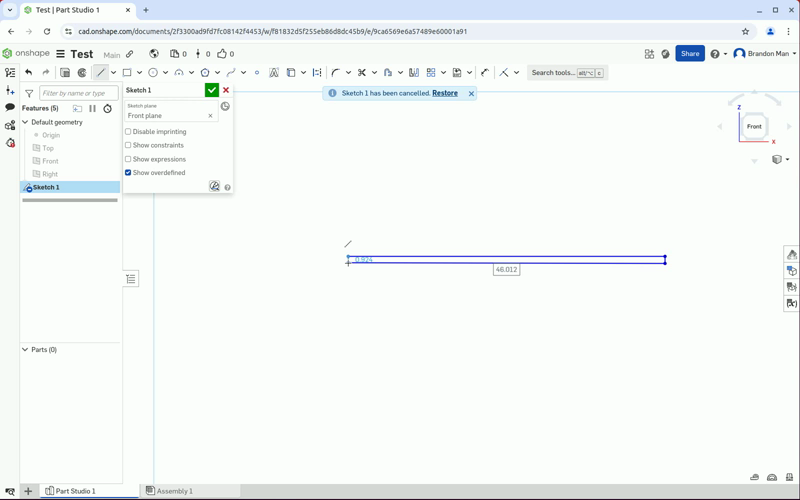
scroll(6)
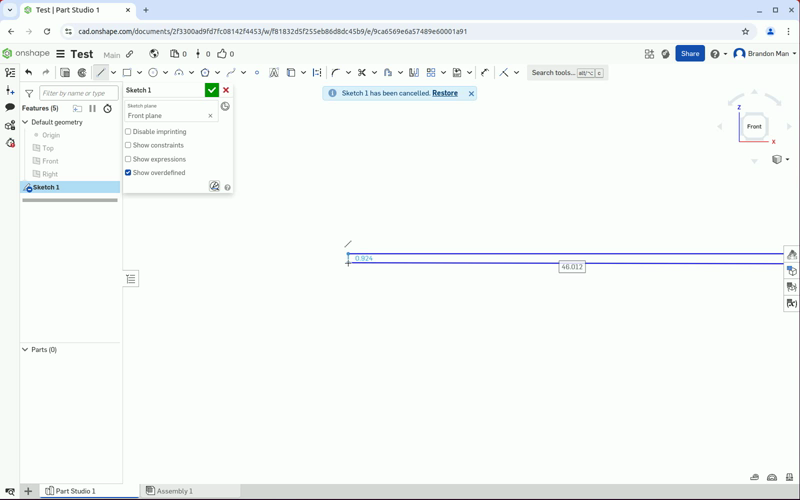
scroll(6)
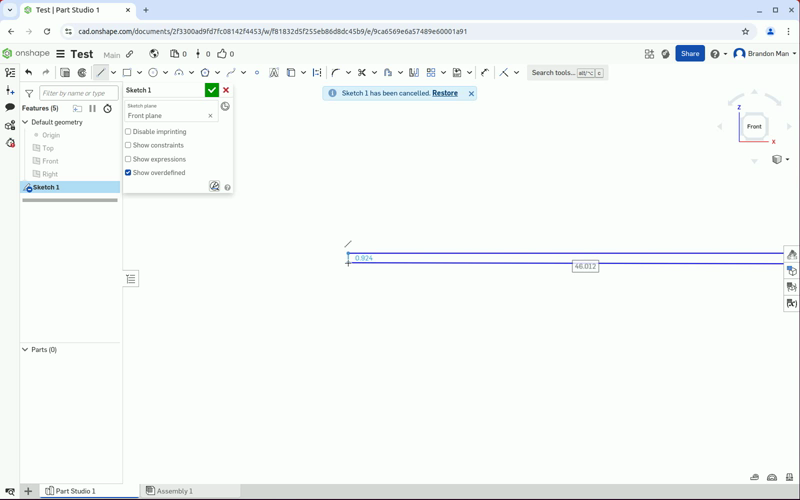
scroll(6)
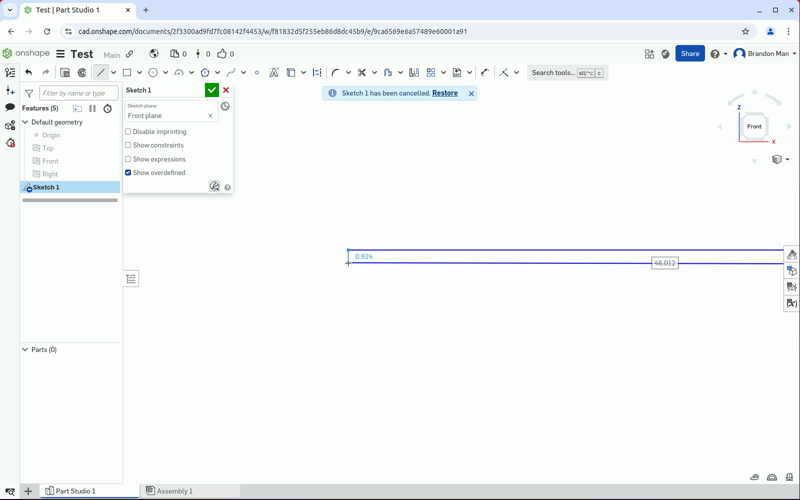
scroll(6)
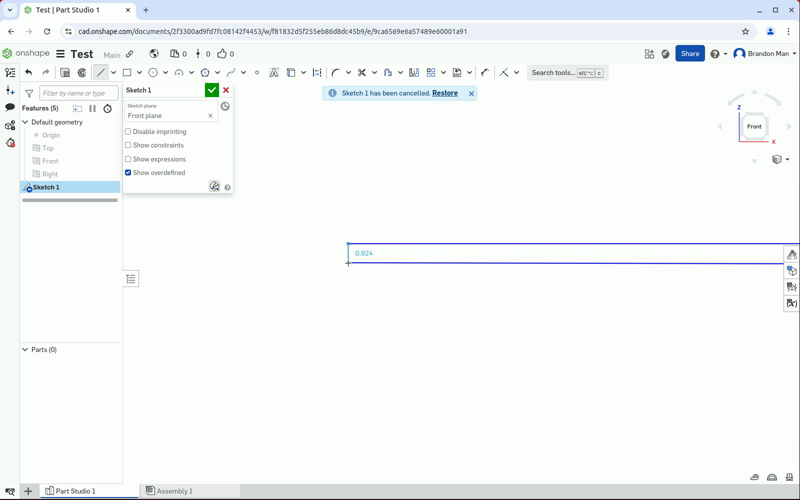
scroll(6)
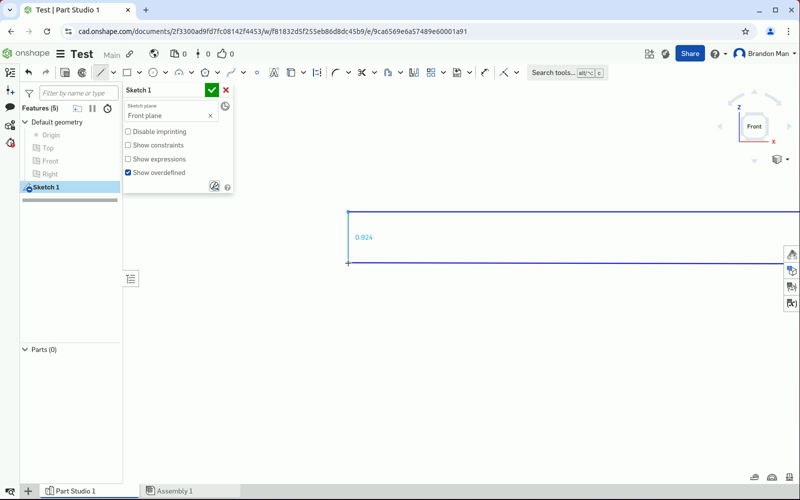
key_up(shift)
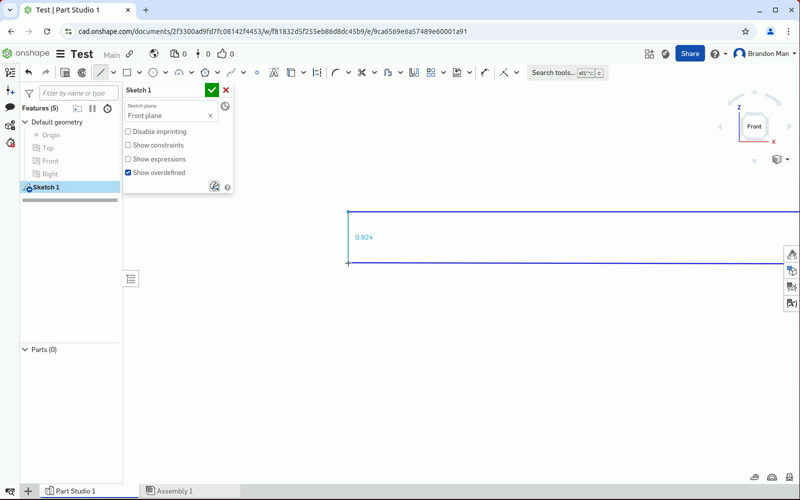
click(348, 262)
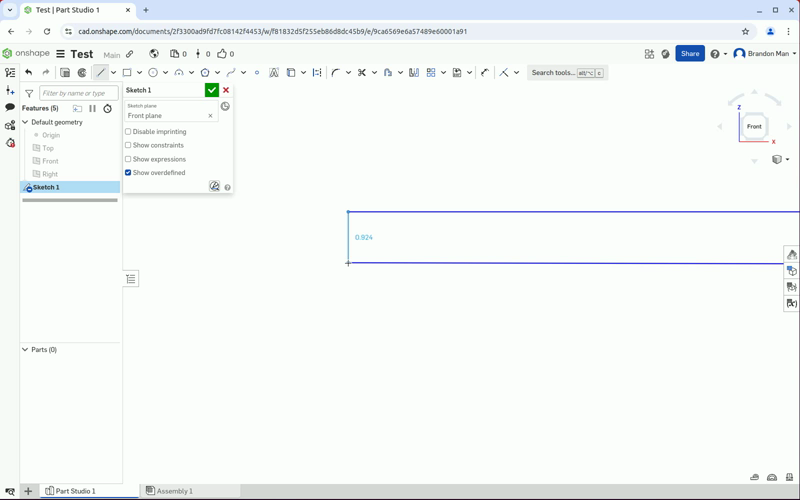
scroll(-6)
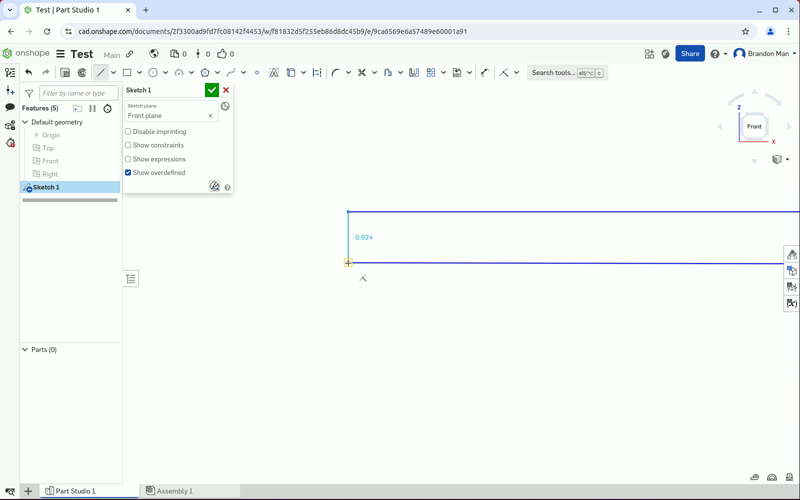
scroll(-6)
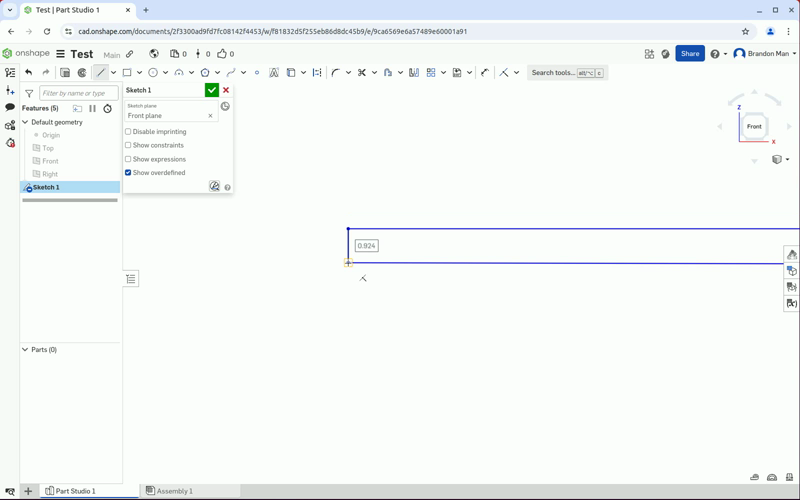
scroll(-6)
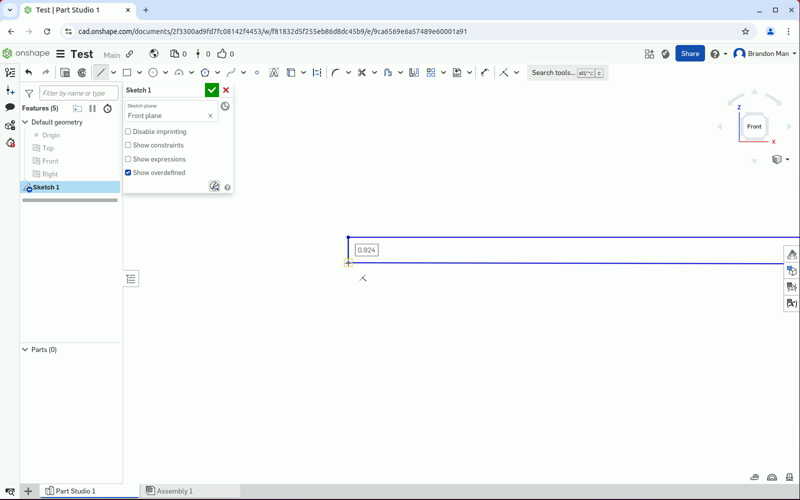
scroll(-6)
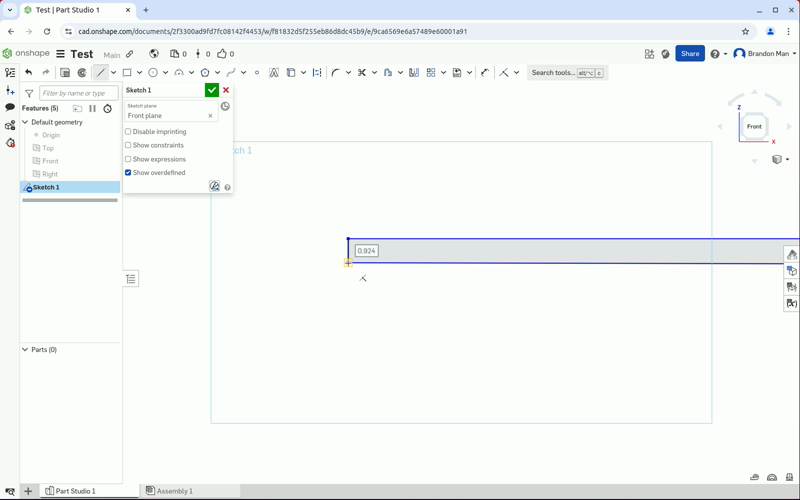
scroll(-6)
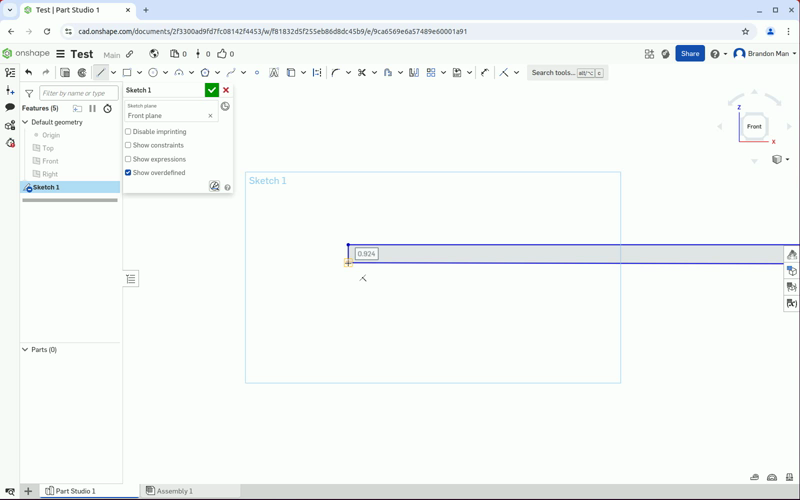
scroll(-6)
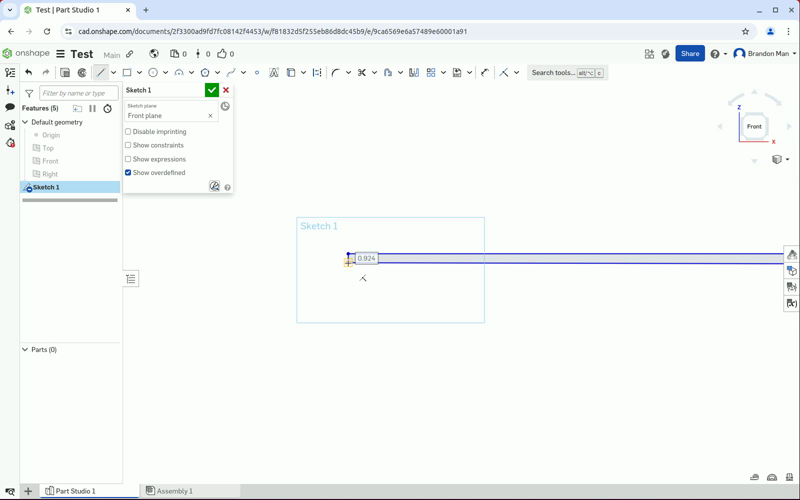
scroll(-6)
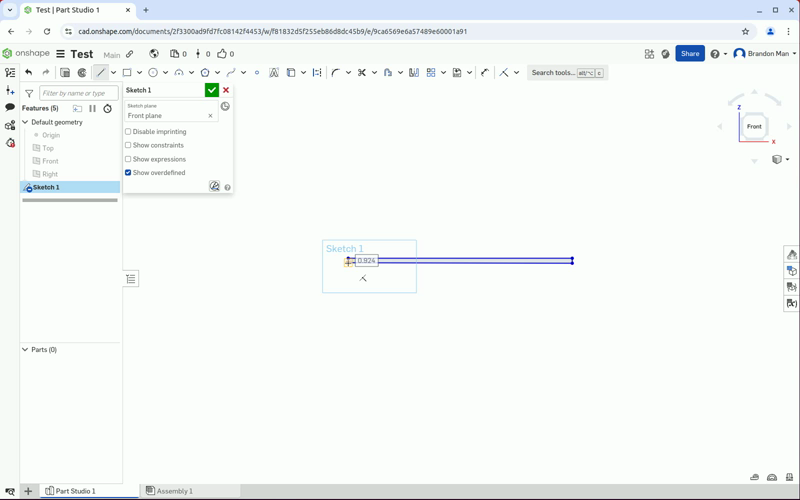
key(esc)
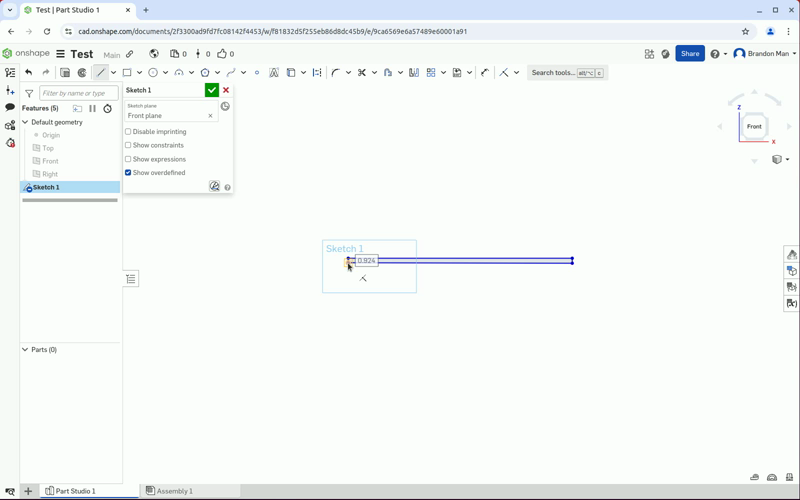
mouse_move(551, 261)
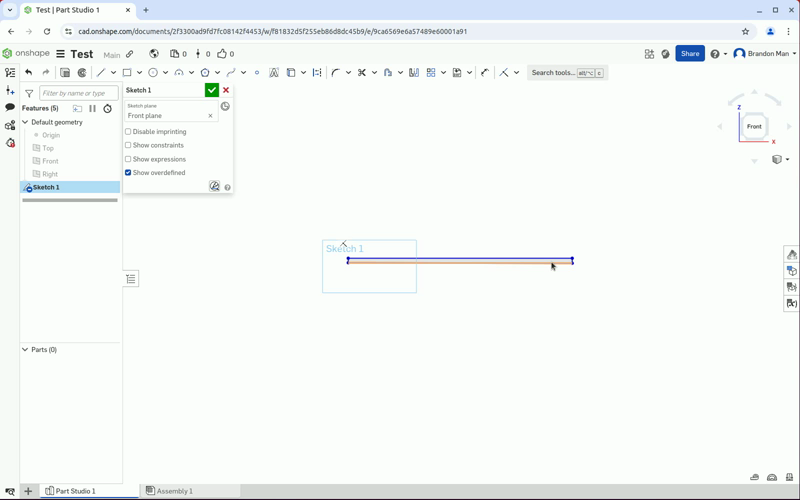
scroll(6)
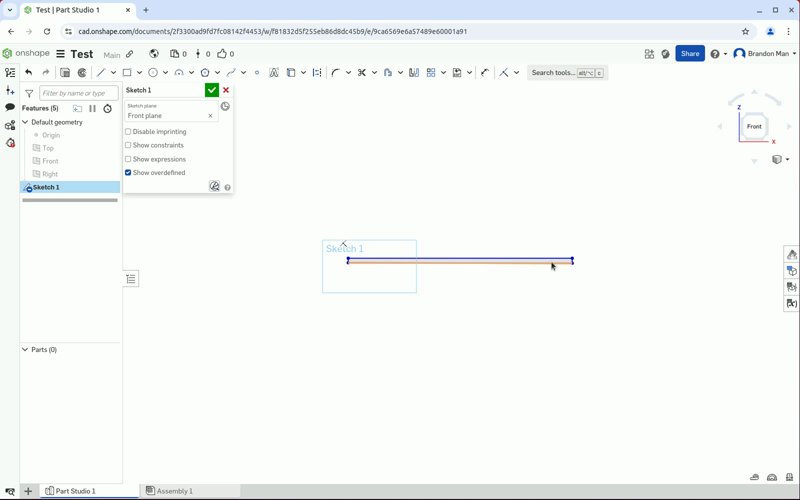
scroll(6)
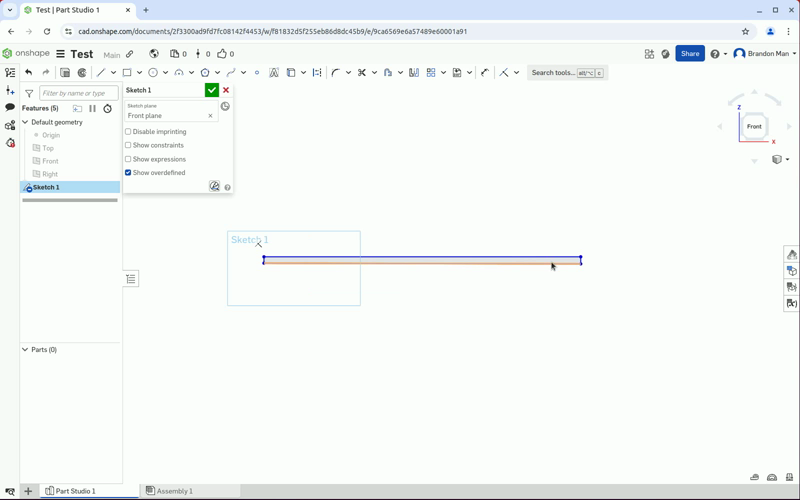
scroll(6)
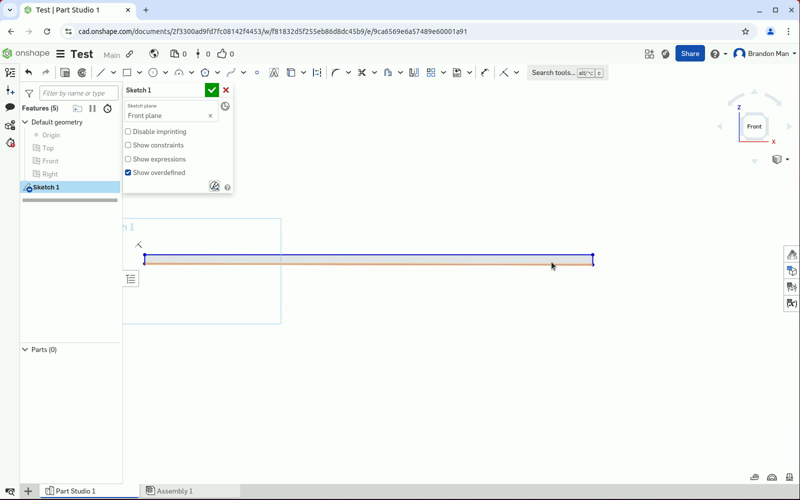
scroll(6)
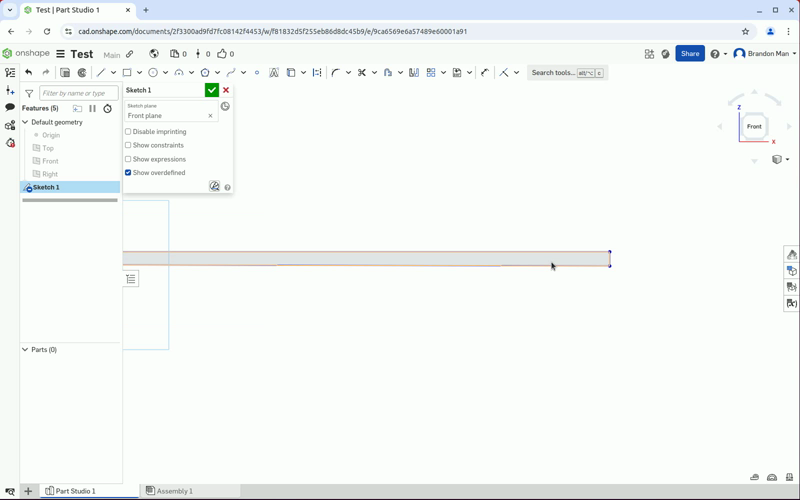
scroll(6)
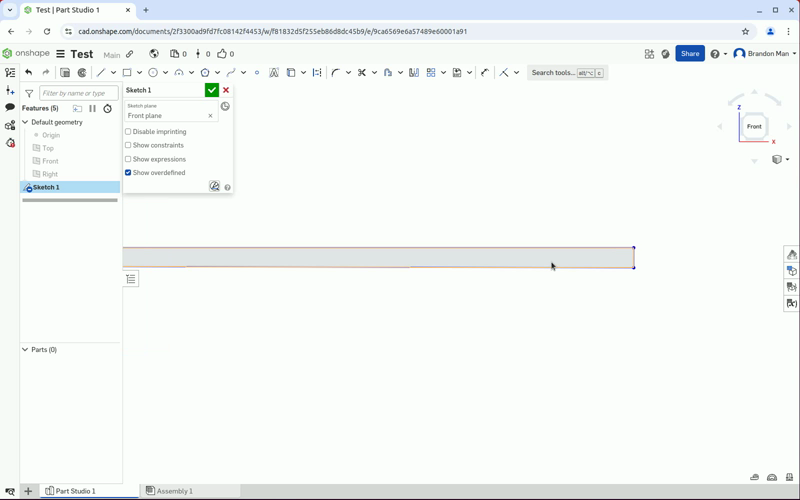
scroll(6)
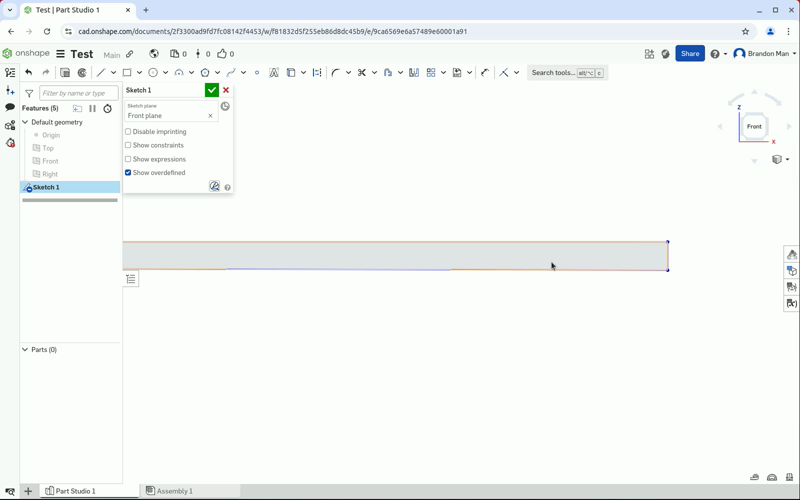
scroll(6)
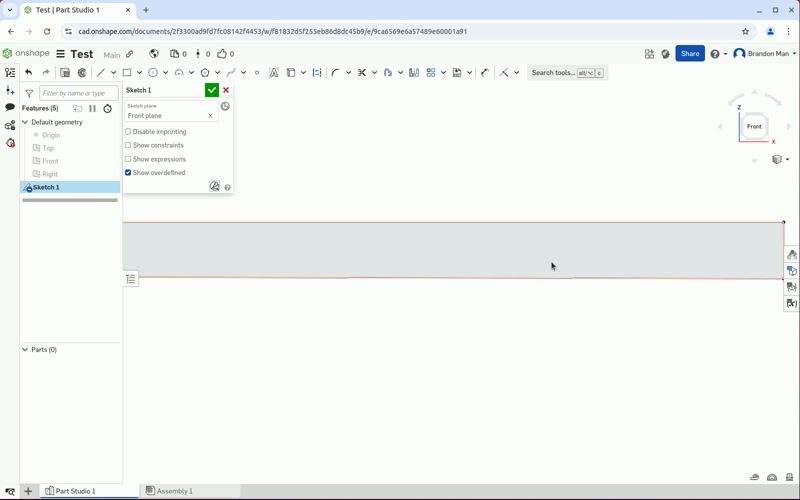
click(551, 261)
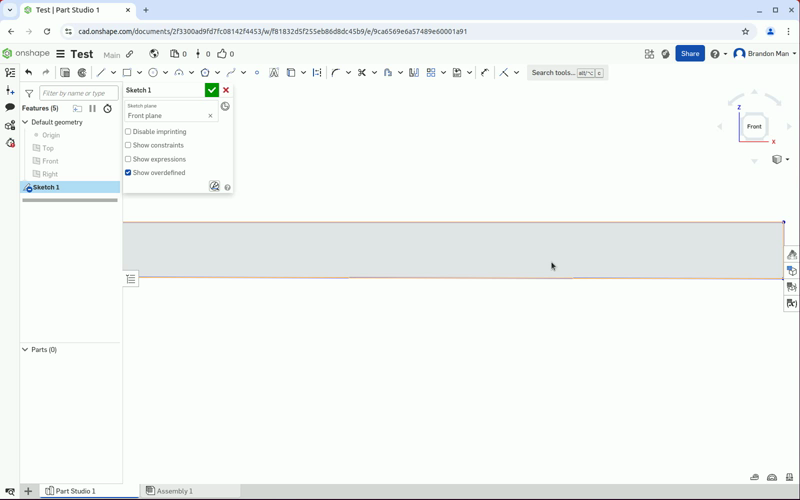
scroll(-6)
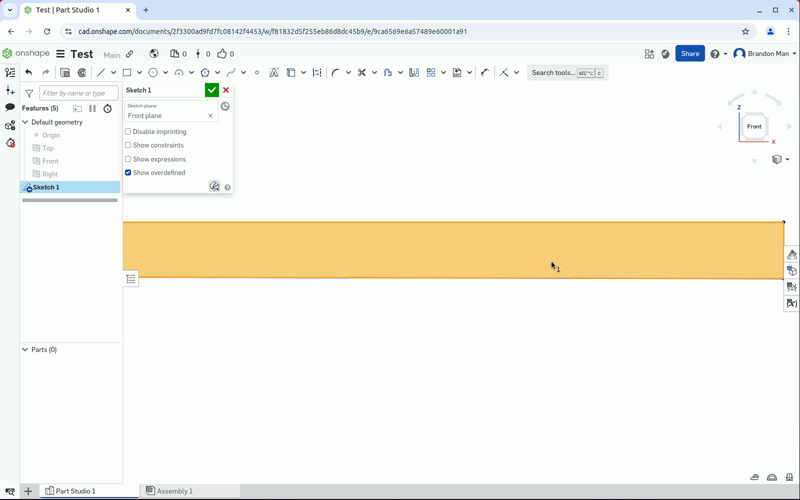
scroll(-6)
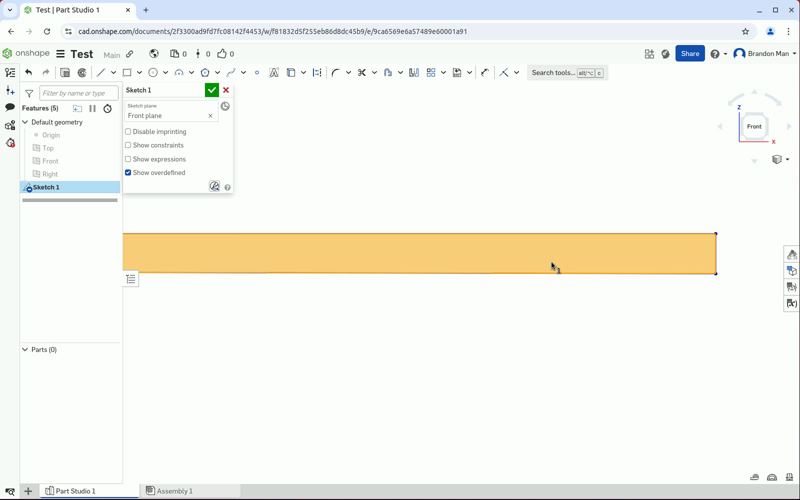
scroll(-6)
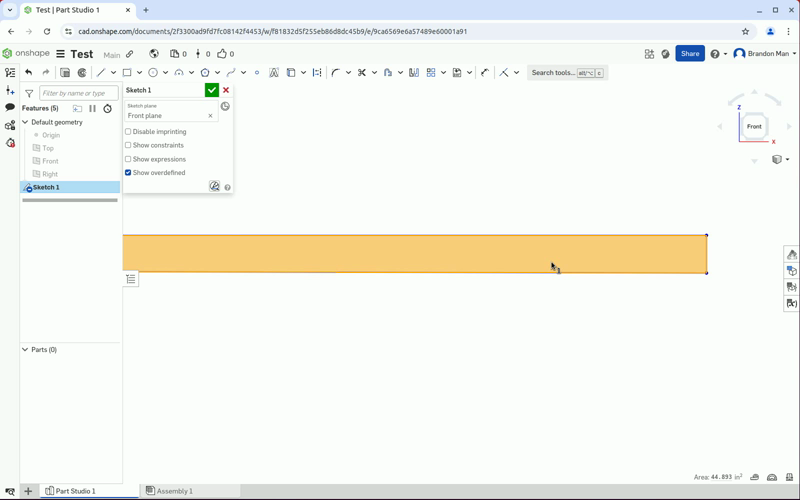
scroll(-6)
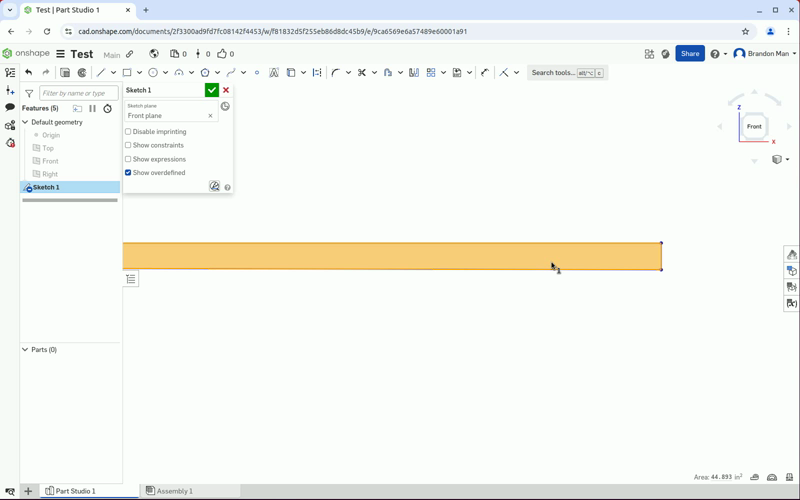
scroll(-6)
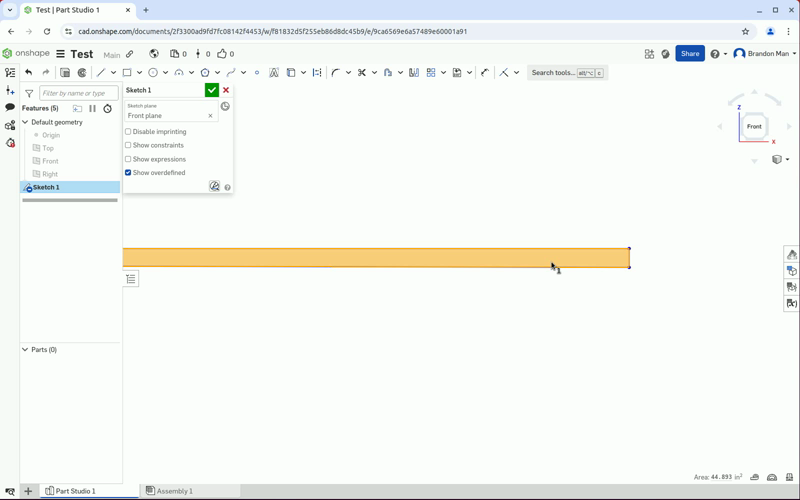
scroll(-6)
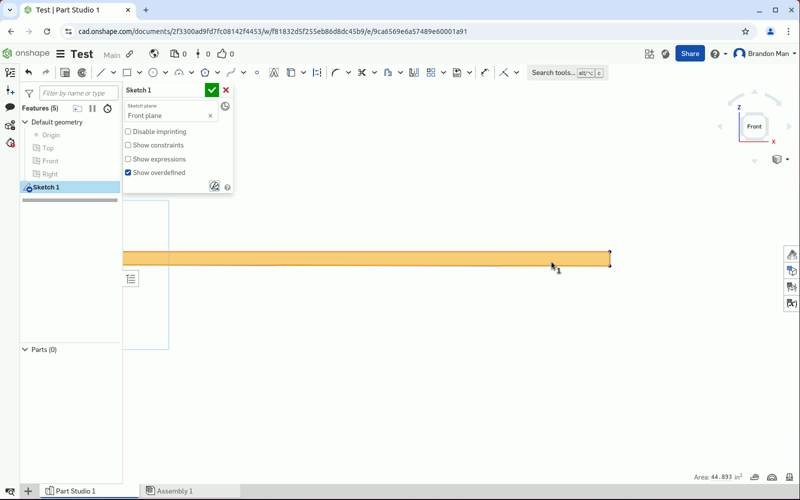
scroll(-6)
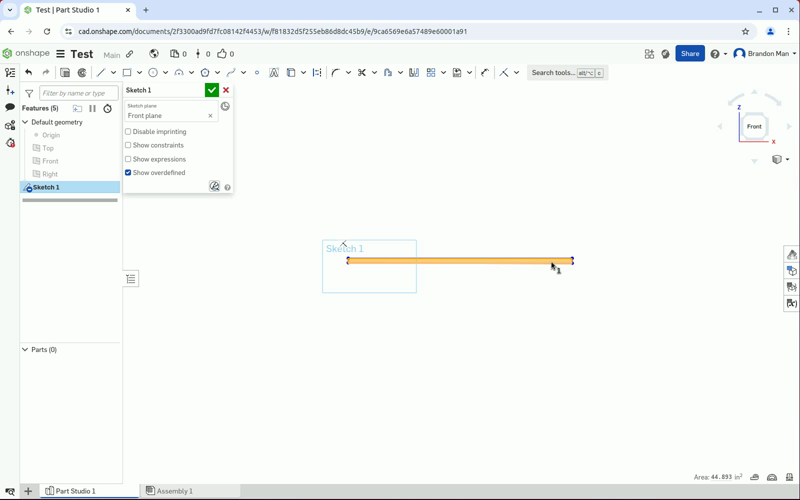
mouse_move(73, 352)
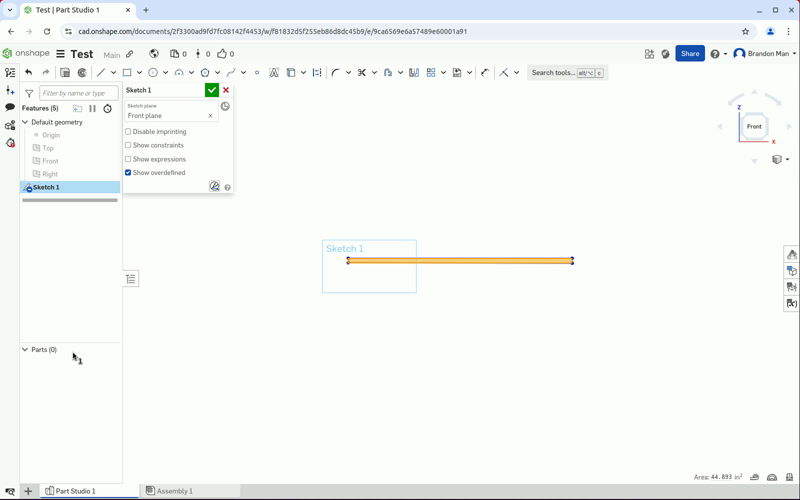
key(shift+y)
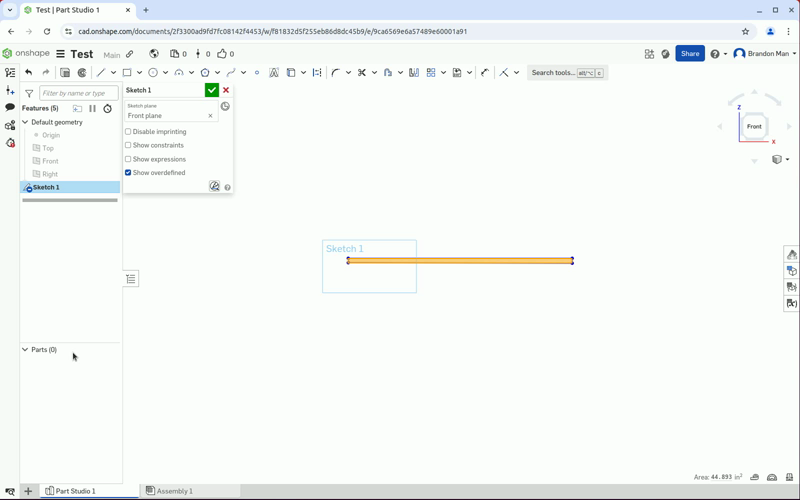
key(shift+e)
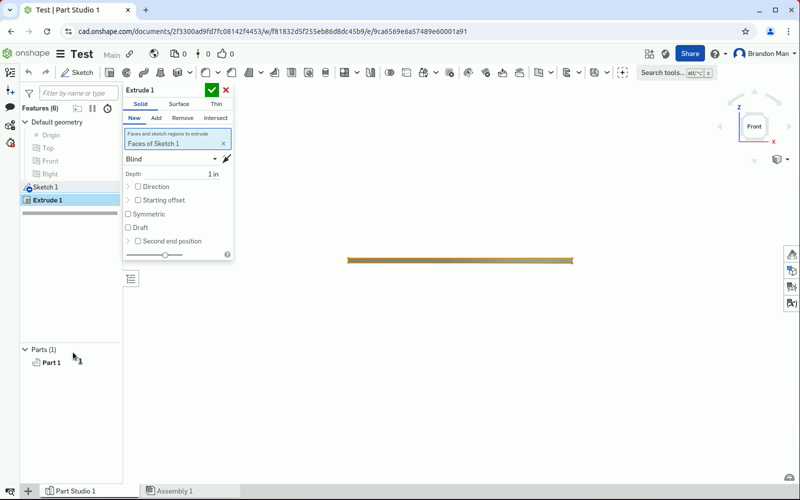
mouse_move(143, 106)
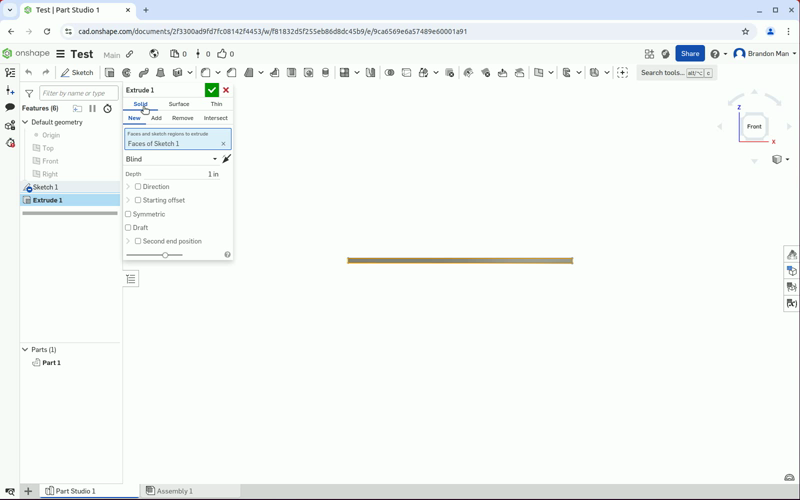
click(143, 106)
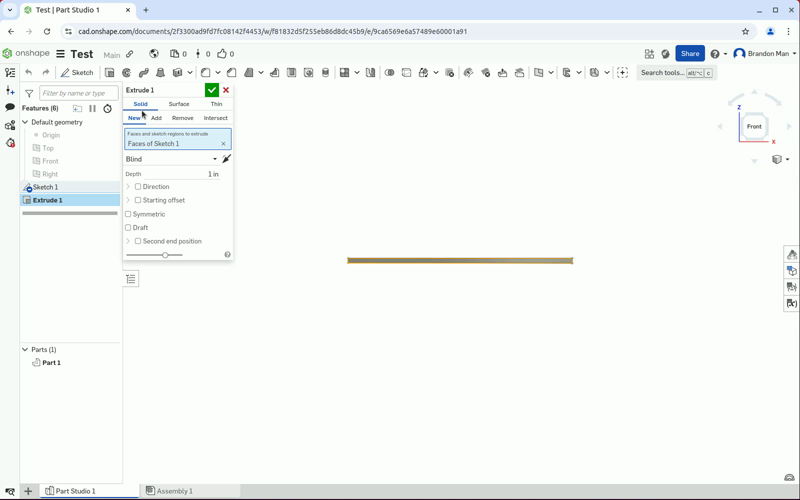
mouse_move(137, 120)
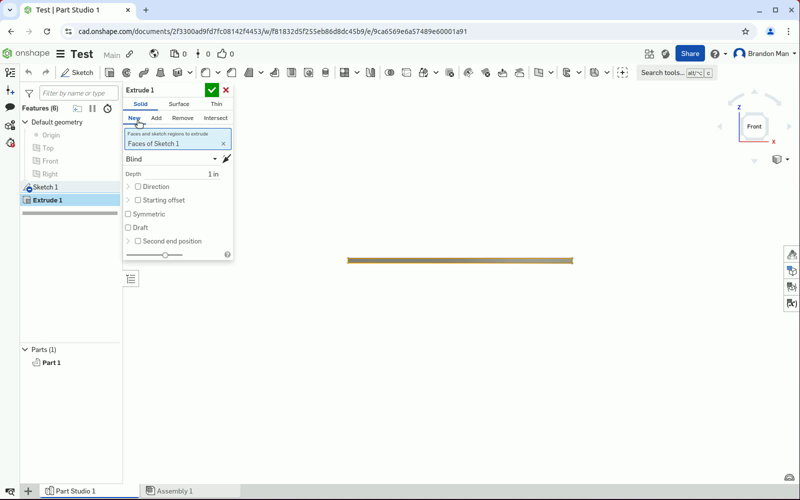
click(137, 120)
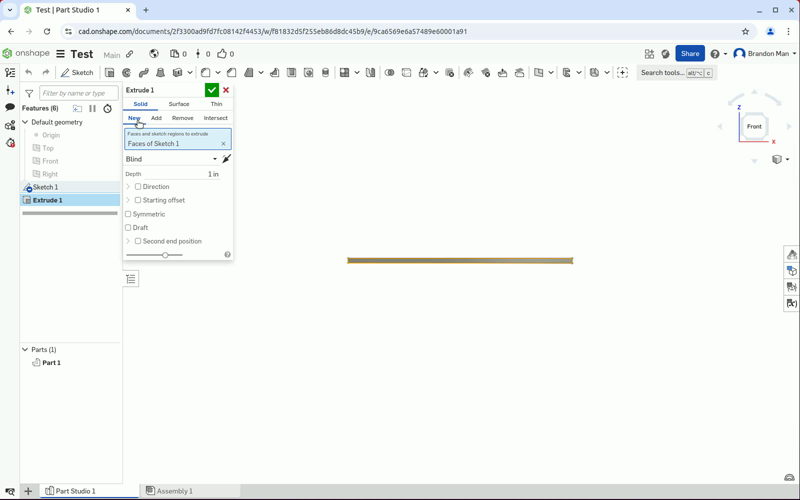
key(tab, 4)
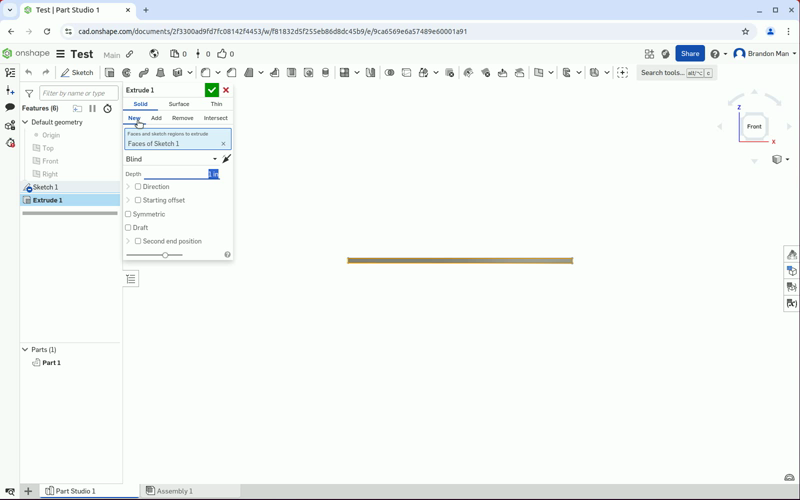
text(-0.722)
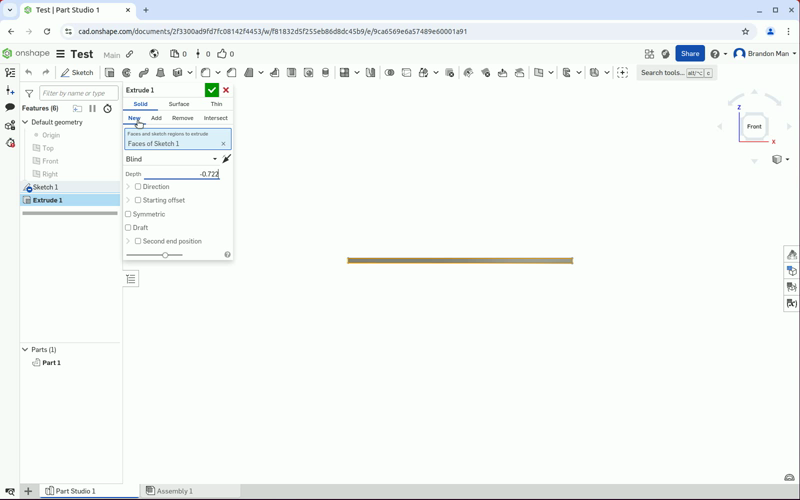
key(enter)
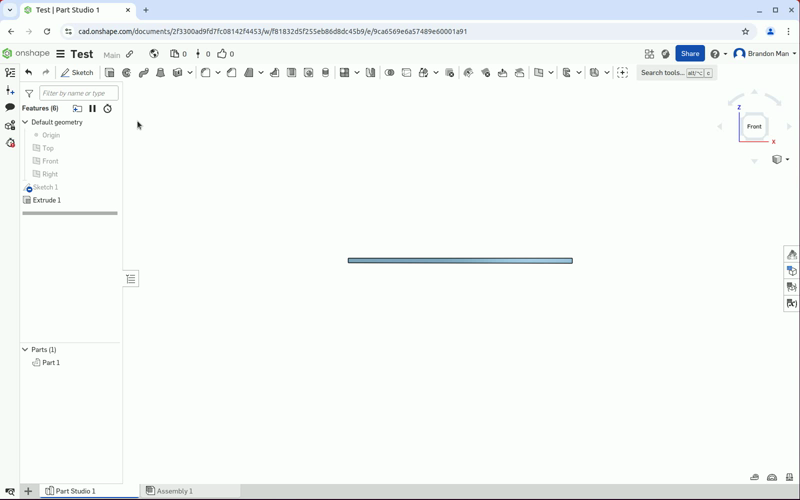
key(shift+h)
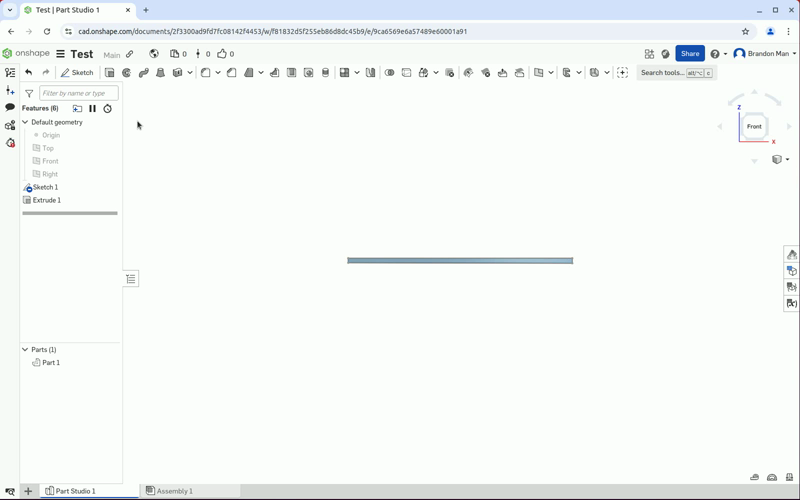
key(shift+h)
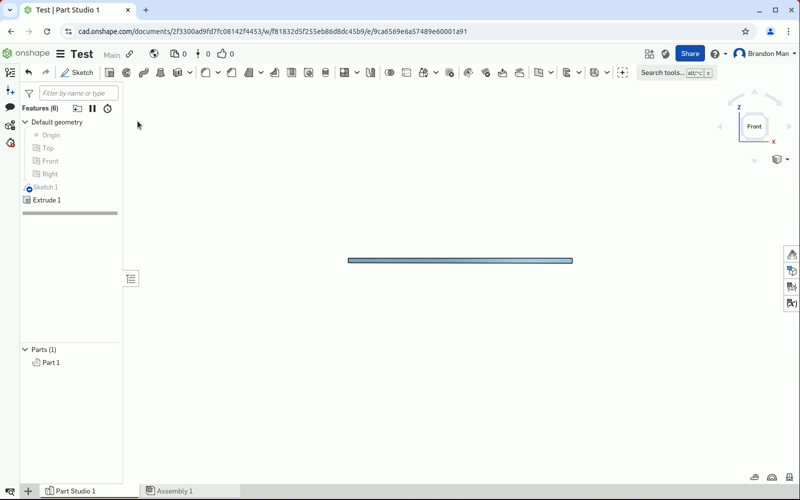
mouse_move(73, 189)
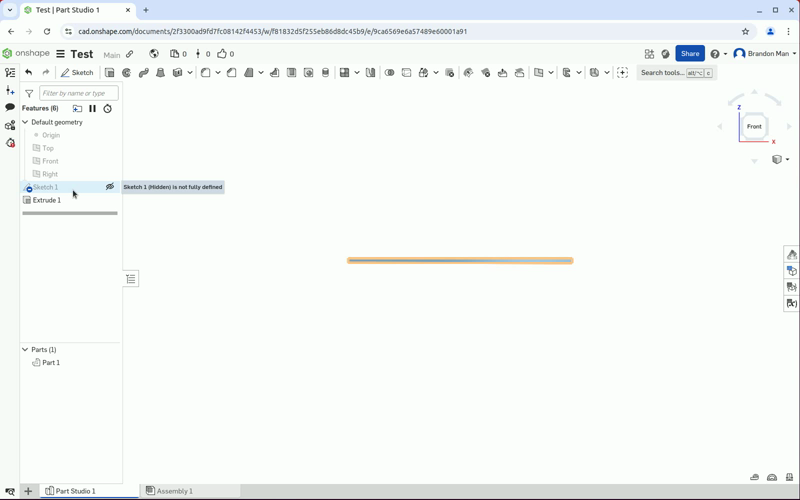
click(73, 189)
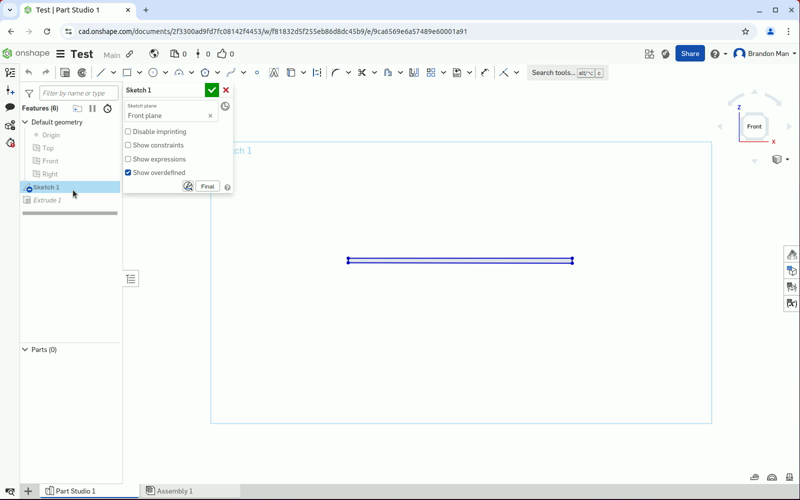
mouse_move(229, 92)
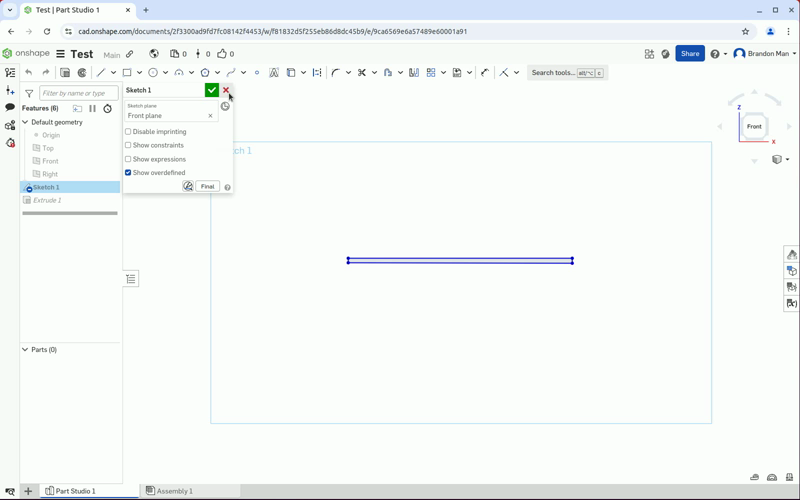
click(229, 92)
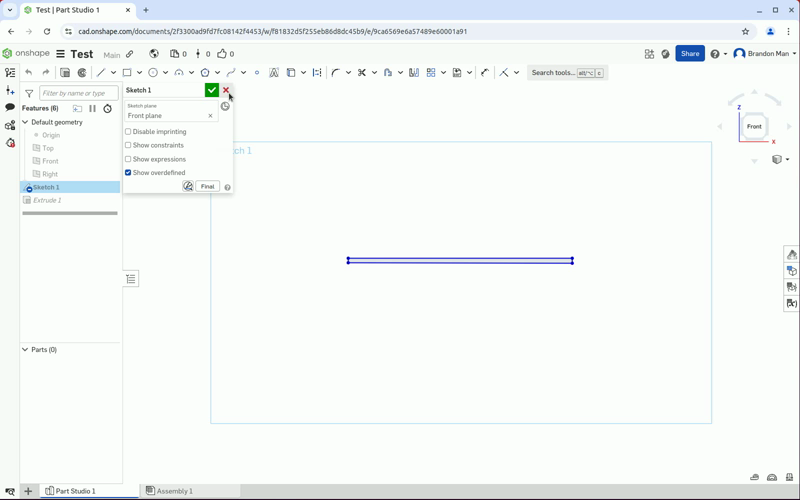
key(shift+s)
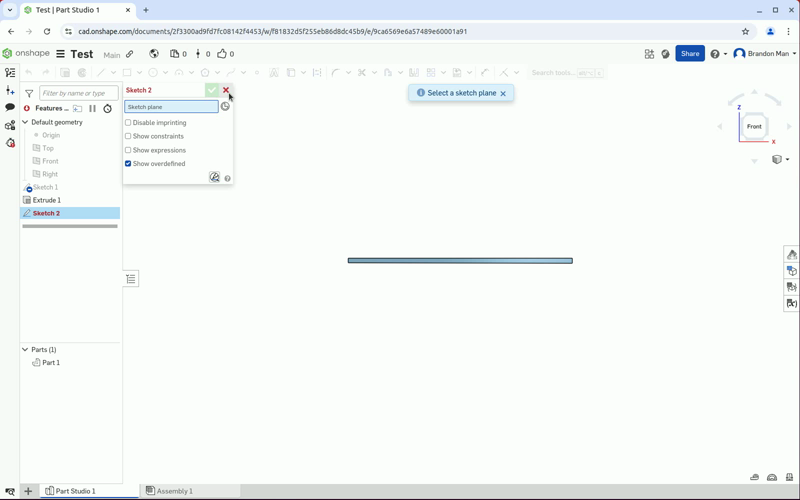
mouse_move(73, 163)
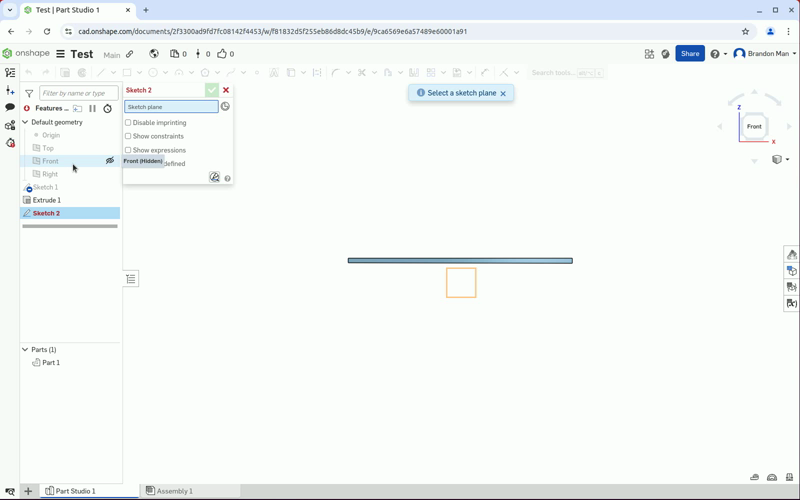
click(73, 163)
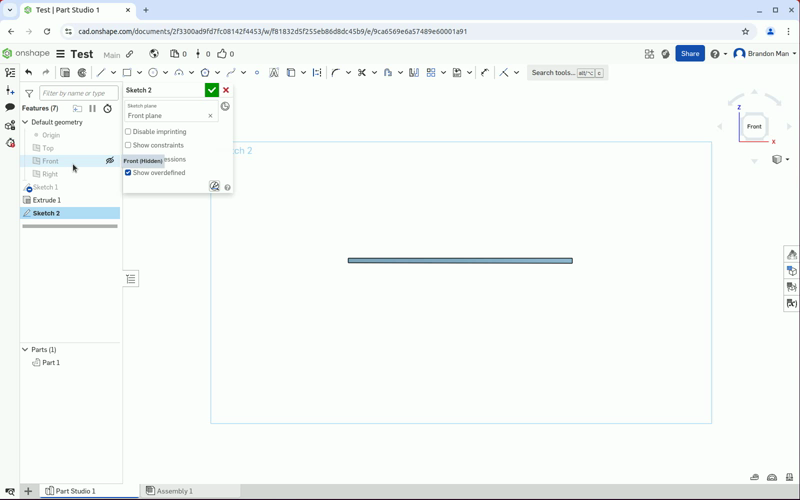
mouse_move(73, 352)
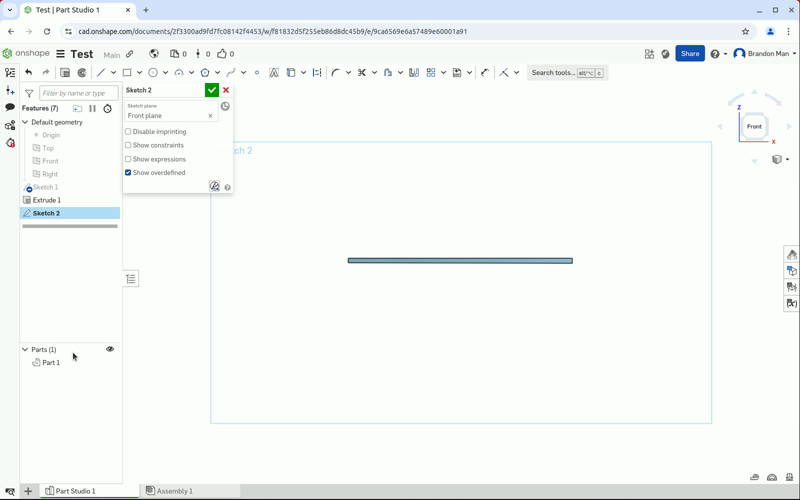
key(y)
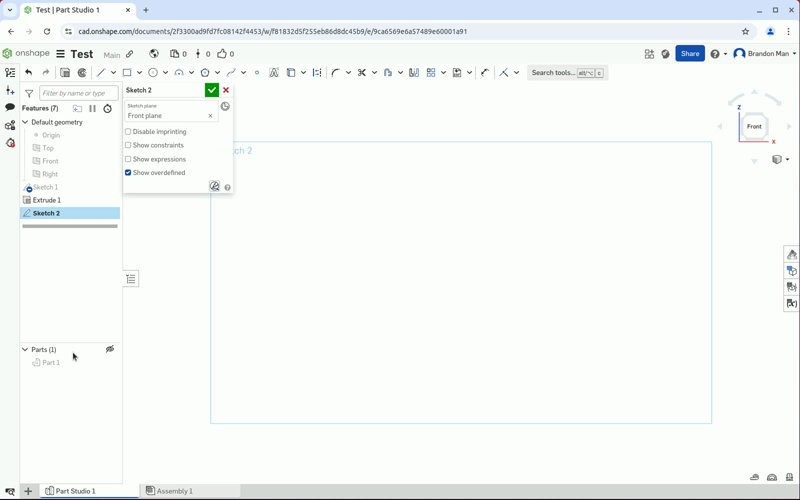
key(l)
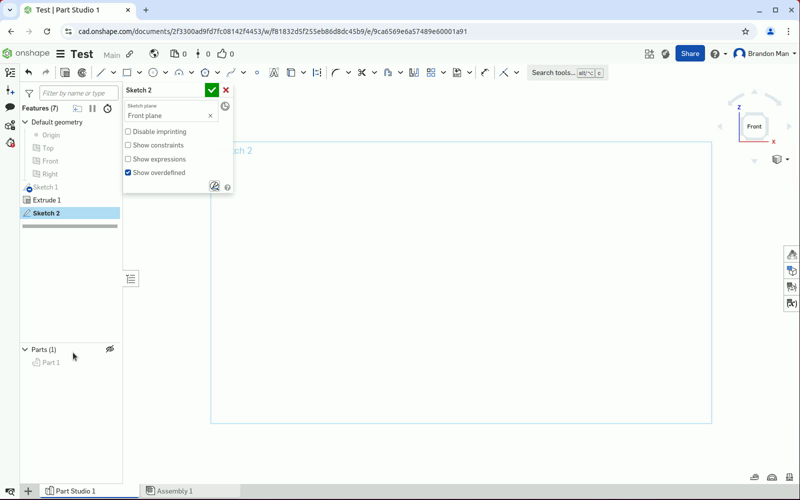
key_down(shift)
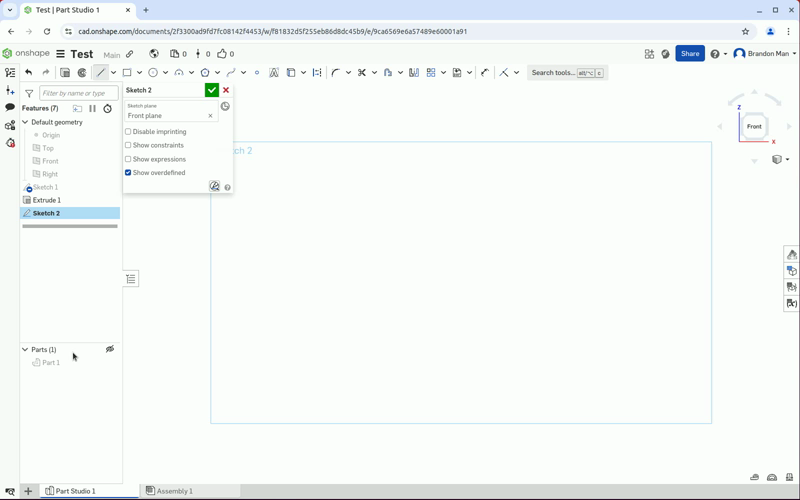
mouse_move(348, 303)
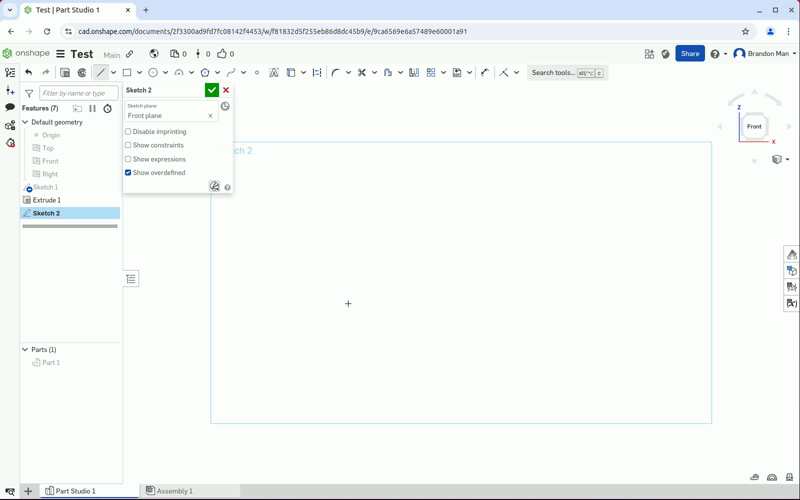
click(348, 303)
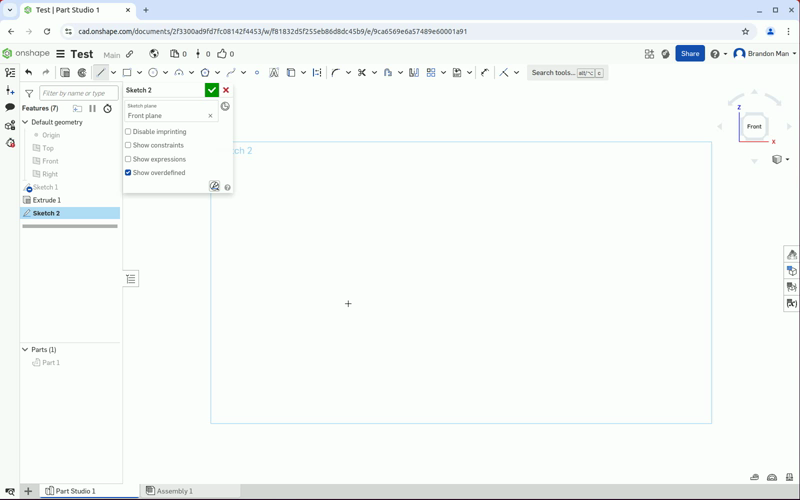
key_up(shift)
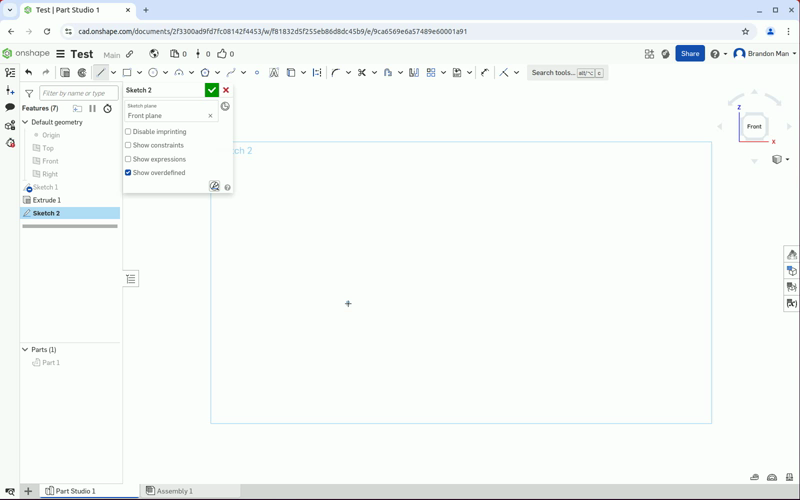
key_down(shift)
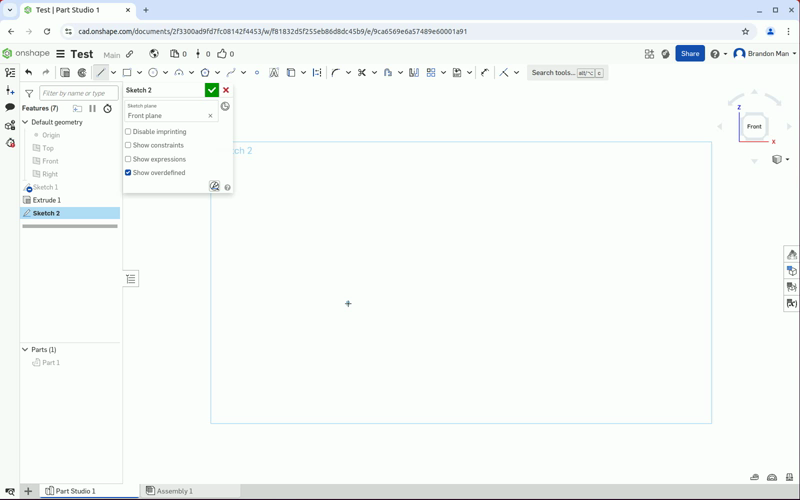
mouse_move(570, 303)
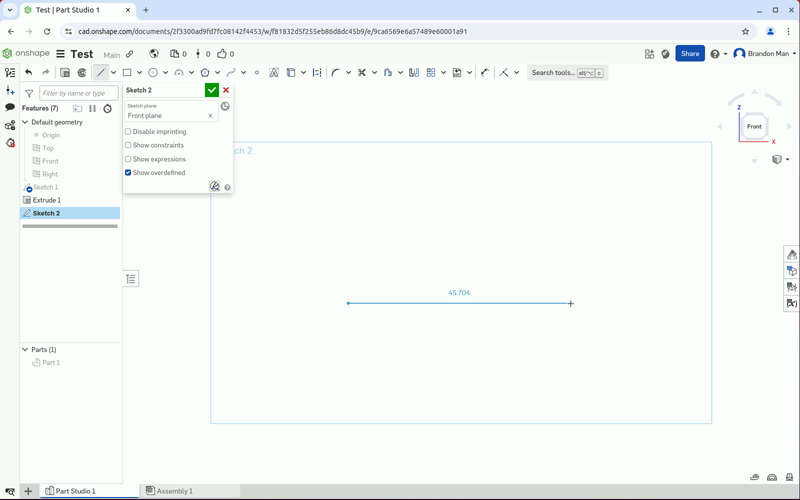
click(570, 303)
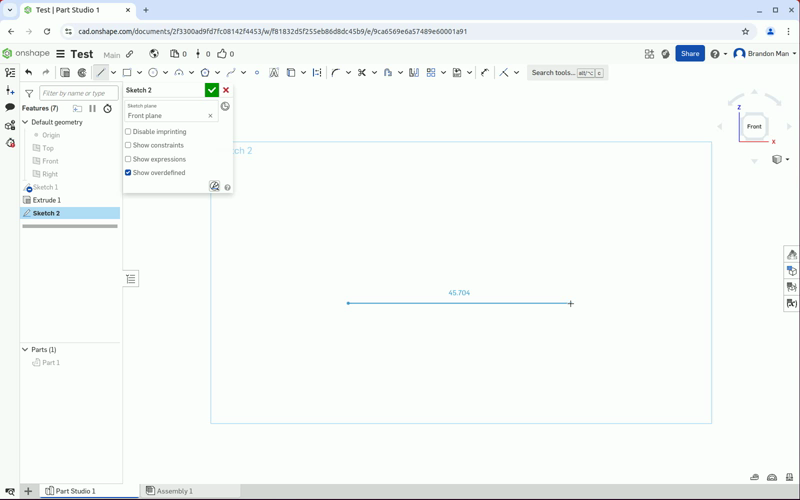
key_up(shift)
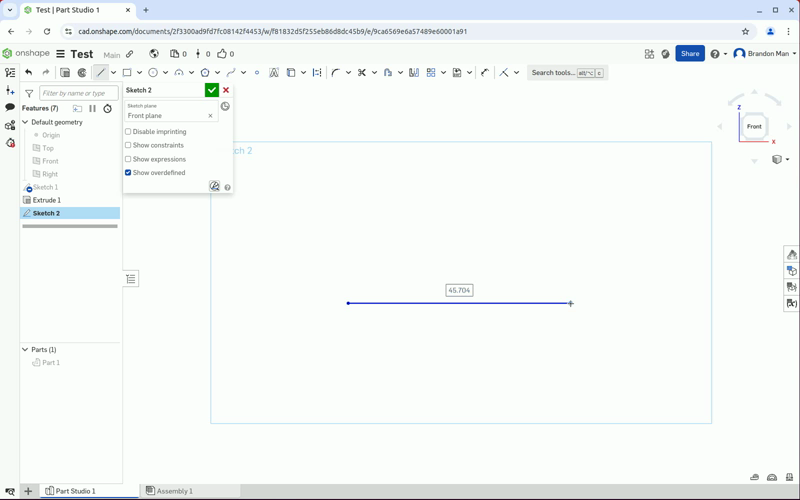
key_down(shift)
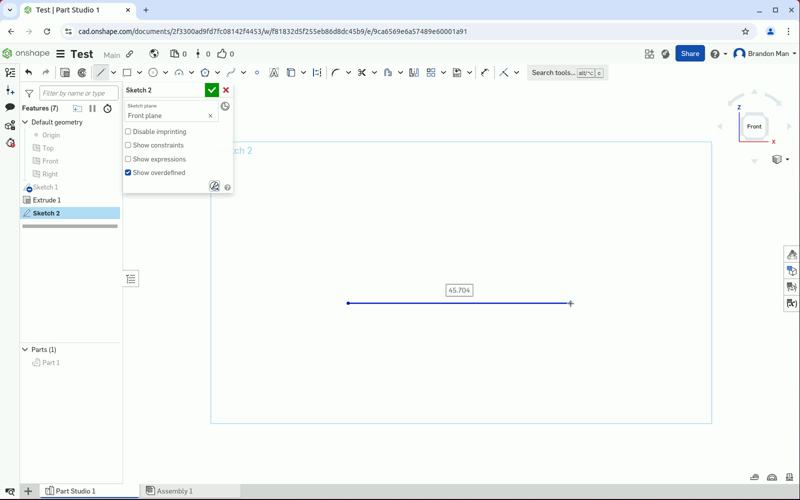
mouse_move(589, 303)
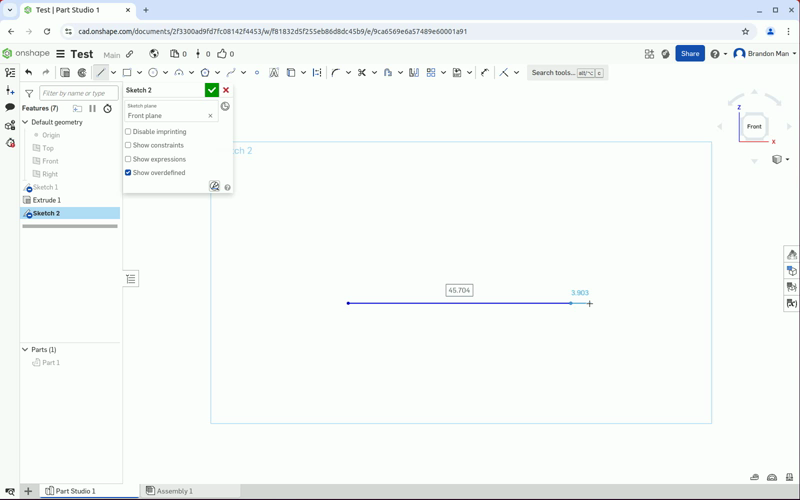
mouse_move(570, 298)
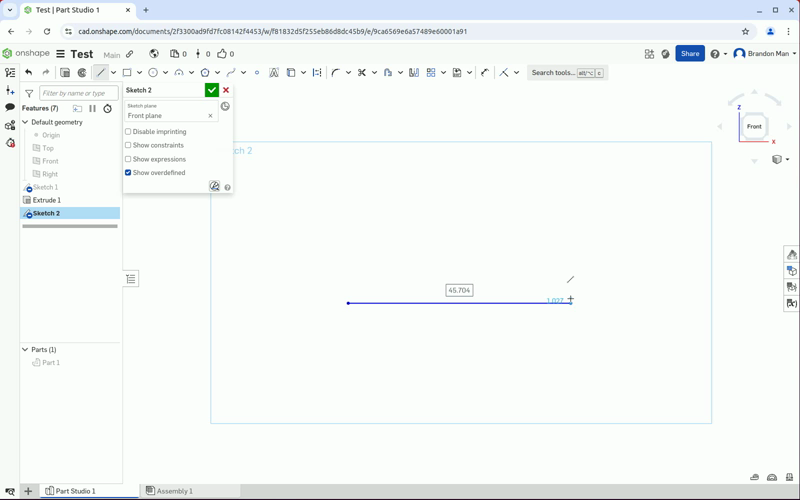
scroll(6)
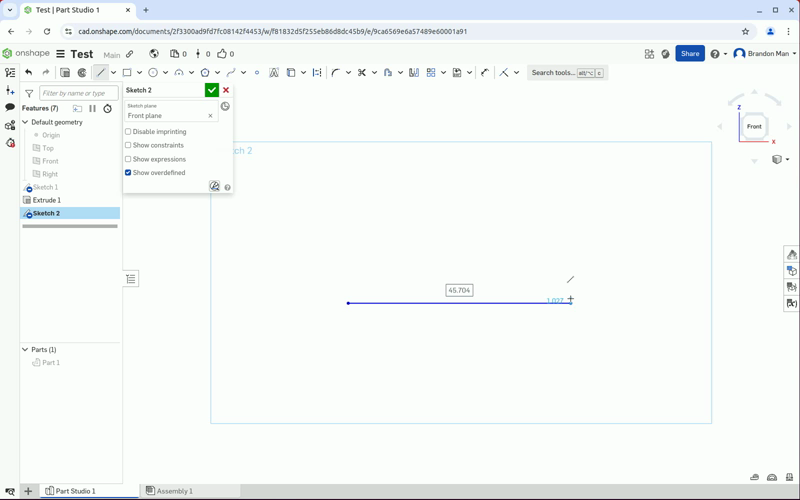
scroll(6)
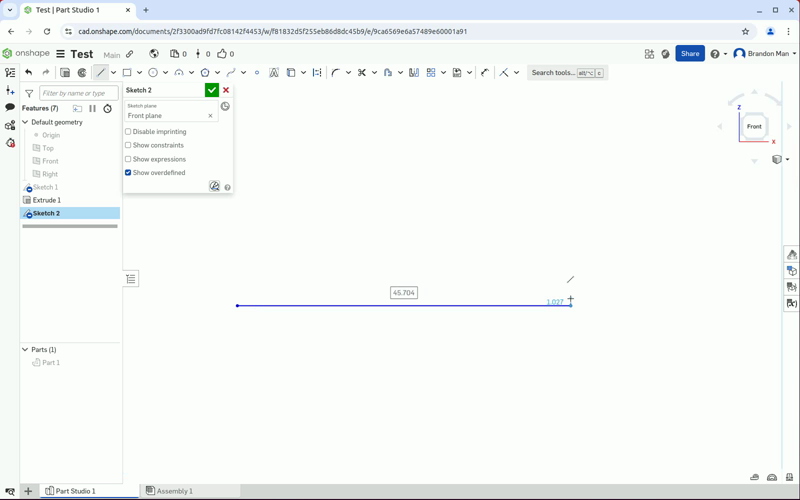
scroll(6)
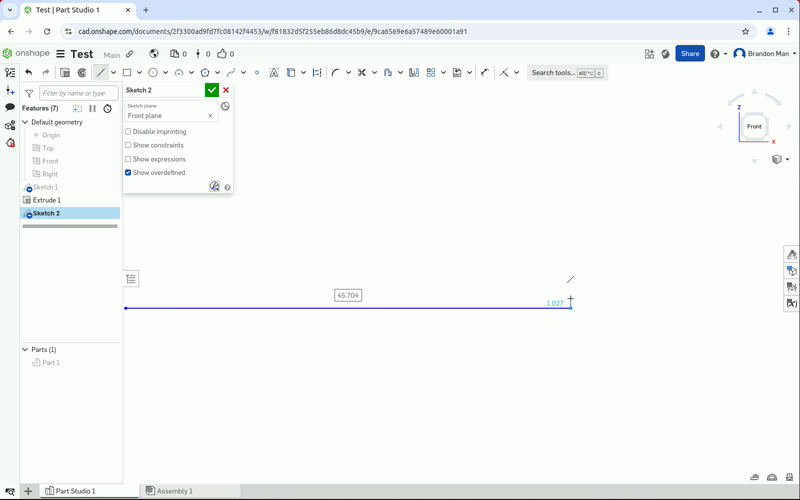
scroll(6)
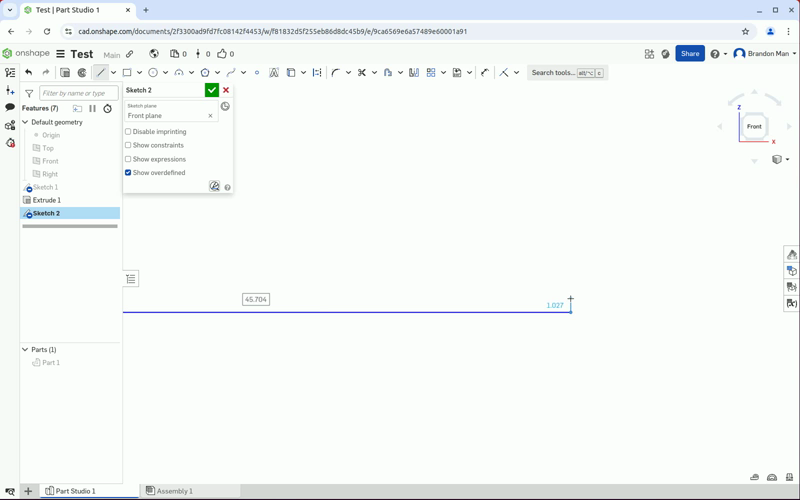
scroll(6)
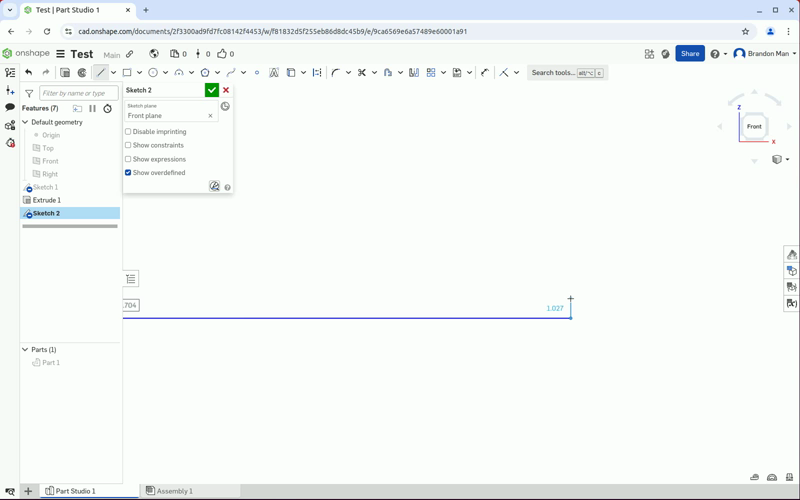
scroll(6)
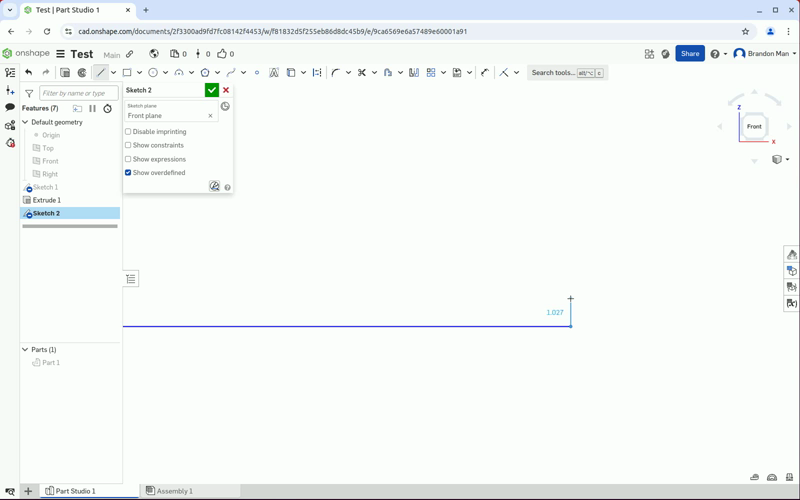
scroll(6)
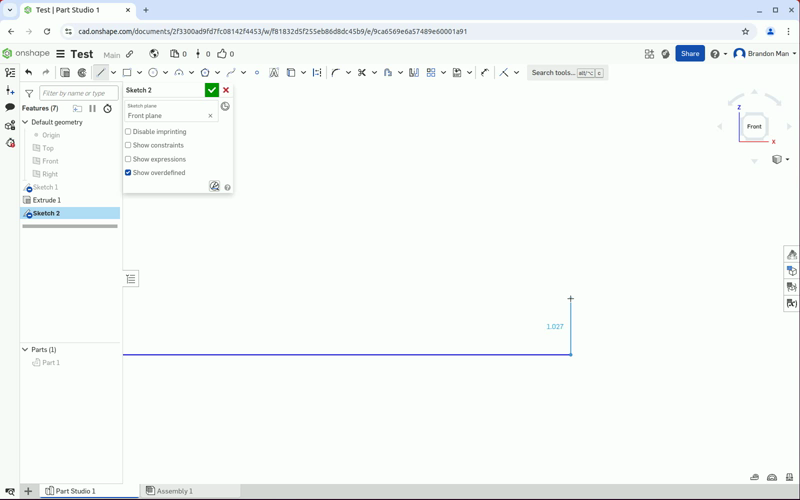
click(570, 298)
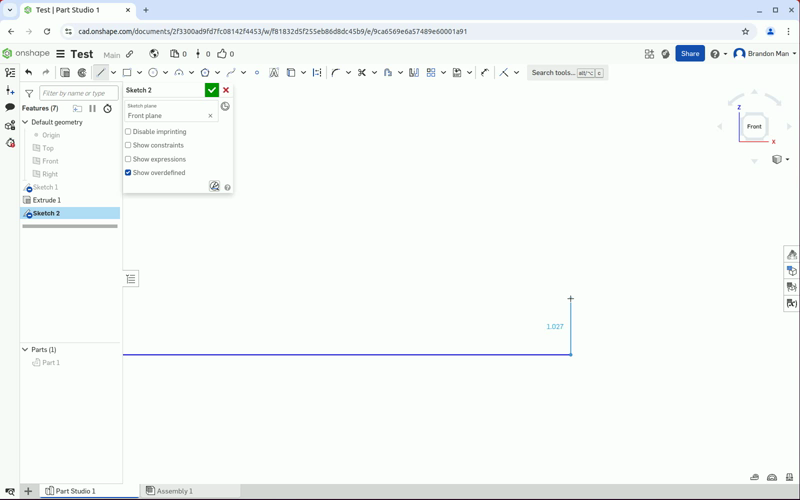
scroll(-6)
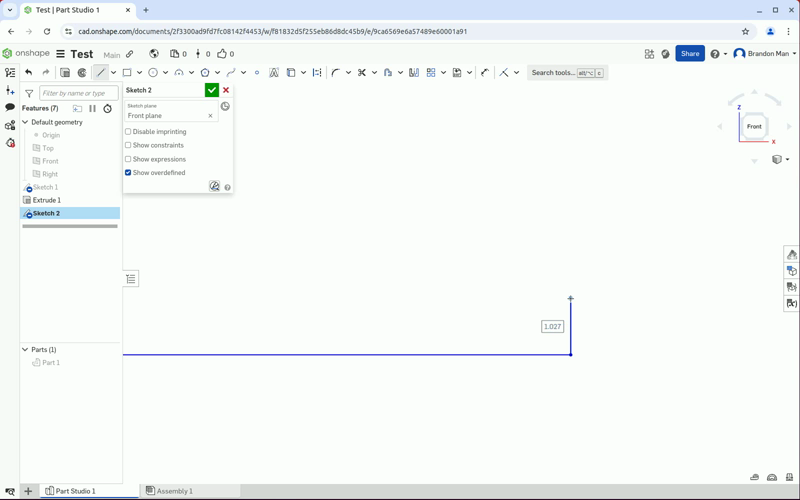
scroll(-6)
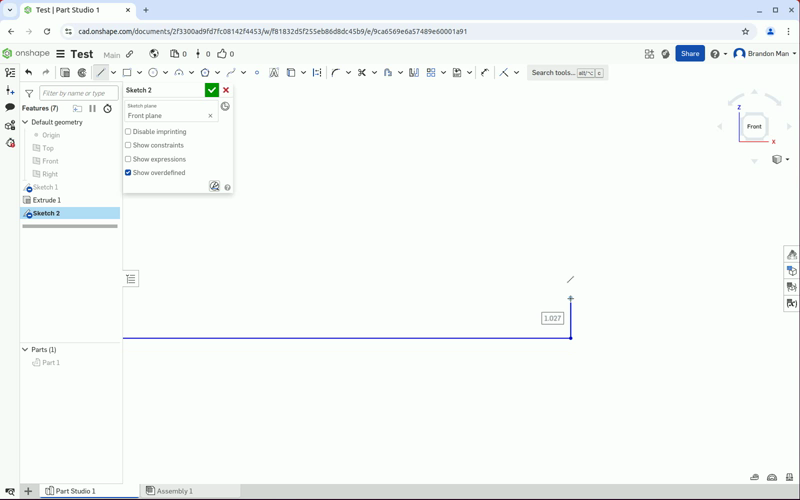
scroll(-6)
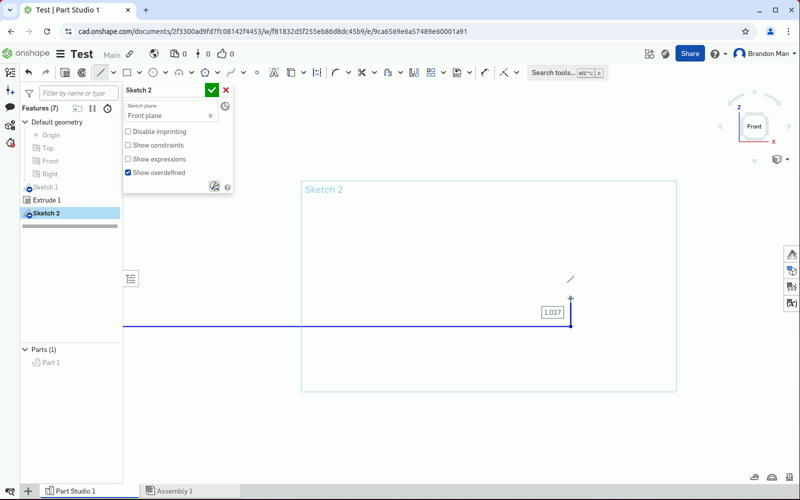
scroll(-6)
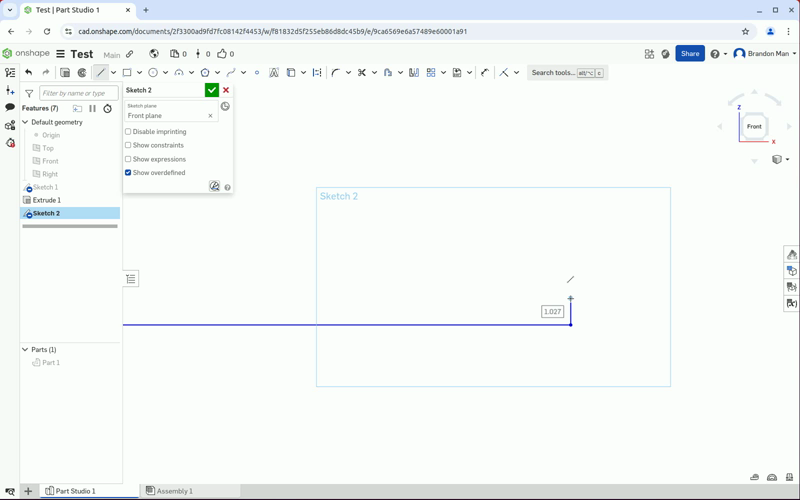
scroll(-6)
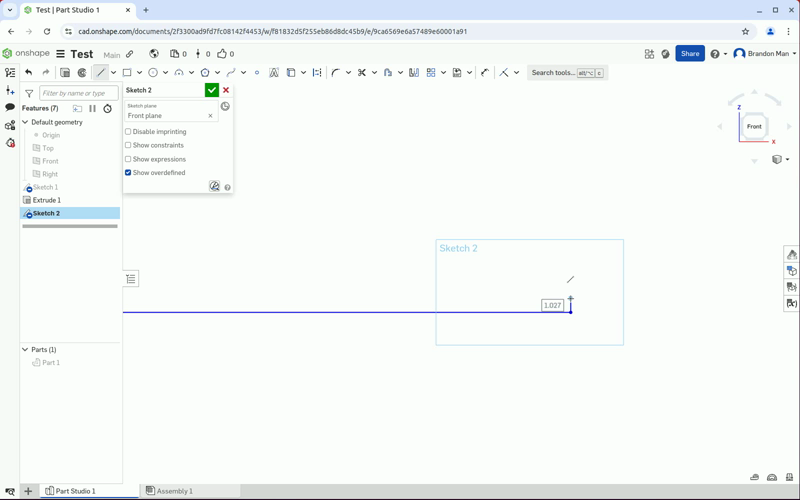
scroll(-6)
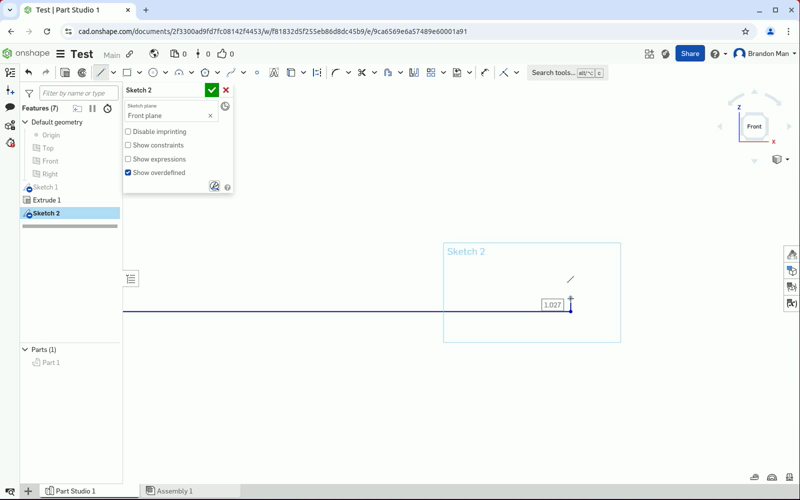
scroll(-6)
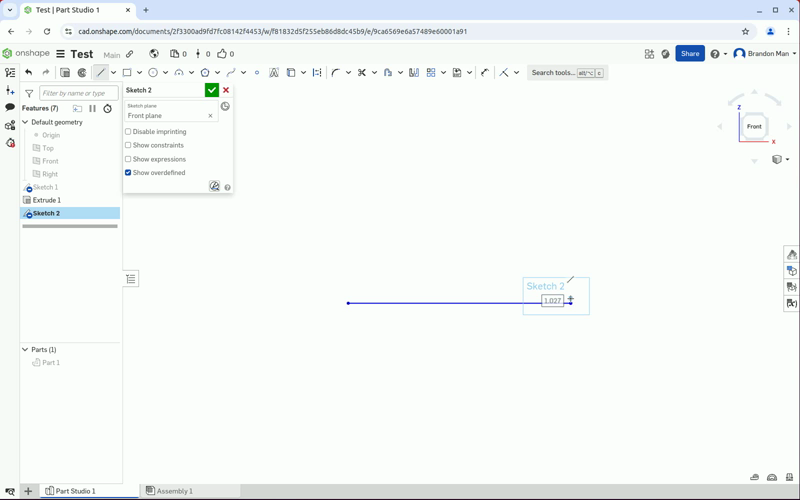
key_up(shift)
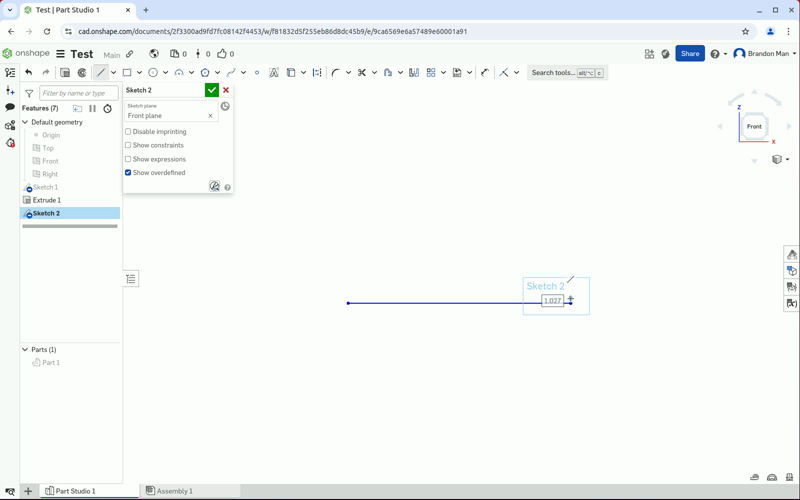
key_down(shift)
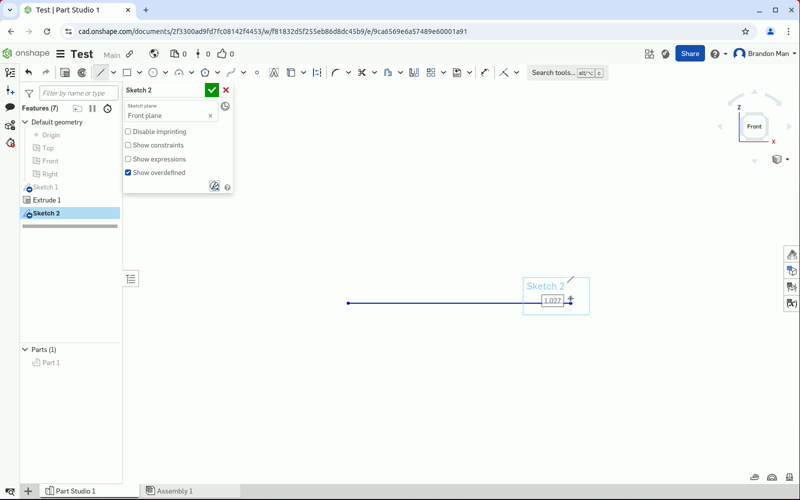
mouse_move(348, 298)
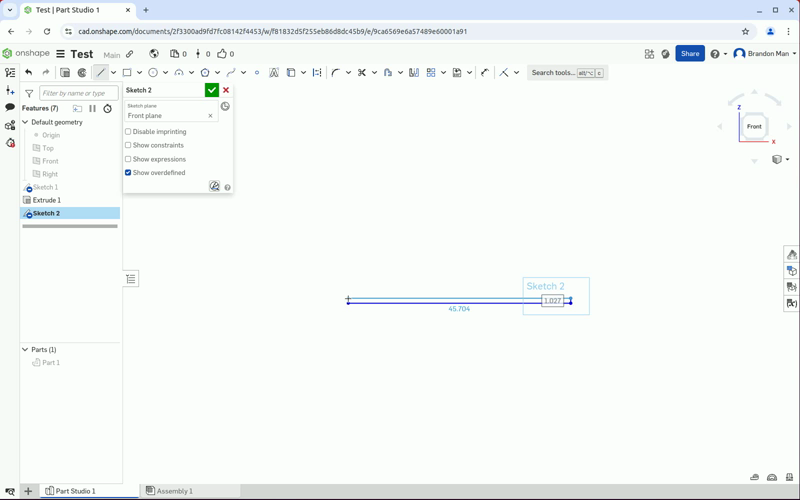
click(348, 298)
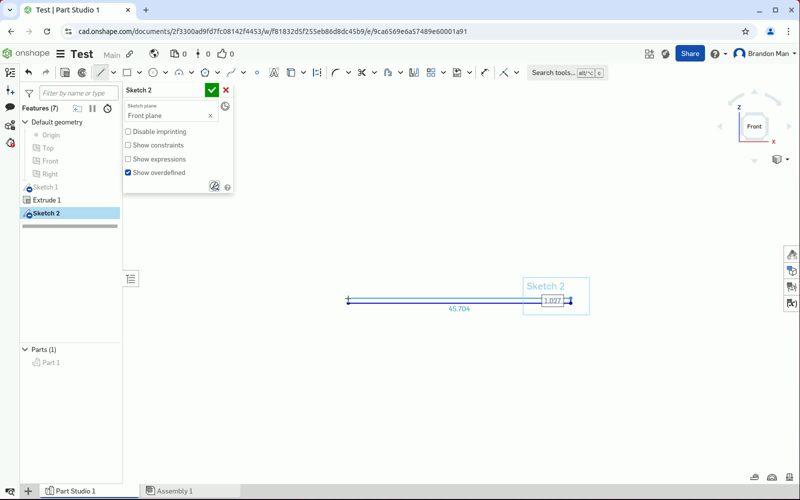
key_up(shift)
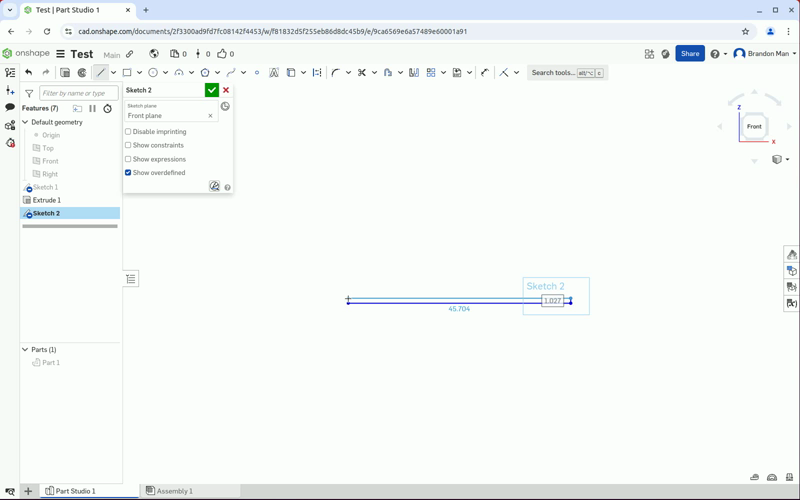
mouse_move(378, 298)
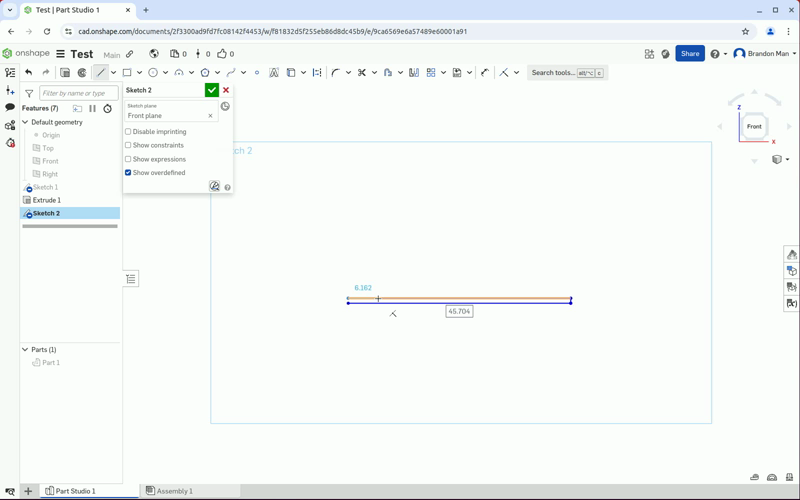
key_down(shift)
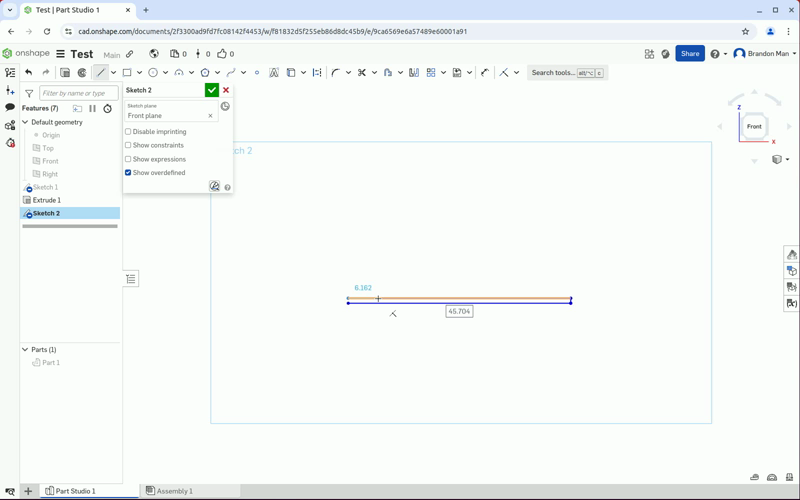
mouse_move(348, 303)
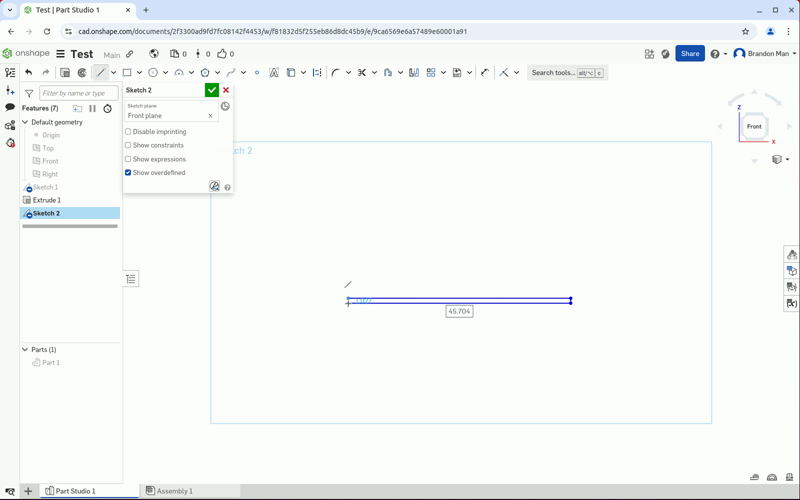
scroll(6)
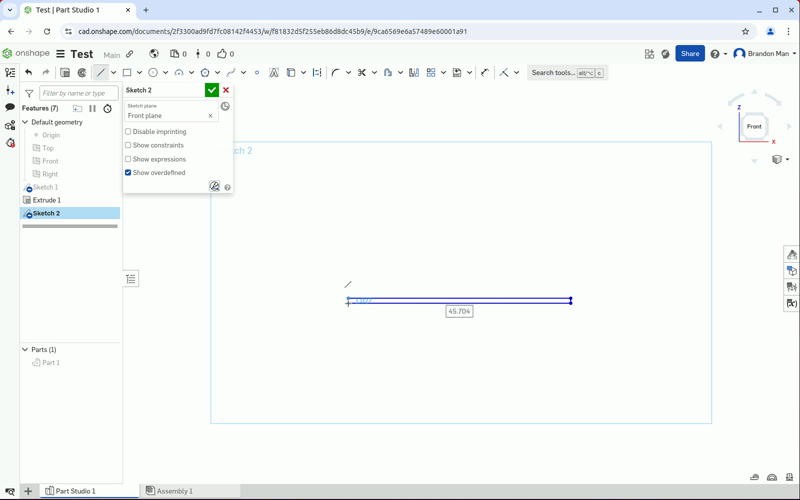
scroll(6)
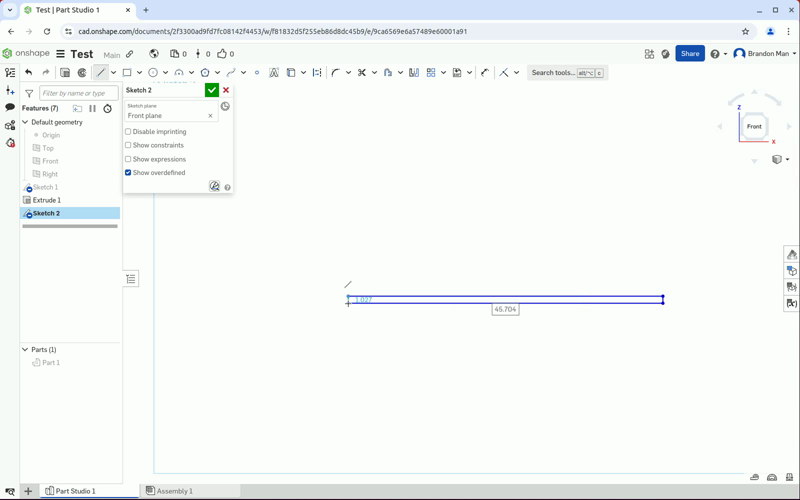
scroll(6)
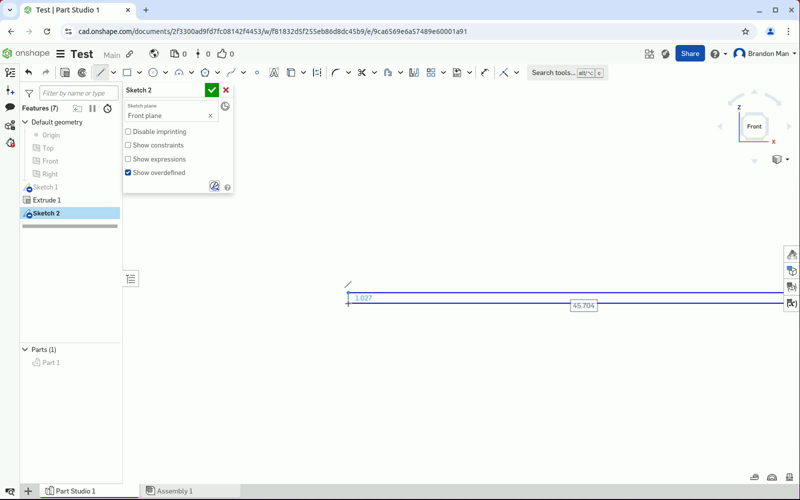
scroll(6)
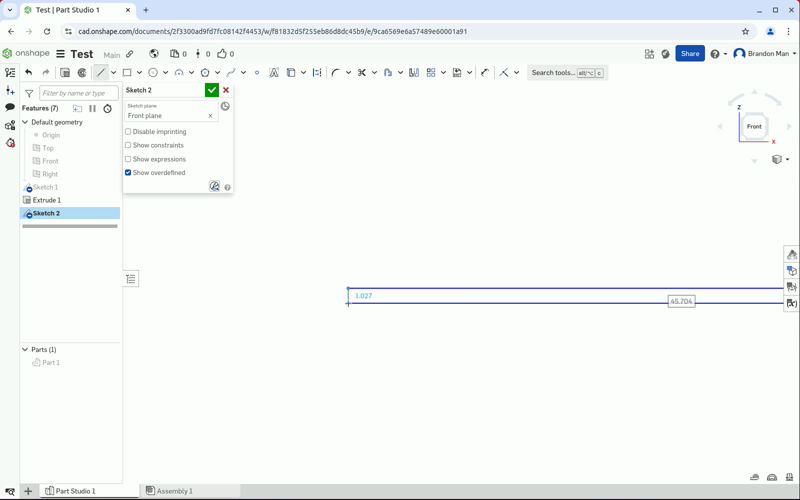
scroll(6)
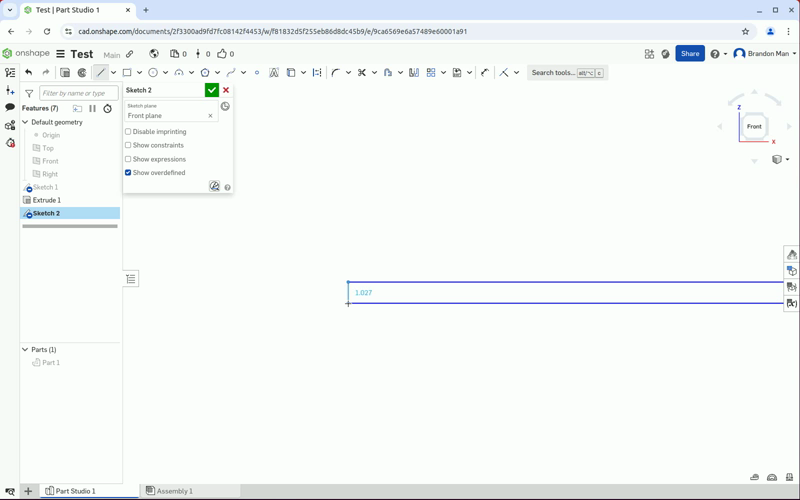
scroll(6)
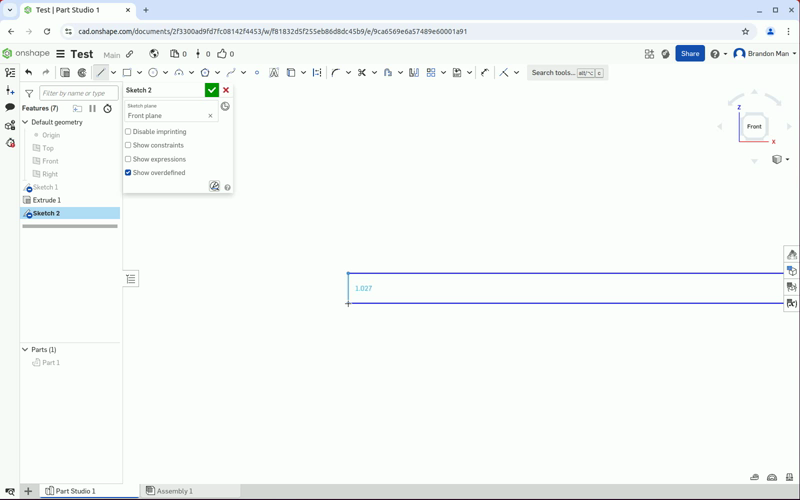
scroll(6)
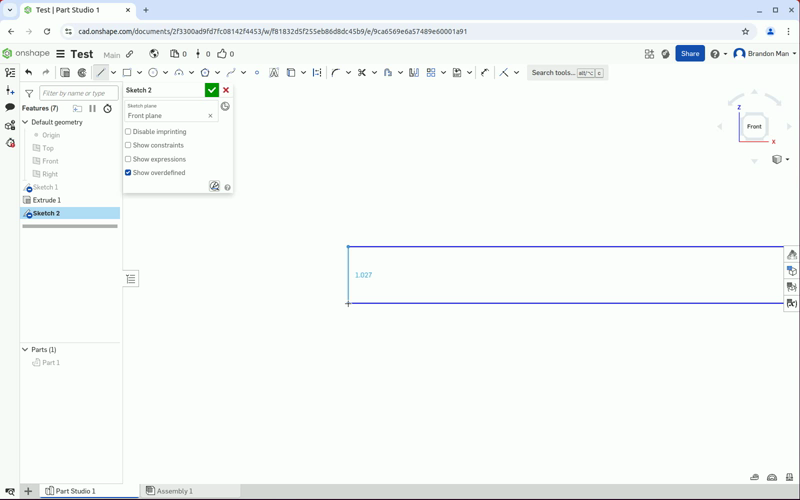
key_up(shift)
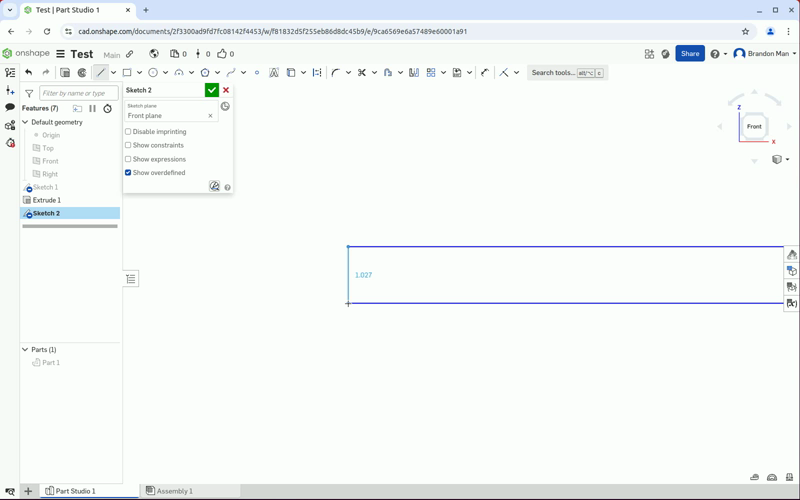
click(348, 303)
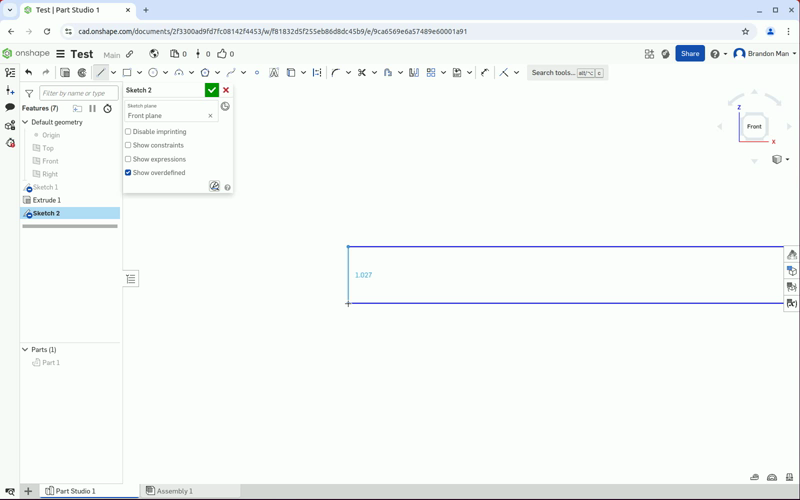
scroll(-6)
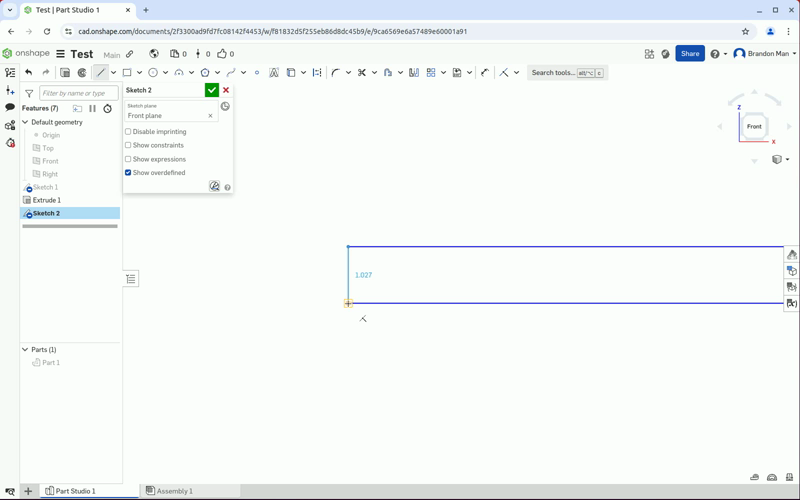
scroll(-6)
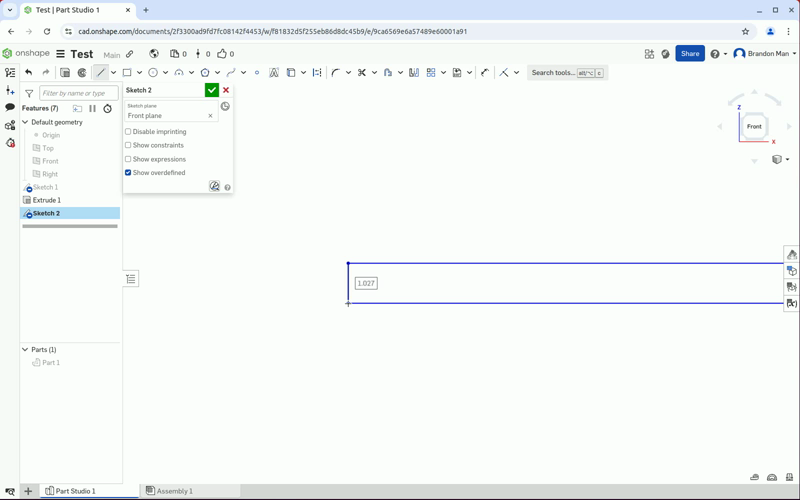
scroll(-6)
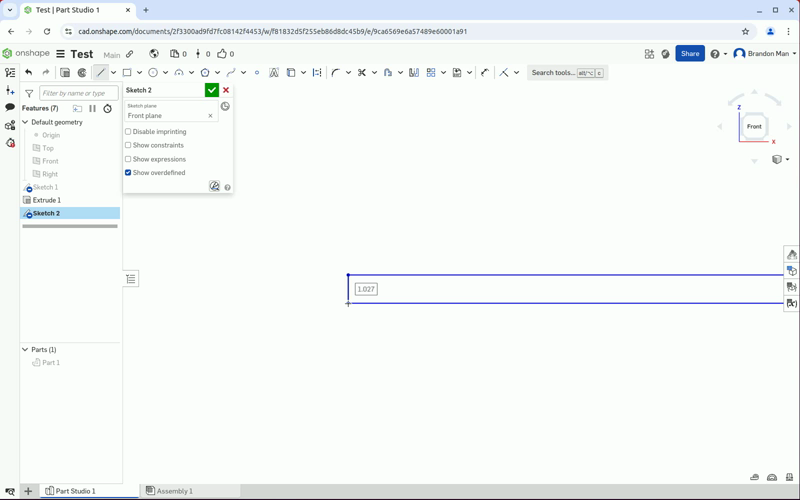
scroll(-6)
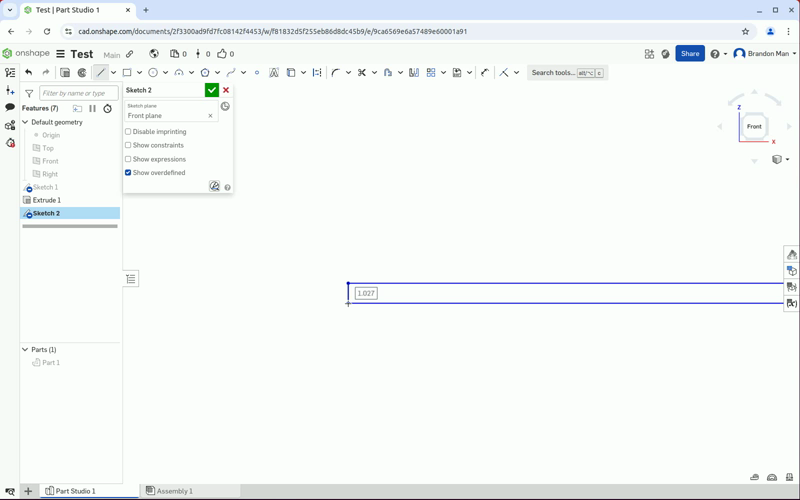
scroll(-6)
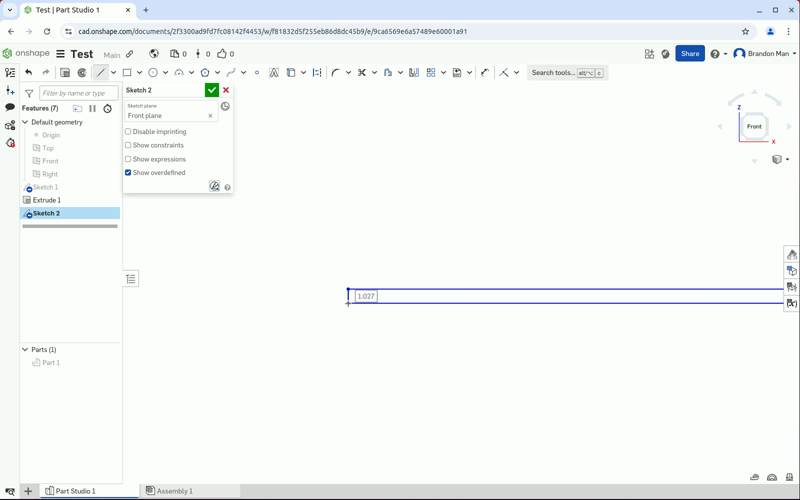
scroll(-6)
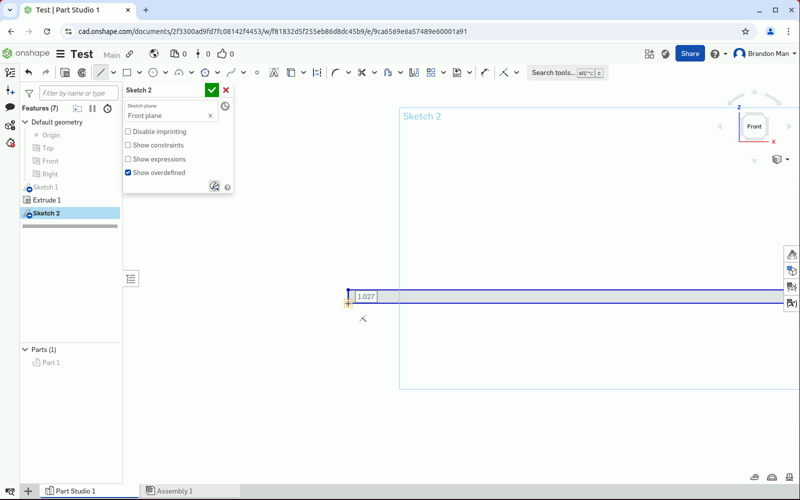
scroll(-6)
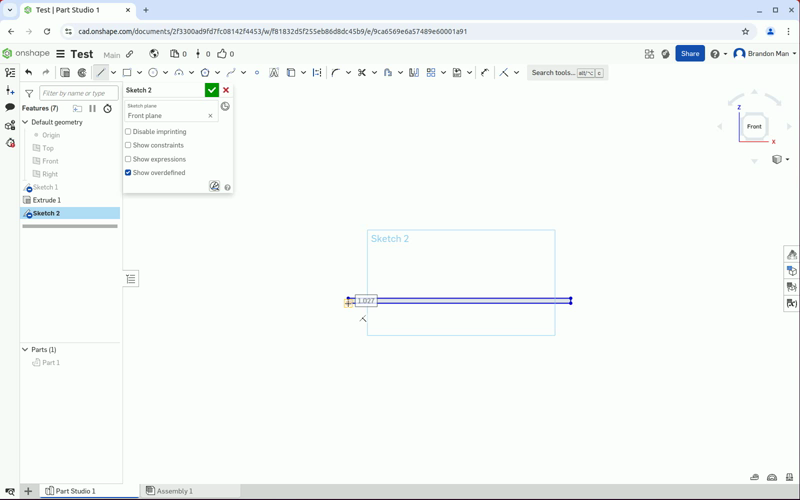
key(esc)
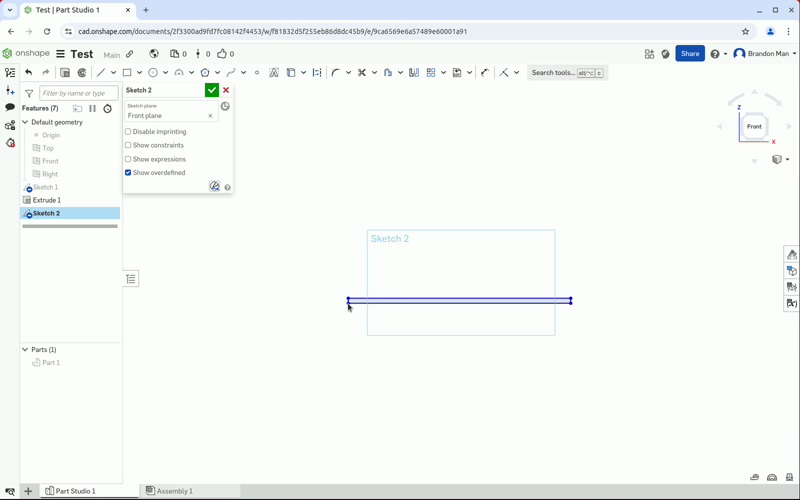
mouse_move(507, 300)
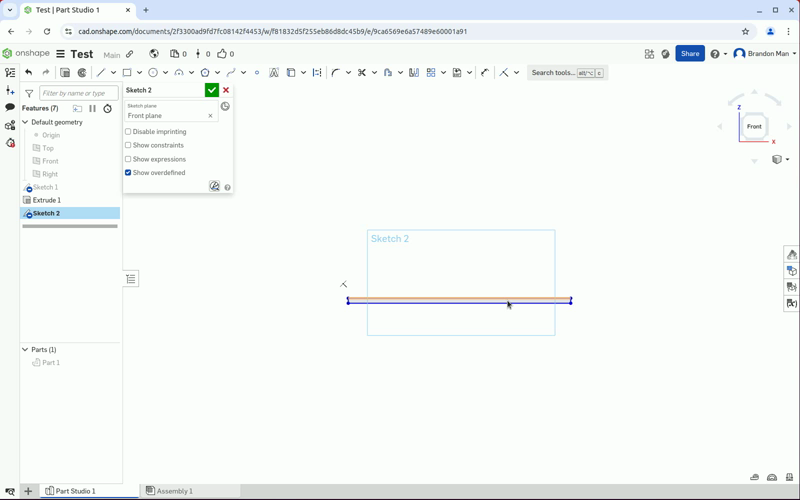
scroll(6)
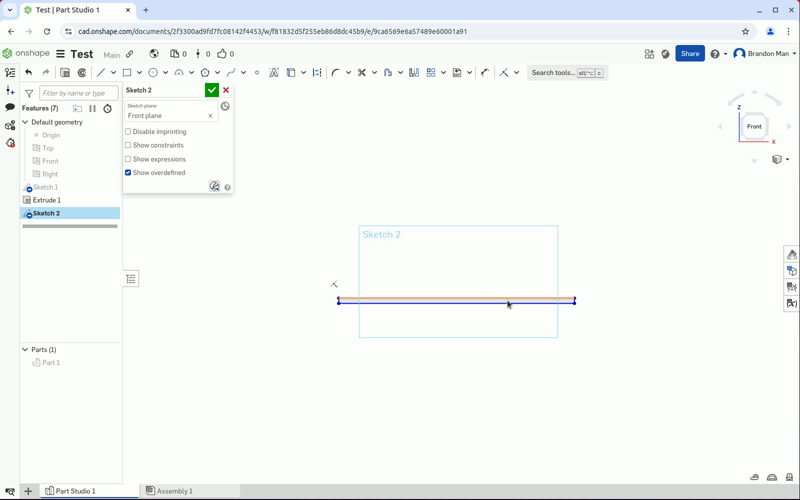
scroll(6)
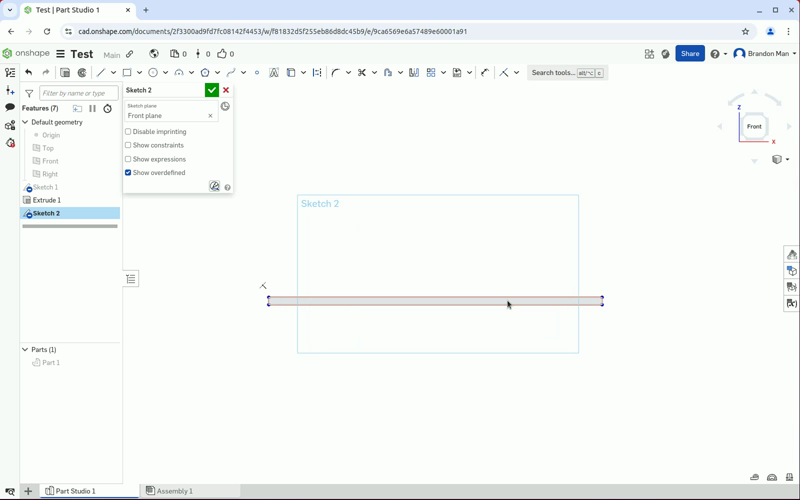
scroll(6)
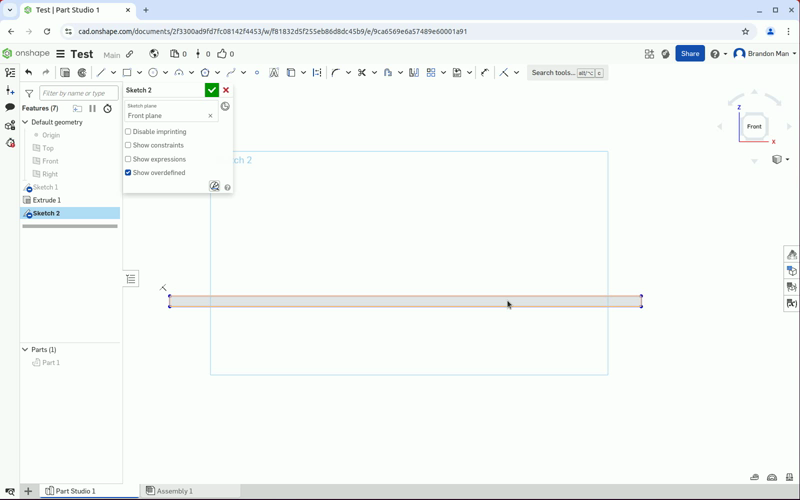
scroll(6)
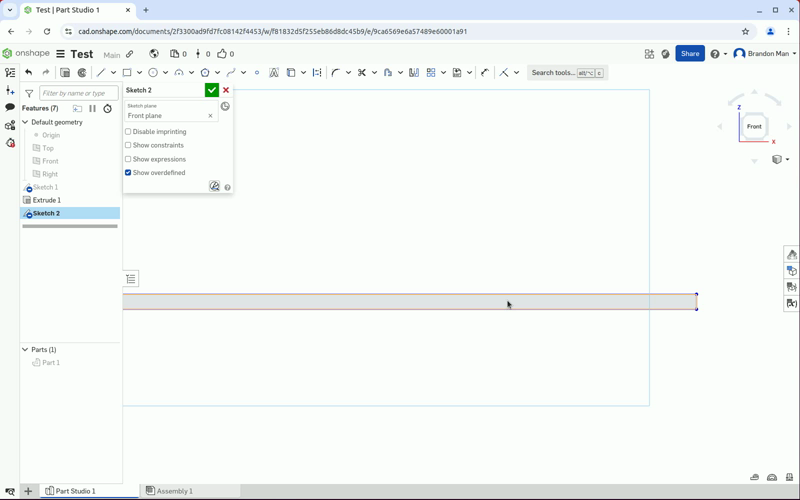
scroll(6)
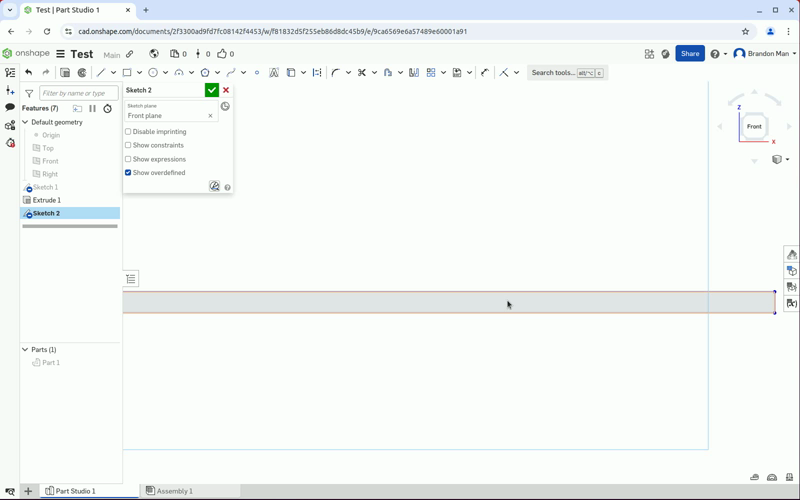
scroll(6)
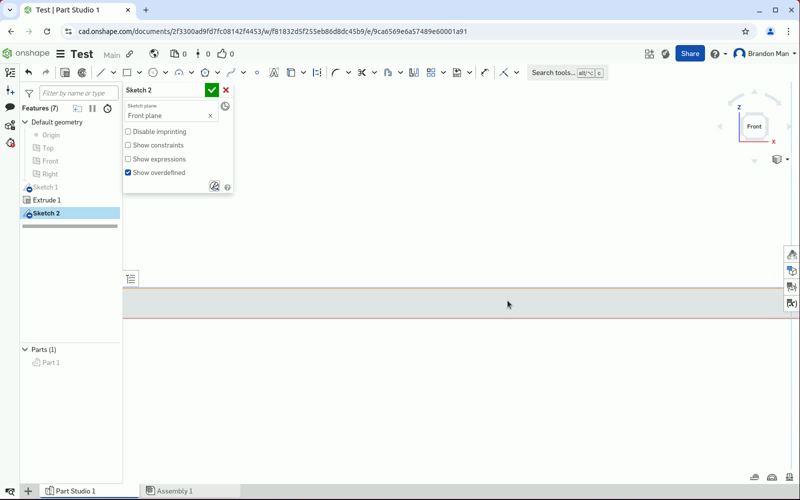
scroll(6)
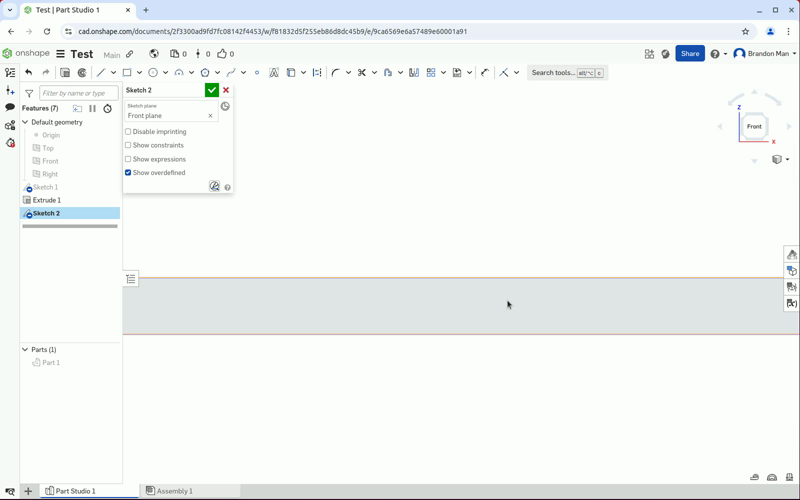
click(507, 300)
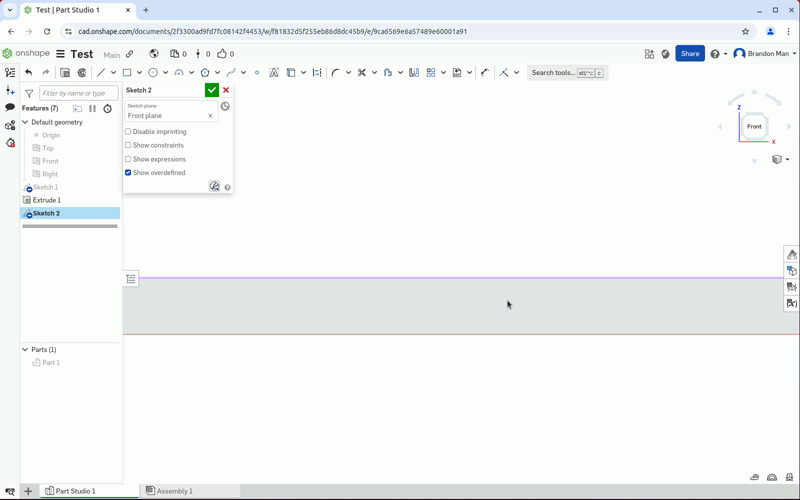
scroll(-6)
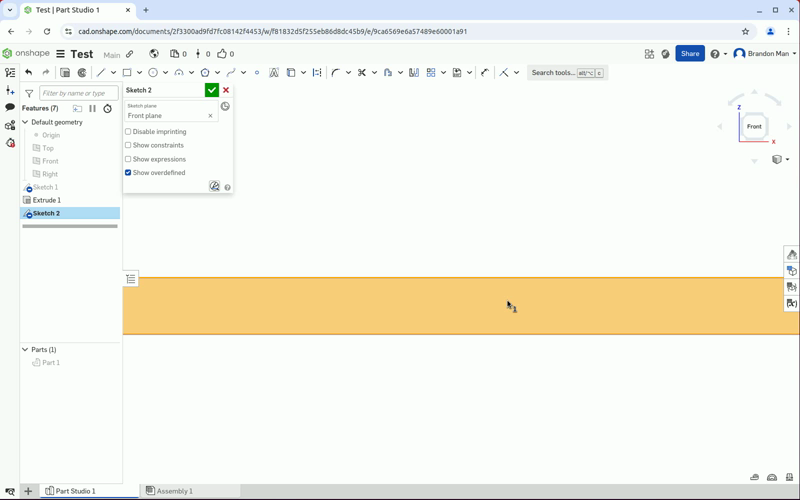
scroll(-6)
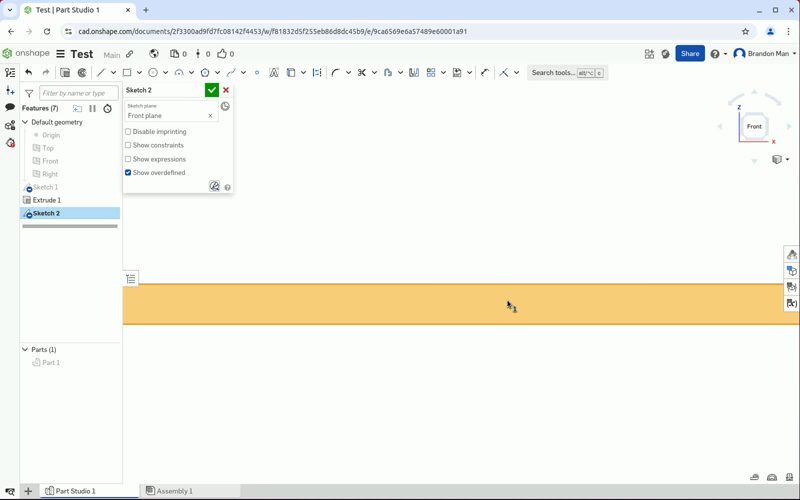
scroll(-6)
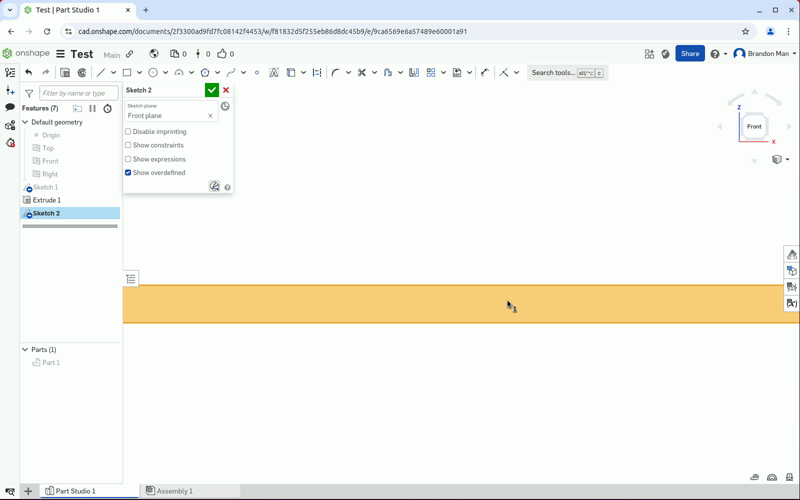
scroll(-6)
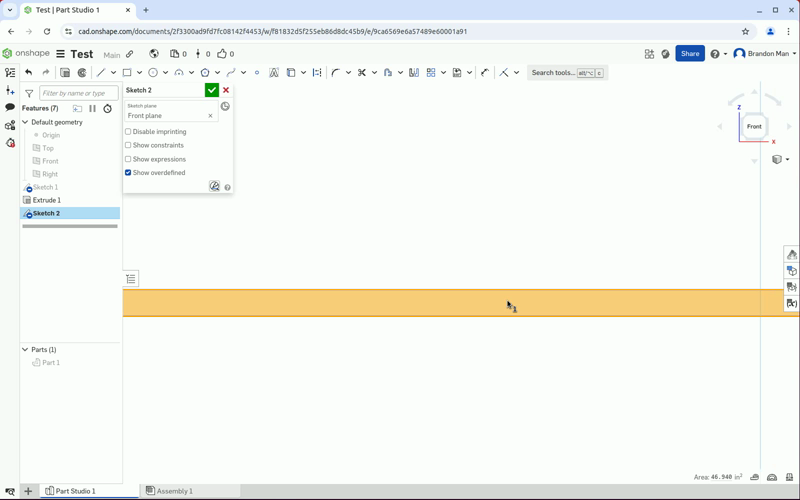
scroll(-6)
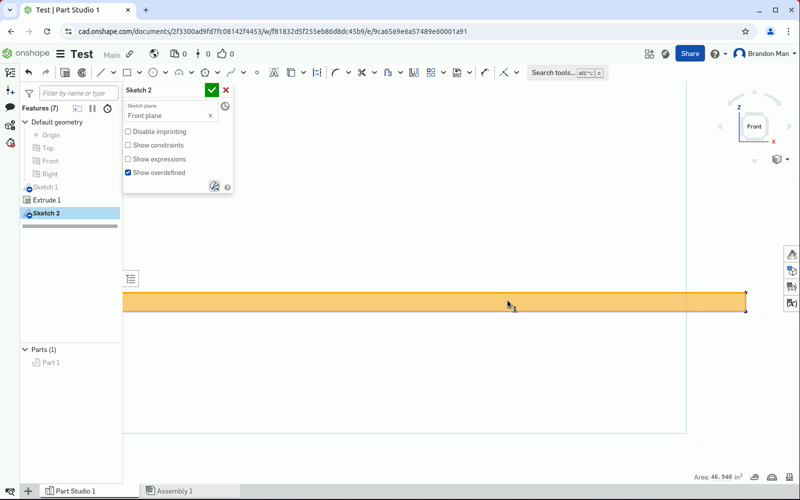
scroll(-6)
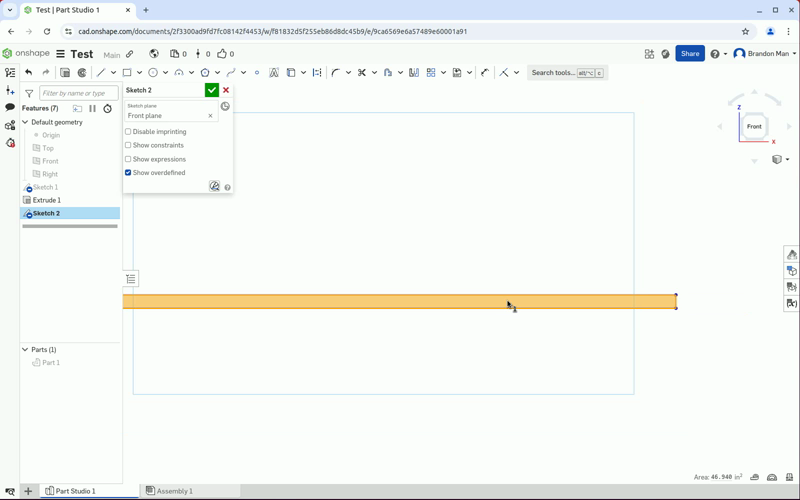
scroll(-6)
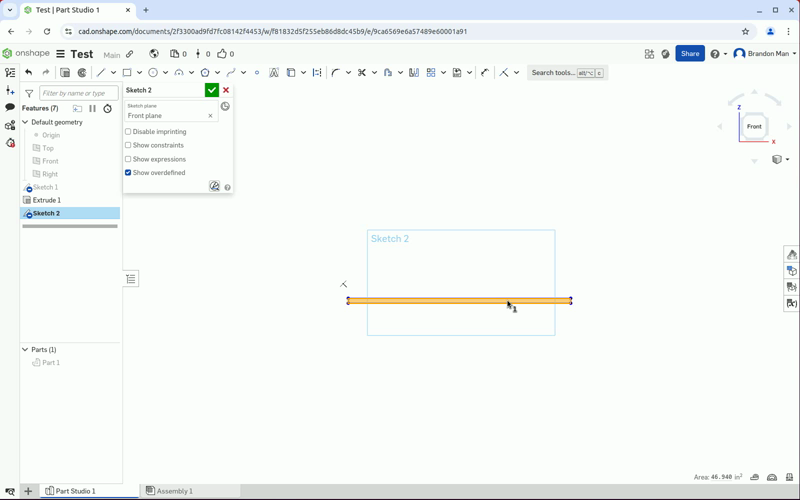
mouse_move(73, 352)
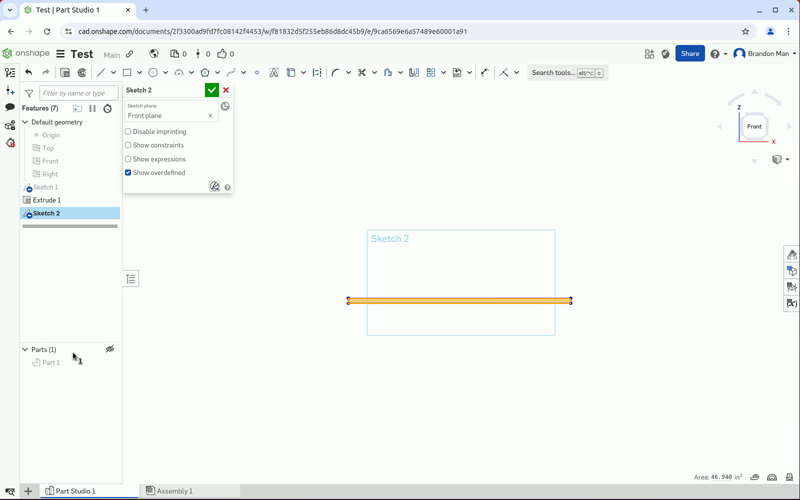
key(shift+y)
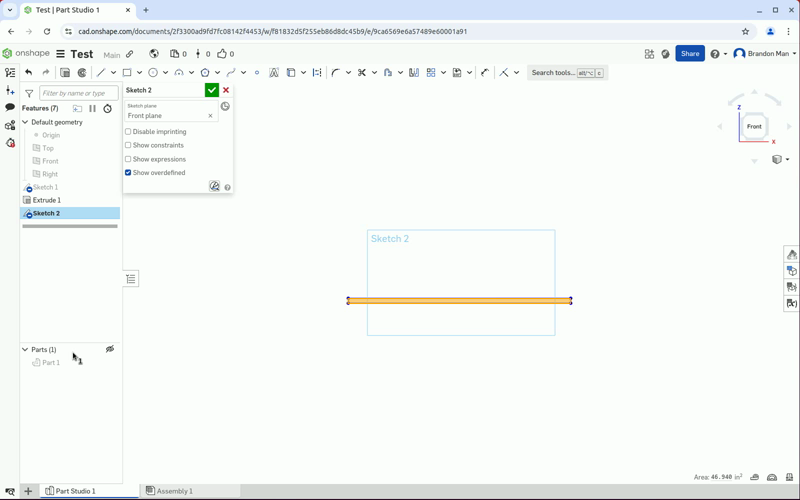
key(shift+e)
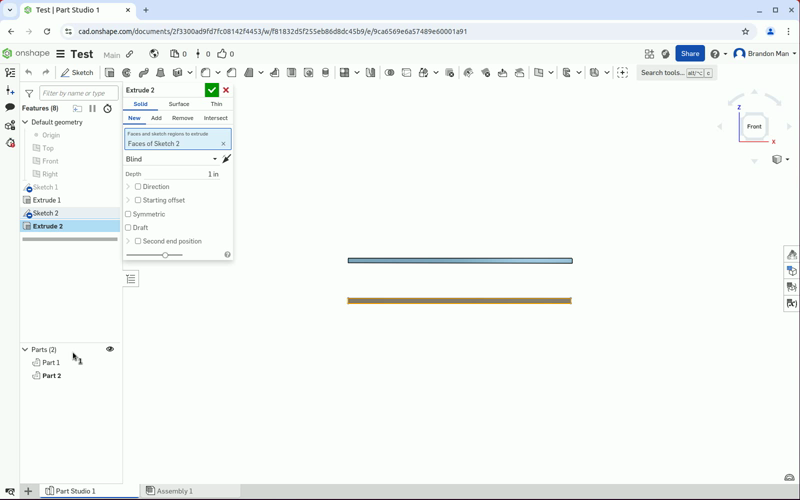
mouse_move(143, 106)
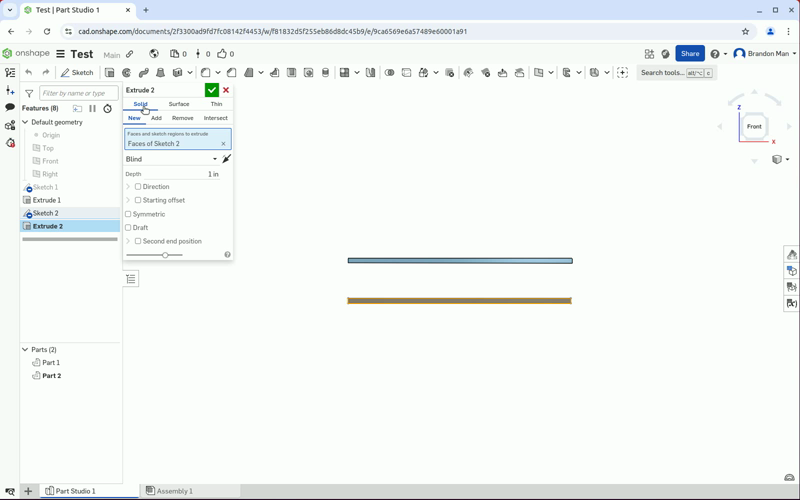
click(143, 106)
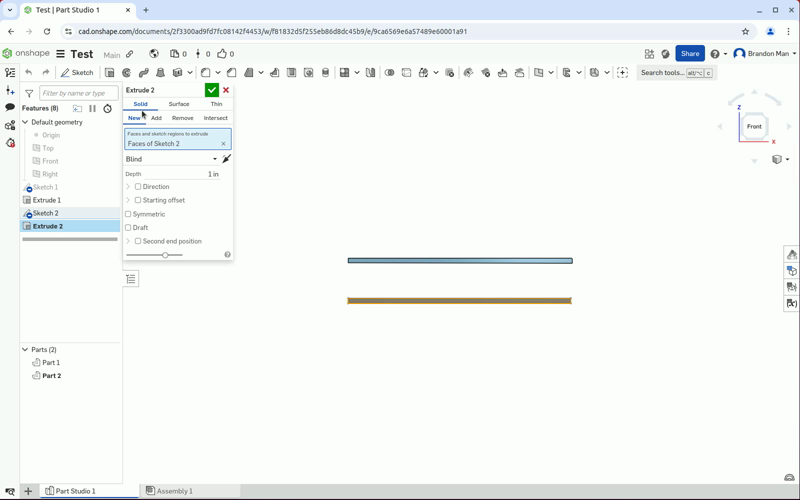
mouse_move(137, 120)
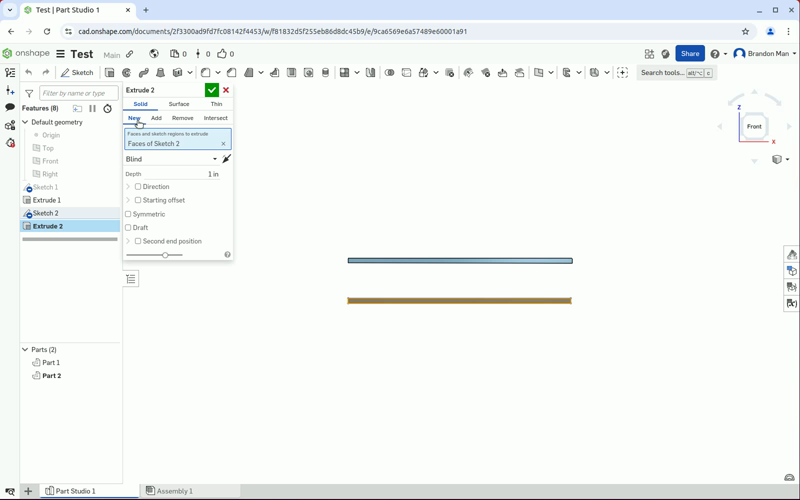
click(137, 120)
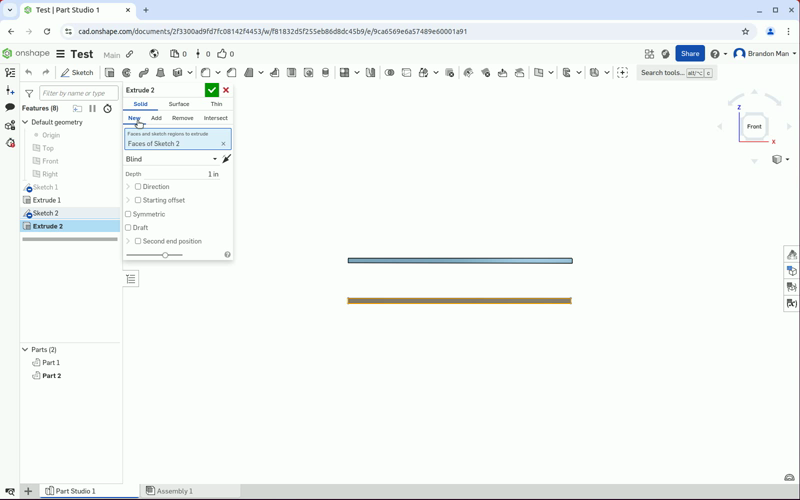
key(tab, 4)
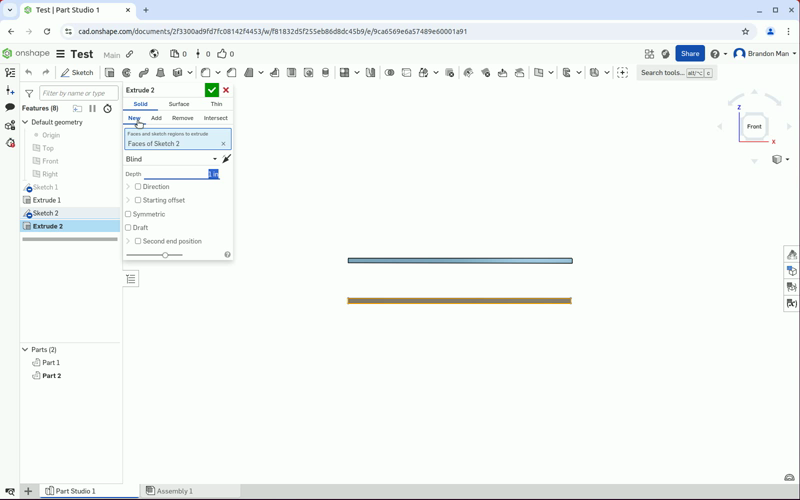
text(-0.722)
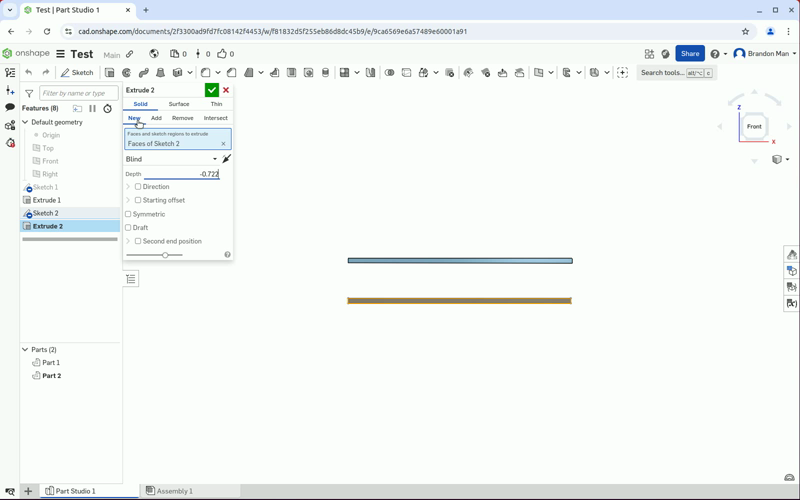
key(enter)
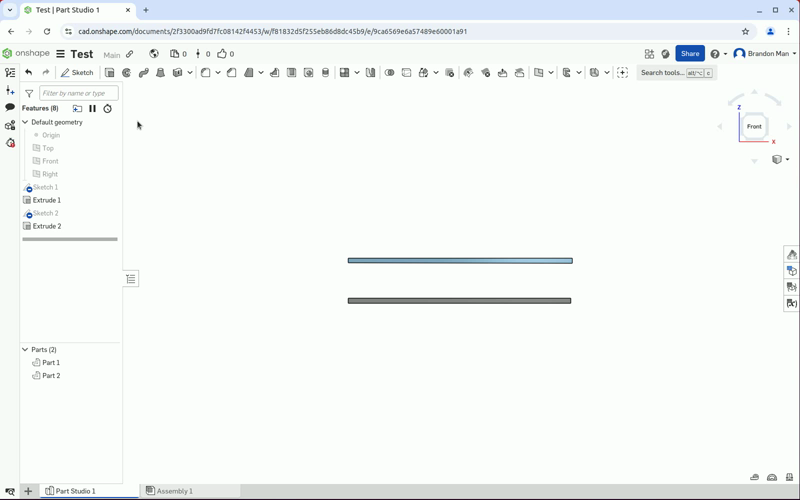
key(shift+h)
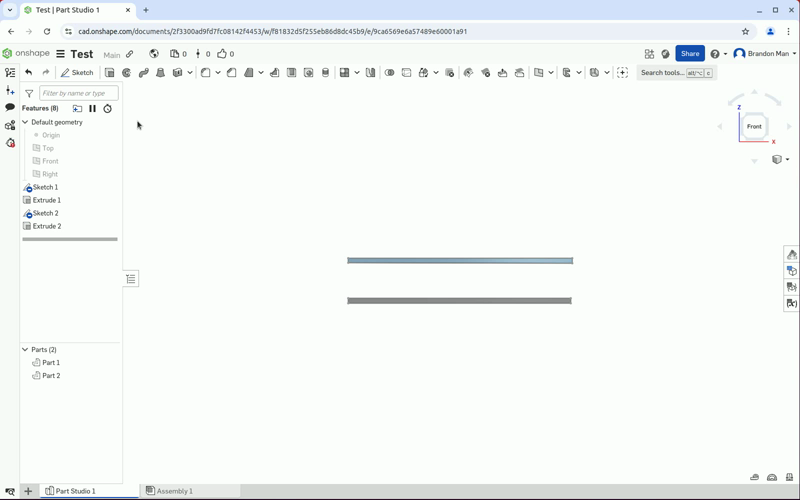
key(shift+h)
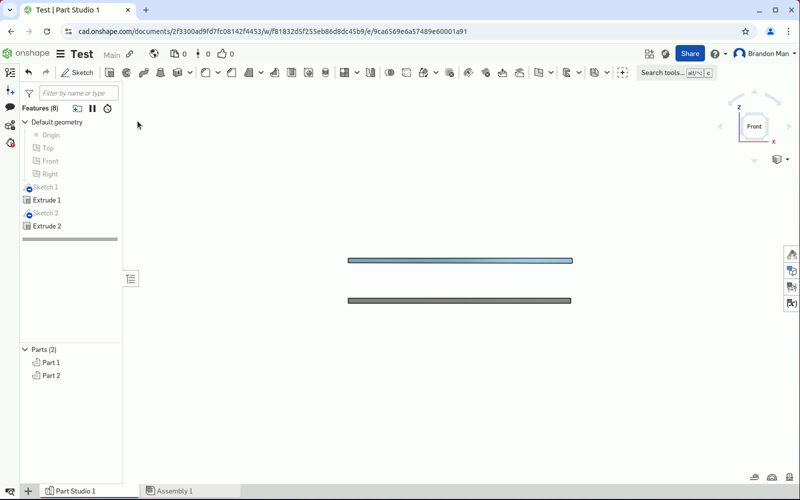
mouse_move(73, 189)
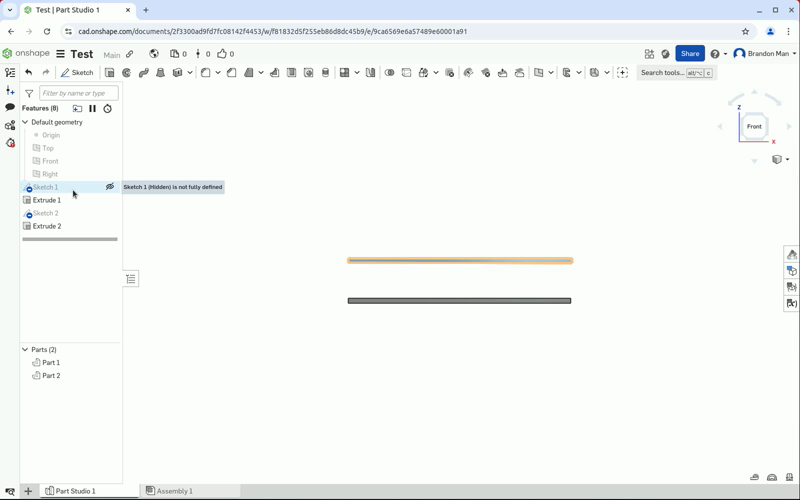
click(73, 189)
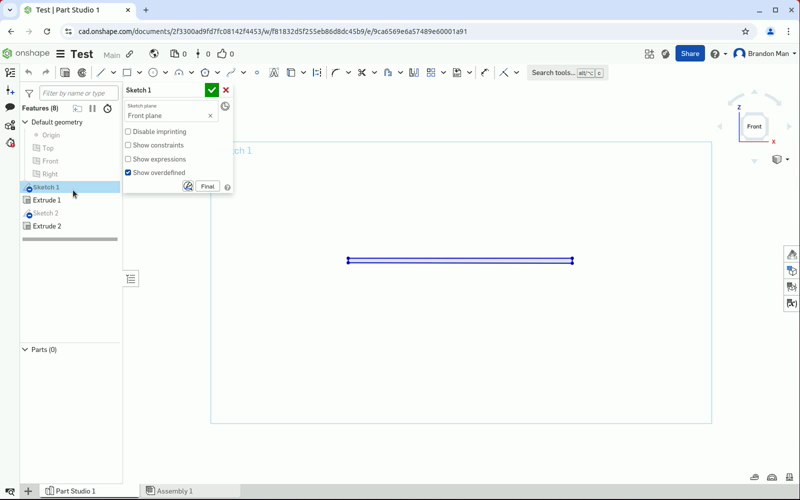
mouse_move(229, 92)
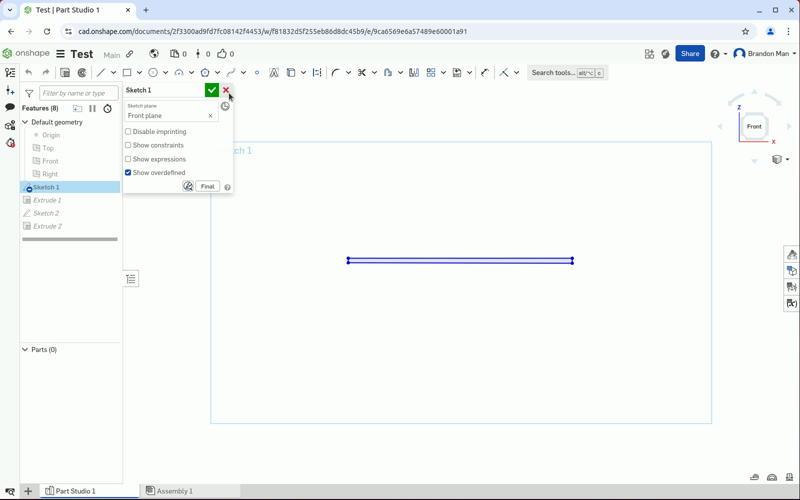
click(229, 92)
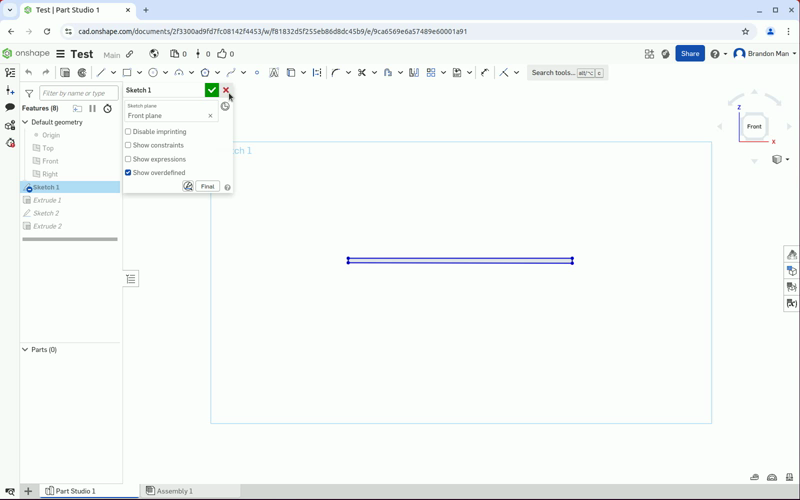
key(shift+s)
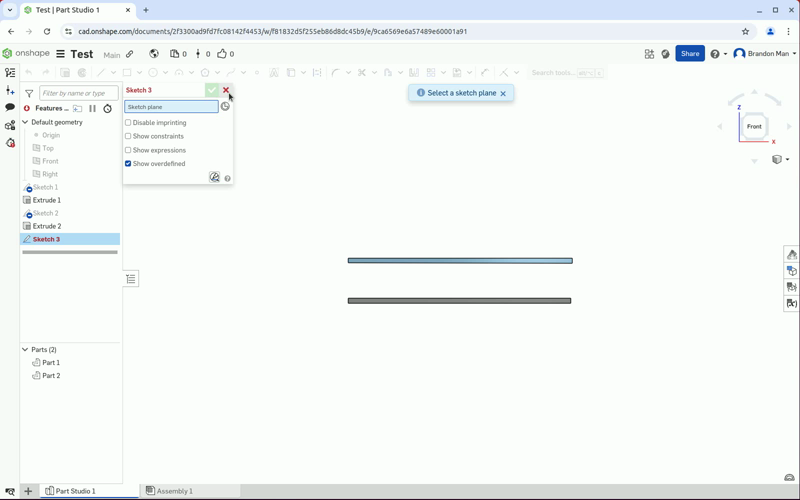
mouse_move(73, 163)
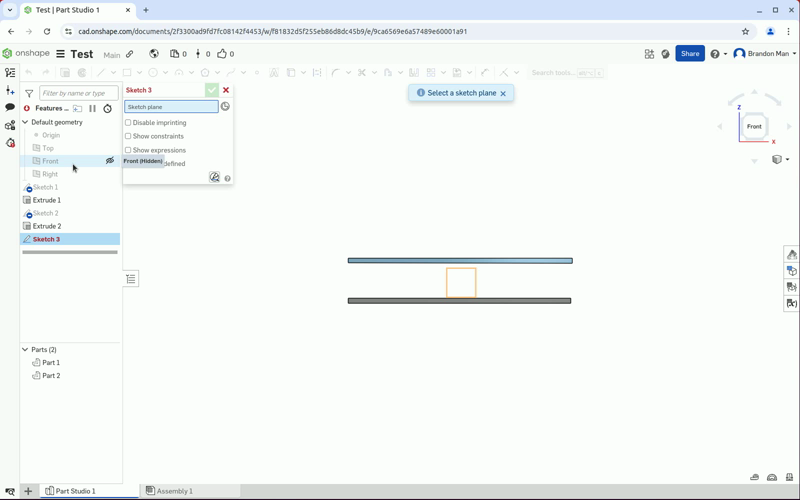
click(73, 163)
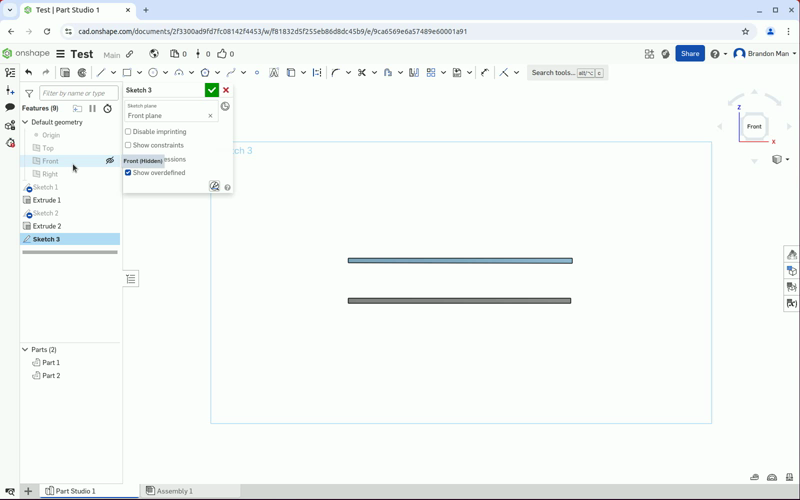
mouse_move(73, 352)
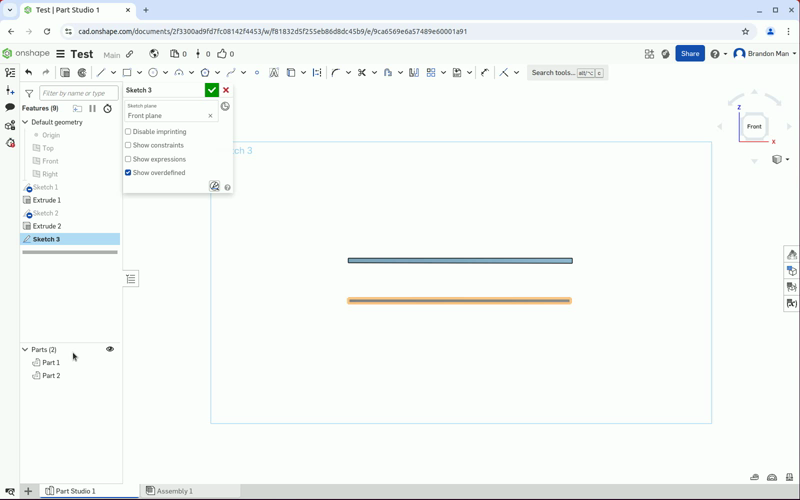
key(y)
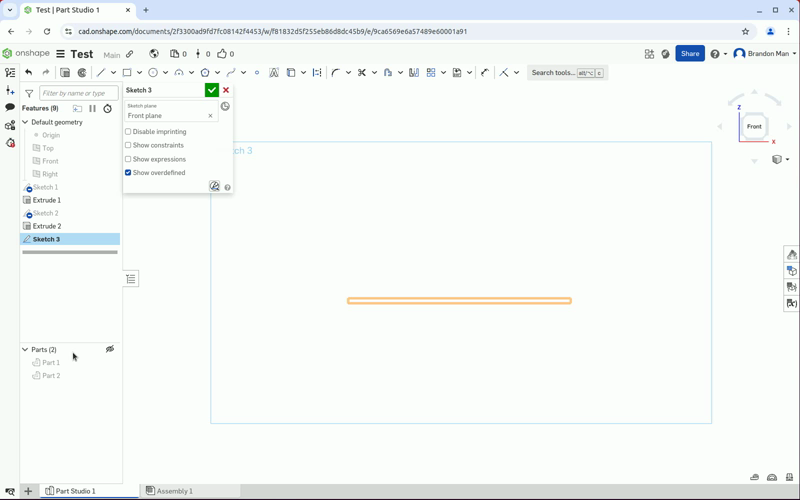
key(l)
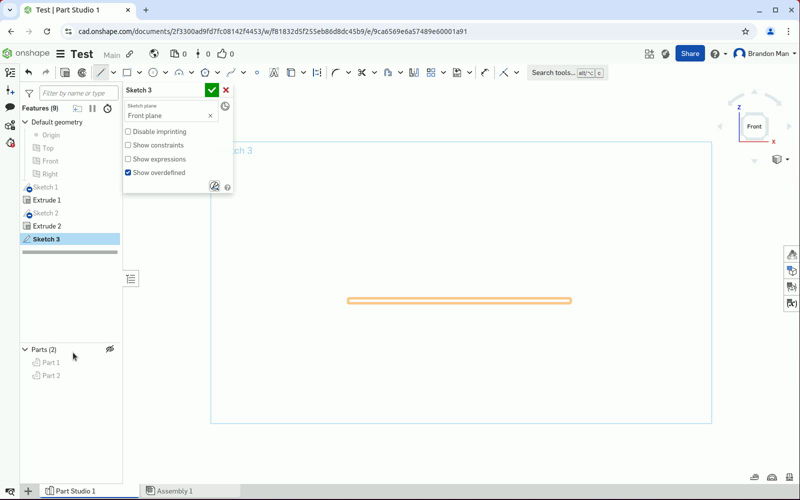
key_down(shift)
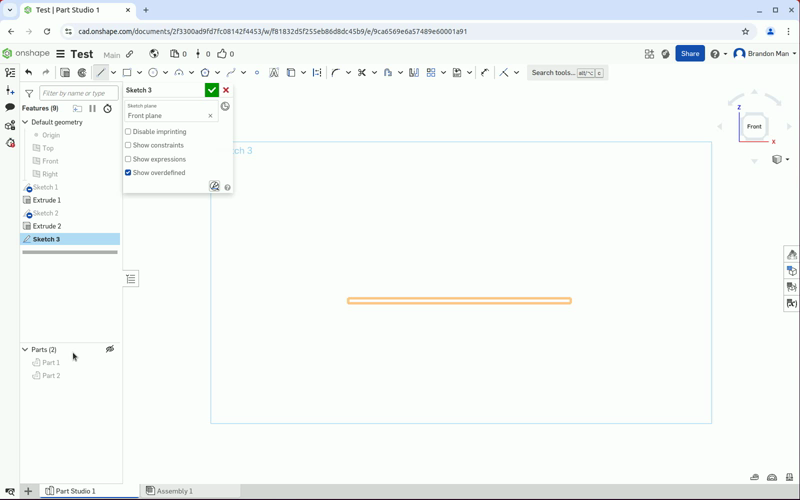
mouse_move(348, 262)
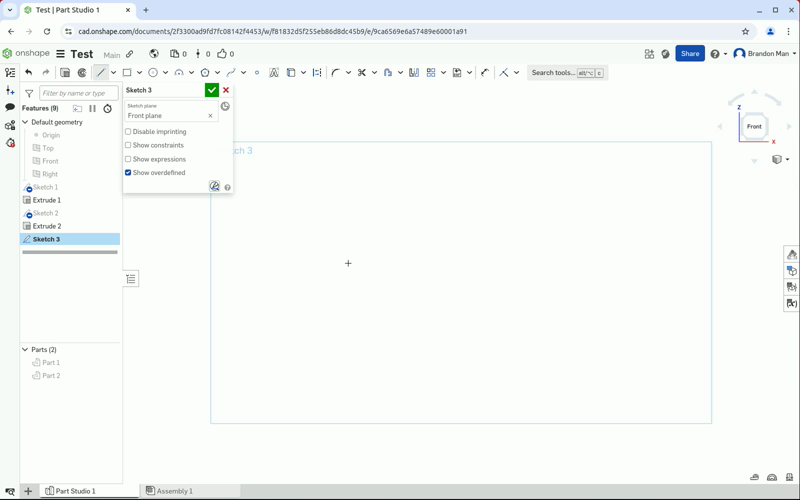
click(348, 262)
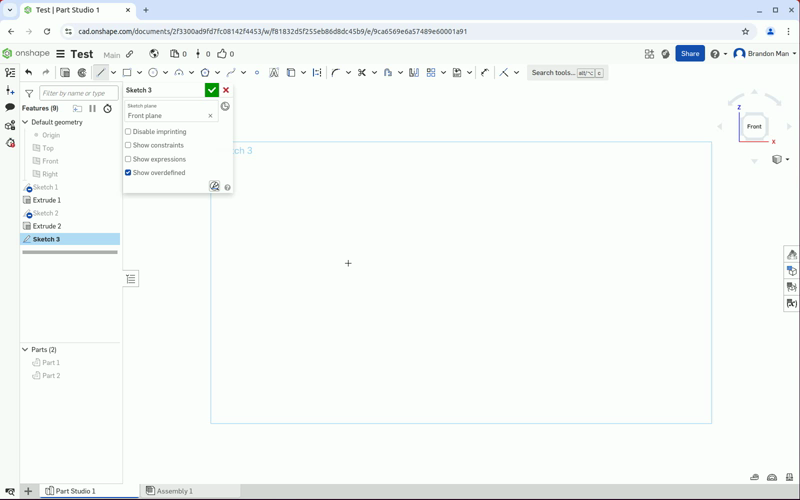
key_up(shift)
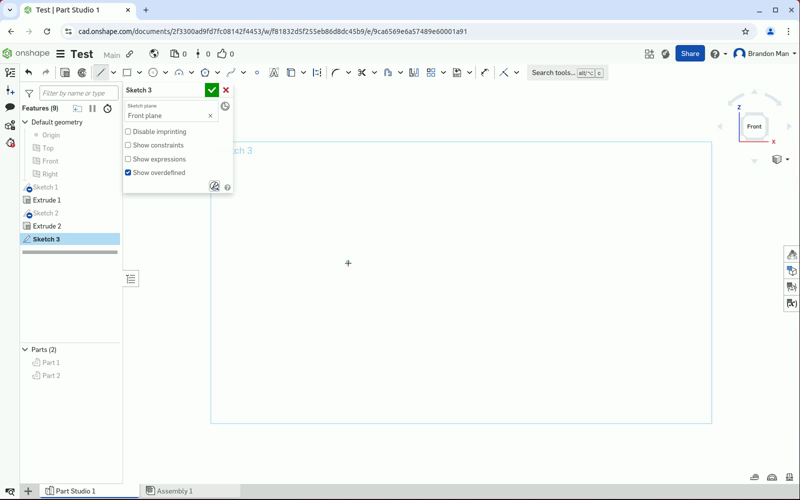
key_down(shift)
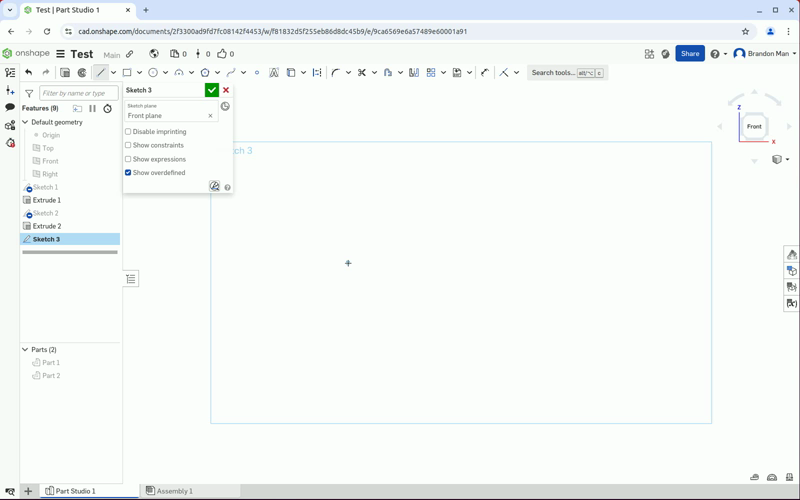
mouse_move(572, 263)
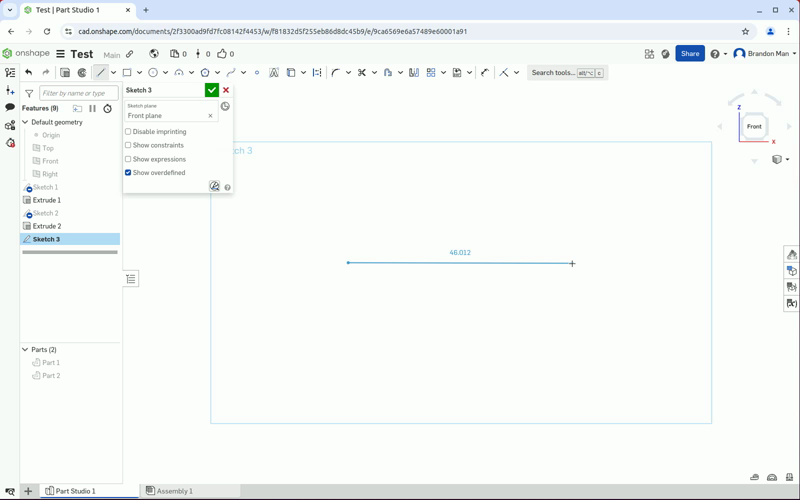
click(572, 263)
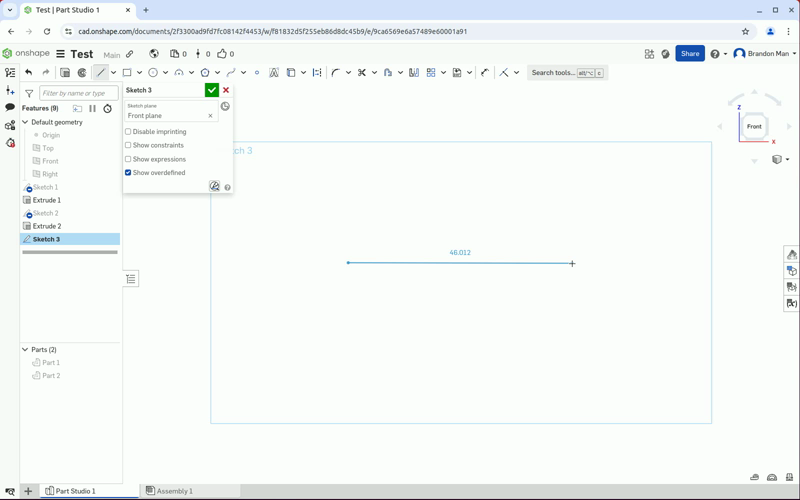
key_up(shift)
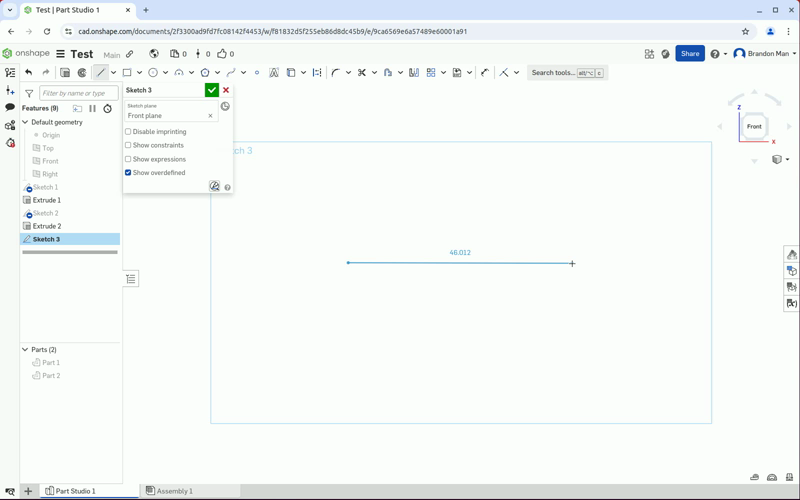
key_down(shift)
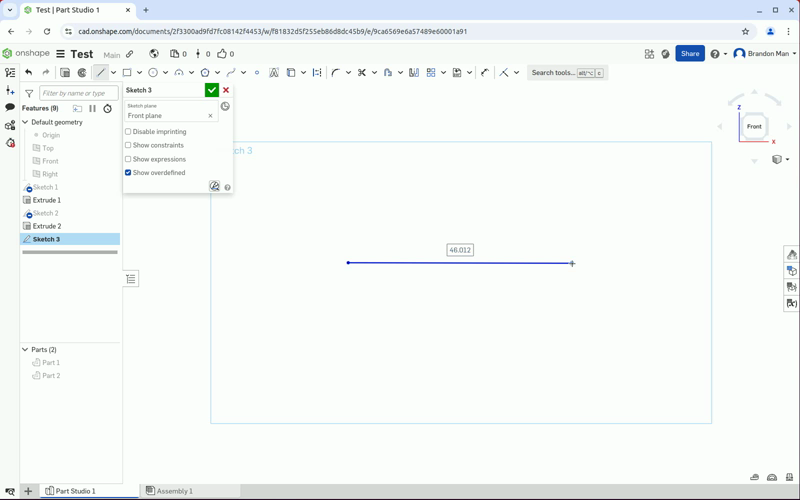
mouse_move(589, 263)
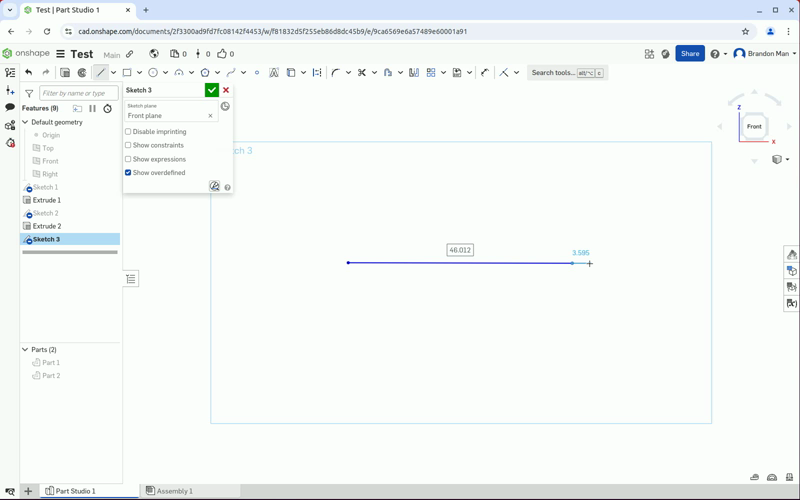
mouse_move(572, 258)
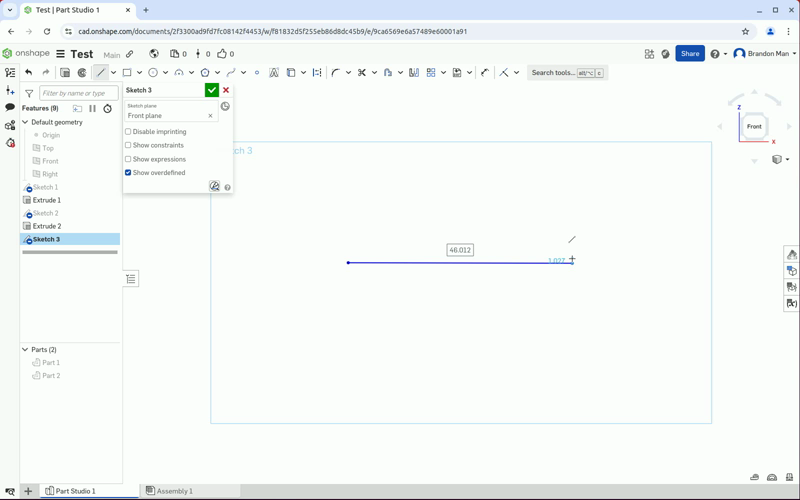
scroll(6)
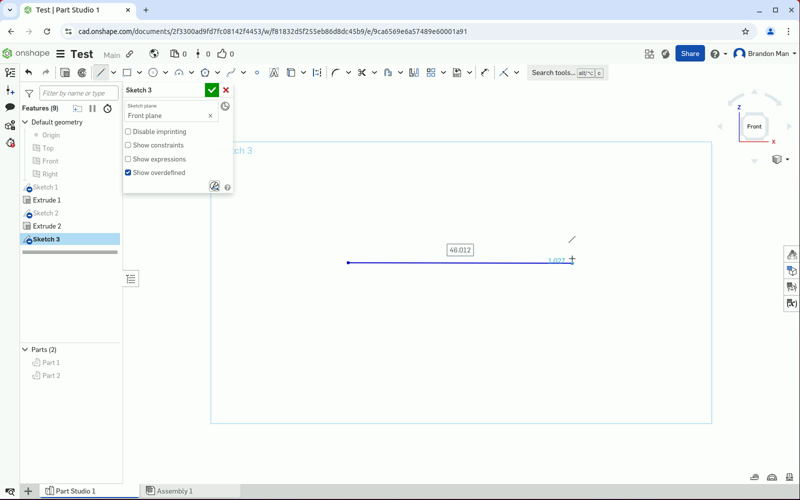
scroll(6)
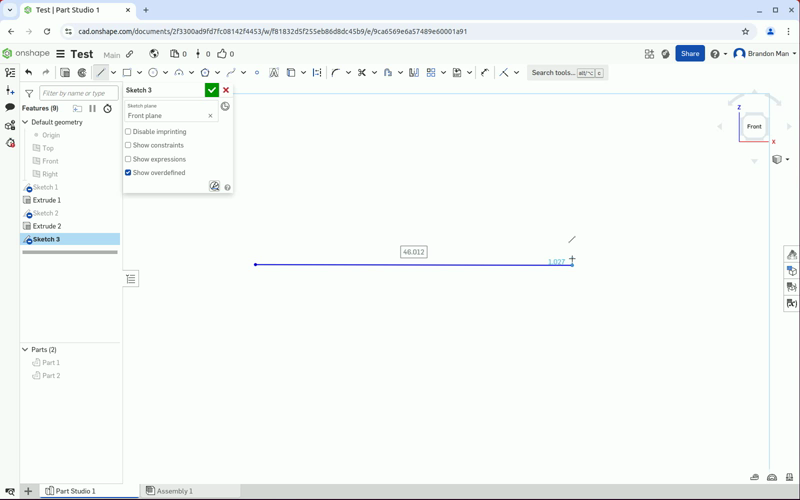
scroll(6)
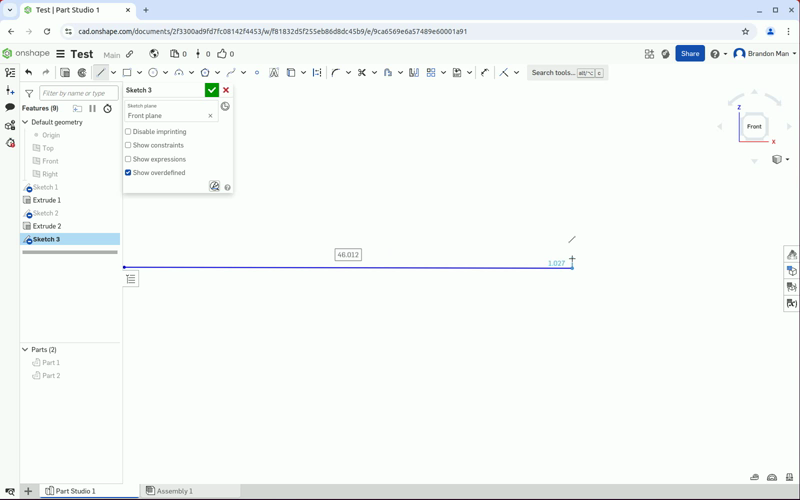
scroll(6)
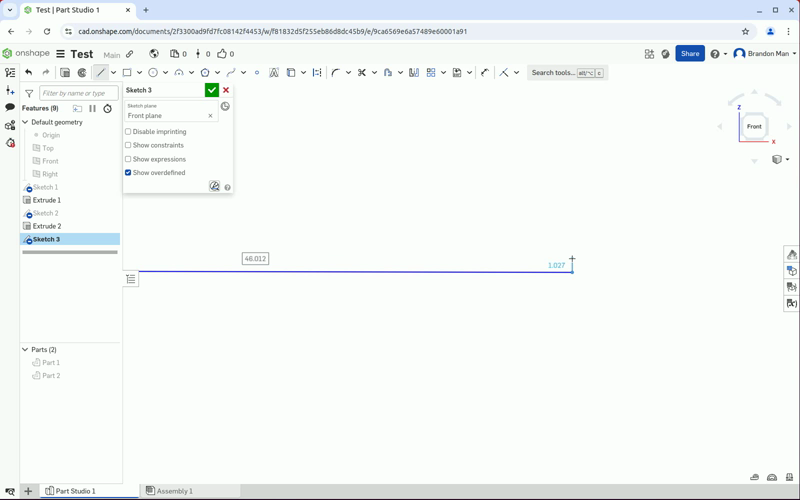
scroll(6)
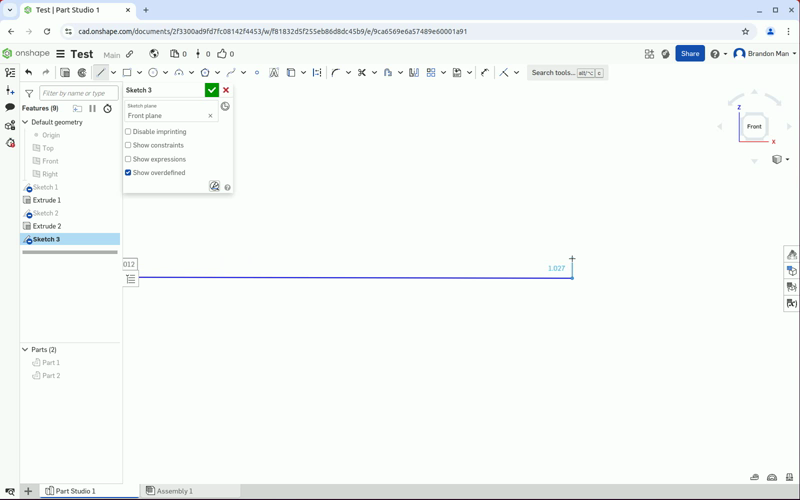
scroll(6)
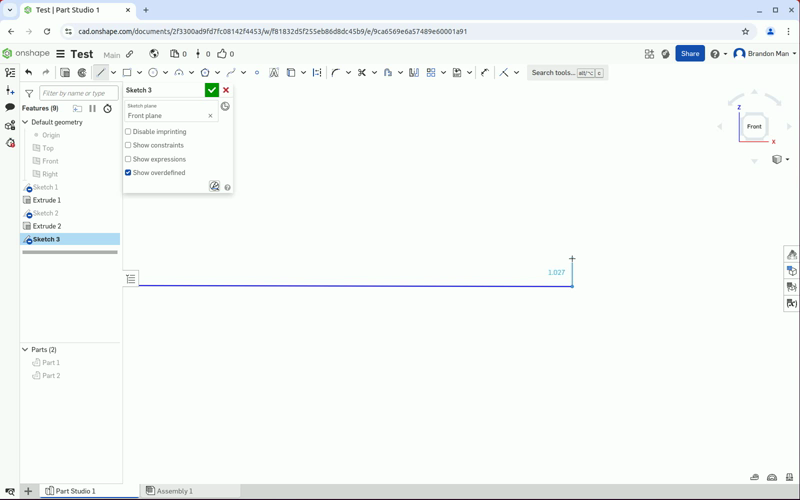
scroll(6)
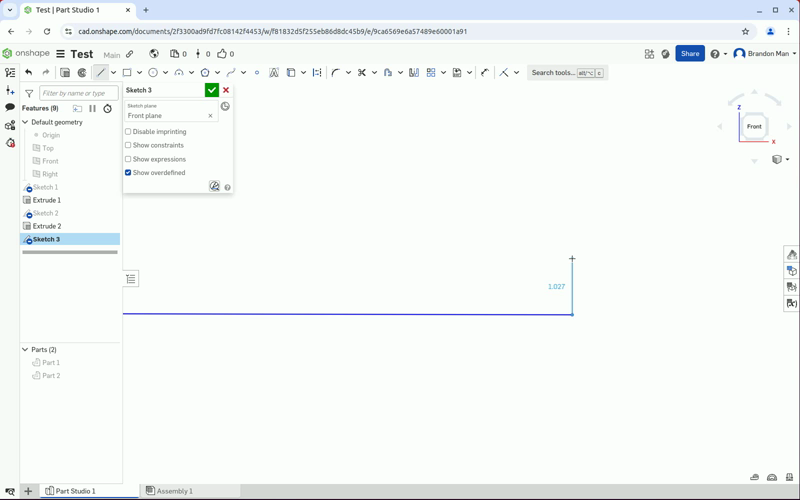
click(572, 258)
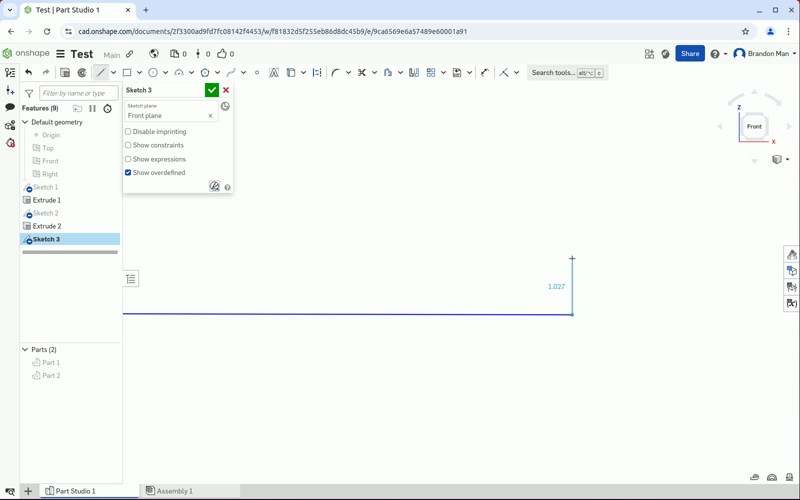
scroll(-6)
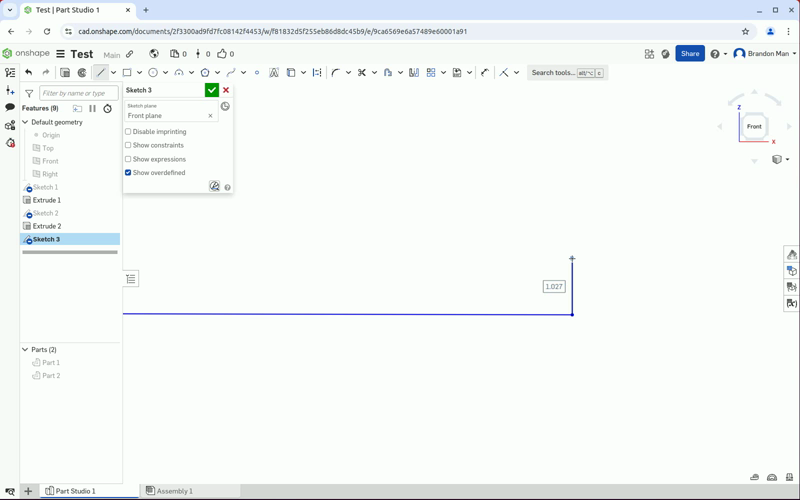
scroll(-6)
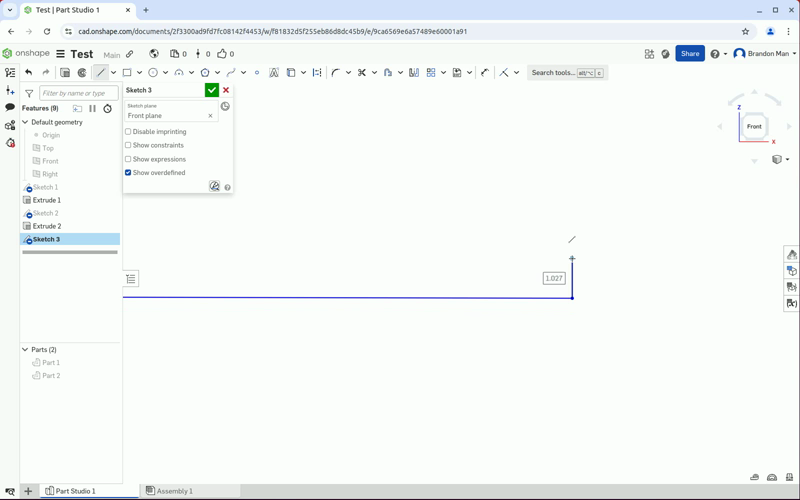
scroll(-6)
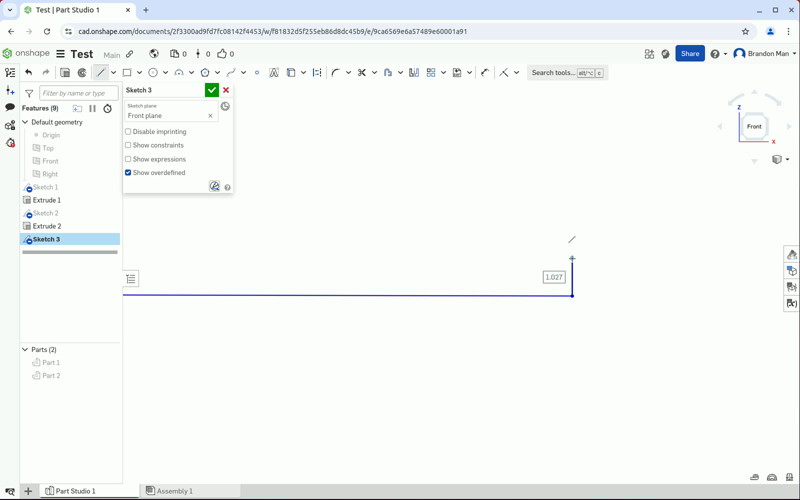
scroll(-6)
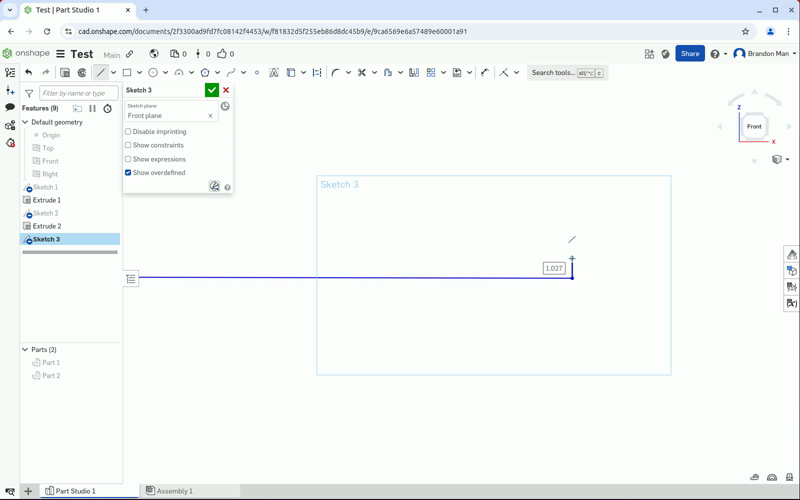
scroll(-6)
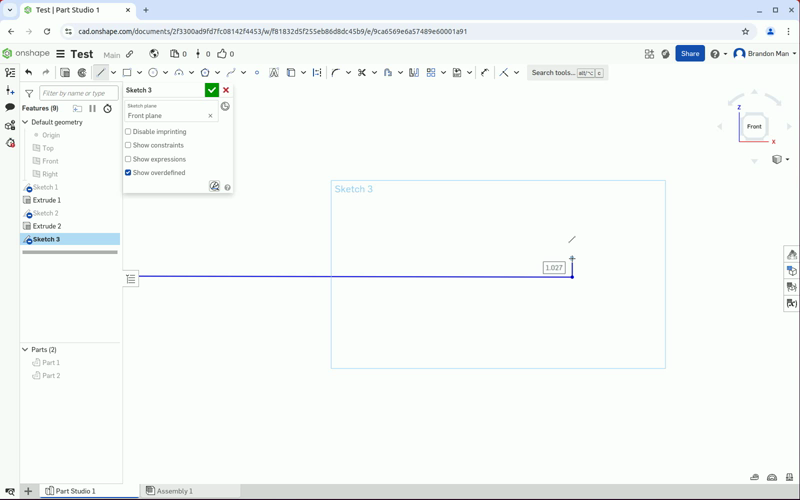
scroll(-6)
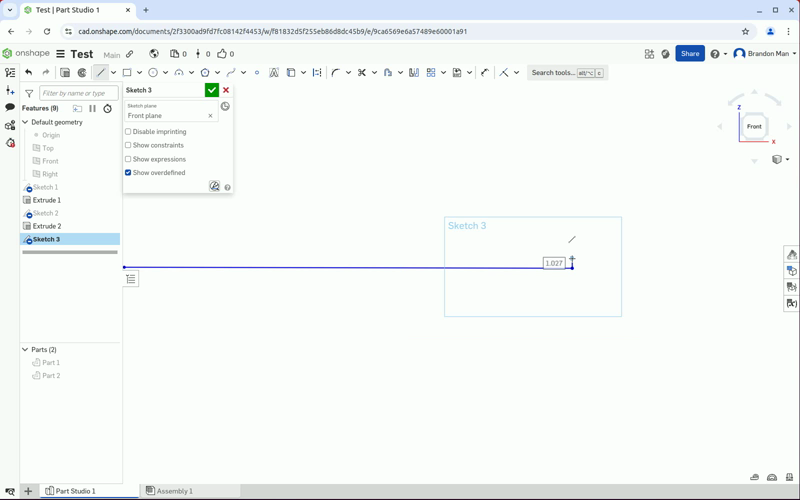
scroll(-6)
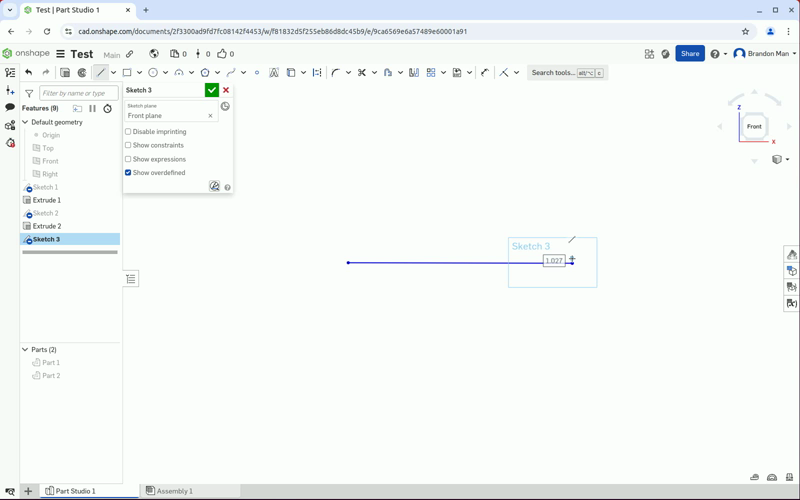
key_up(shift)
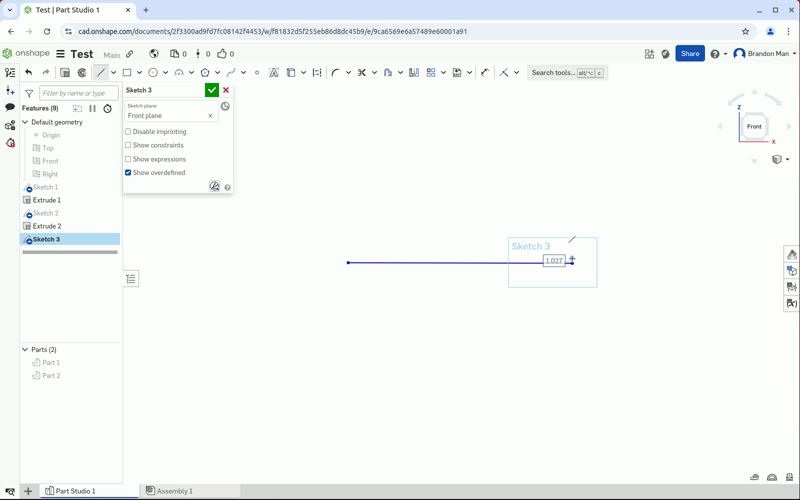
key_down(shift)
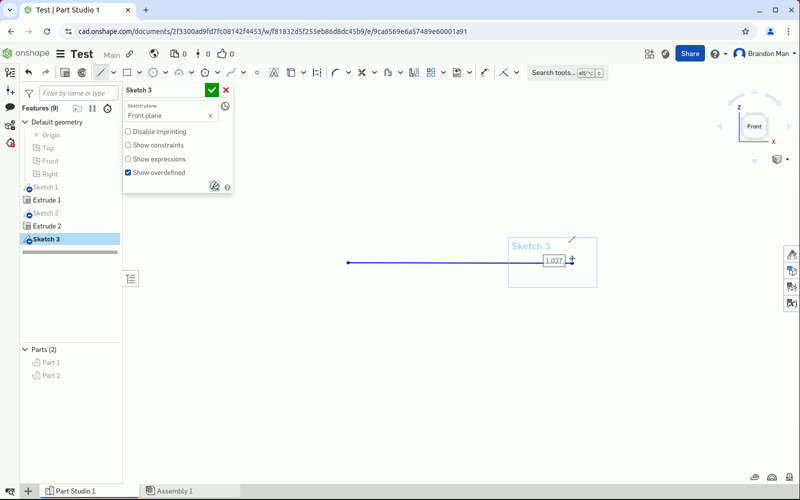
mouse_move(348, 258)
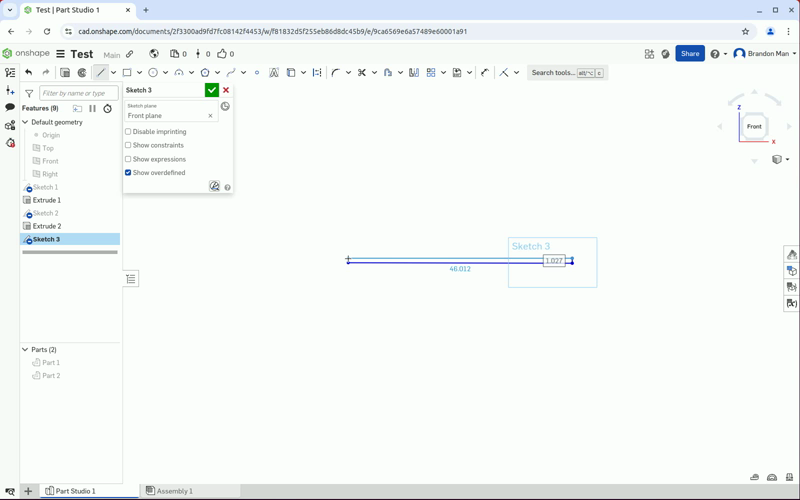
click(348, 258)
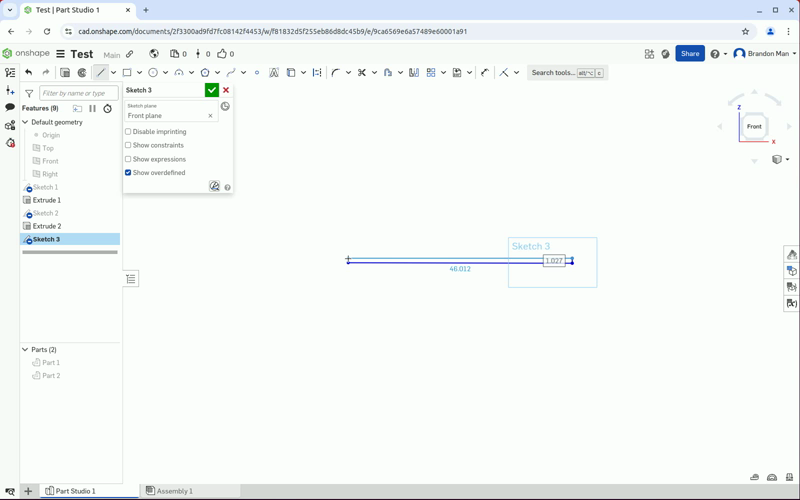
key_up(shift)
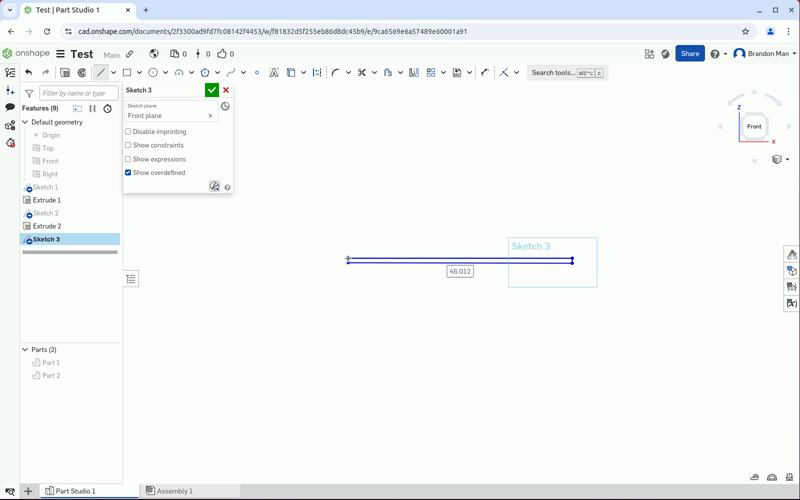
mouse_move(378, 258)
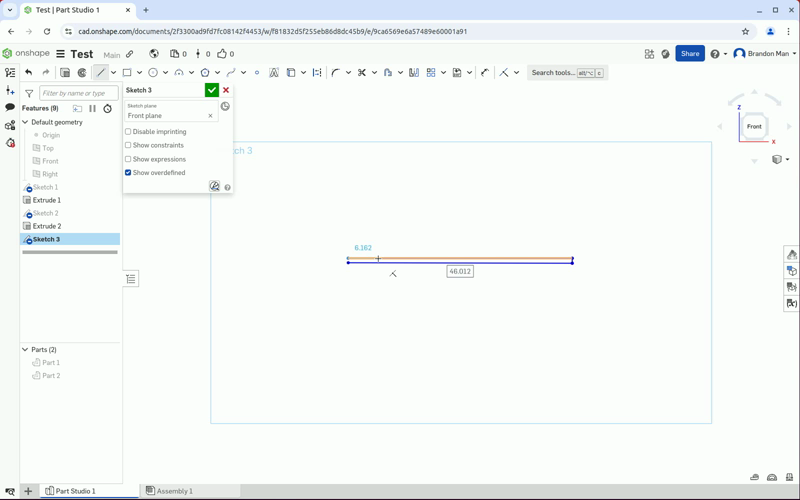
key_down(shift)
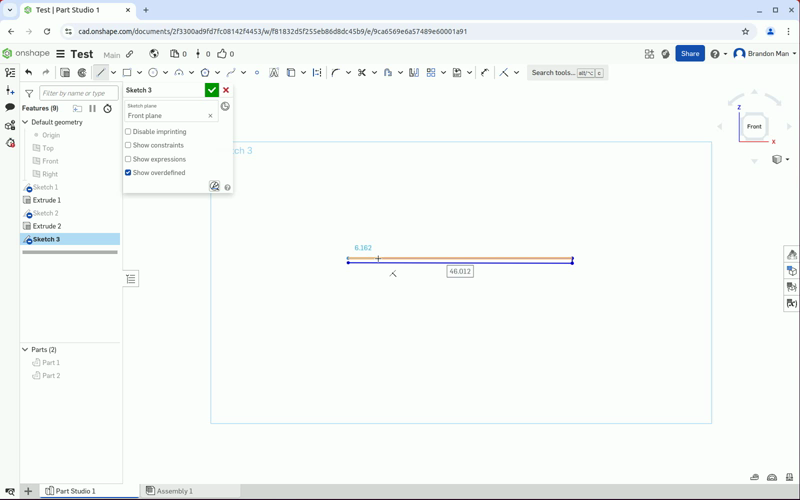
mouse_move(348, 262)
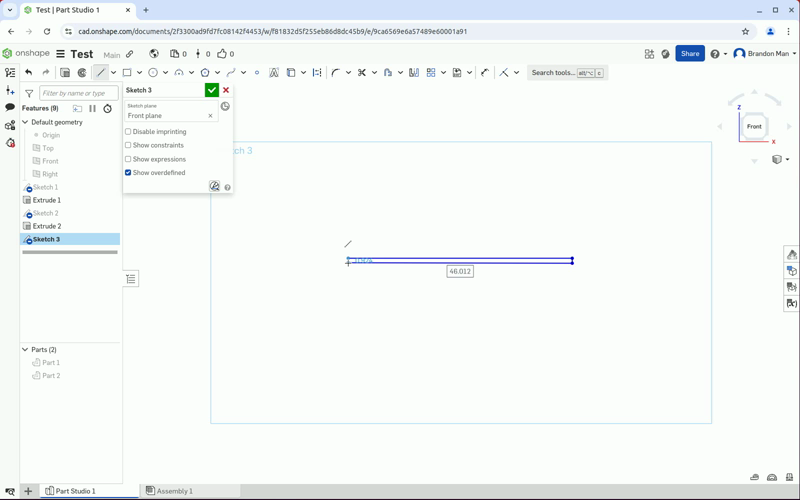
scroll(6)
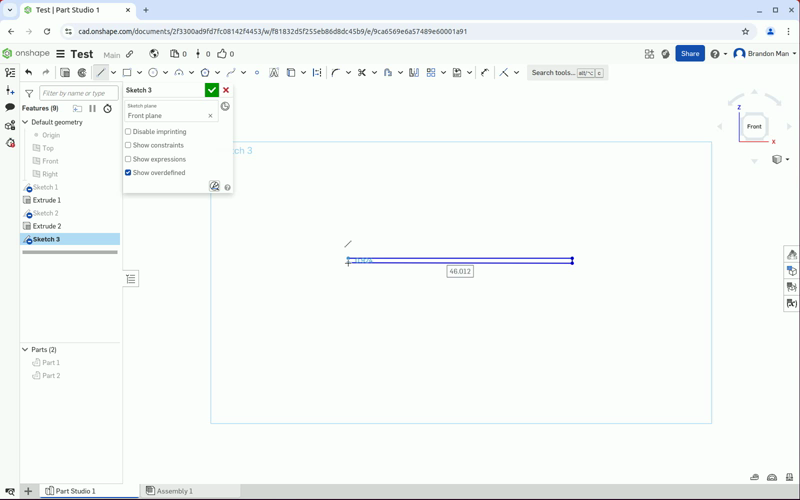
scroll(6)
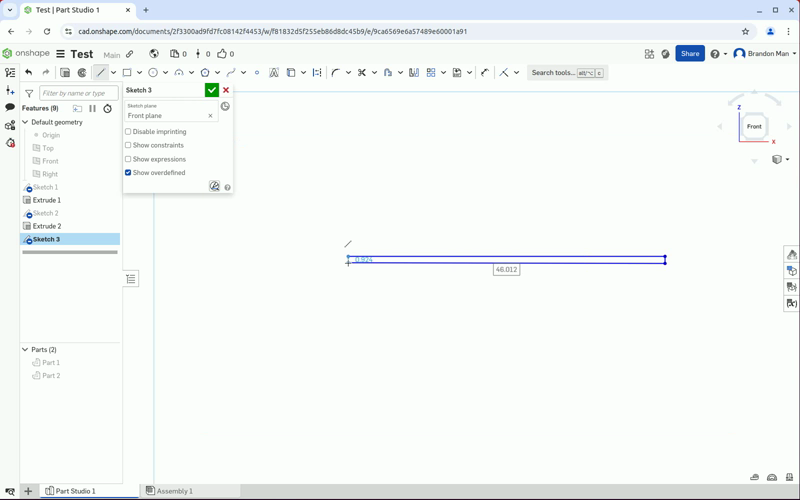
scroll(6)
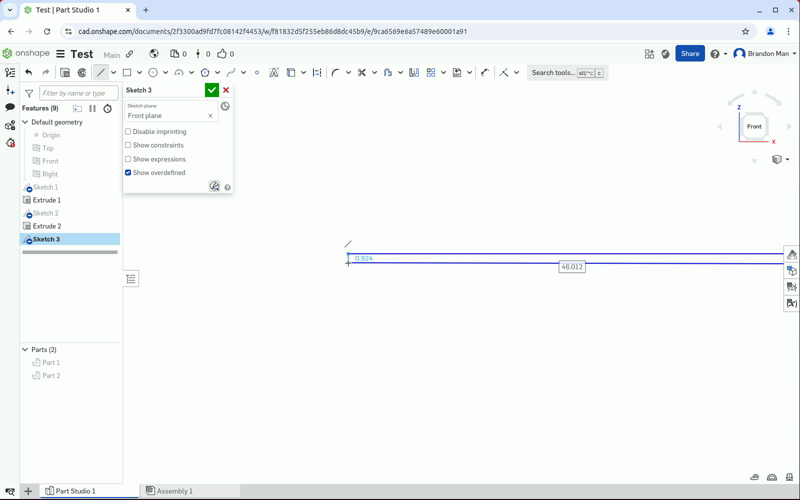
scroll(6)
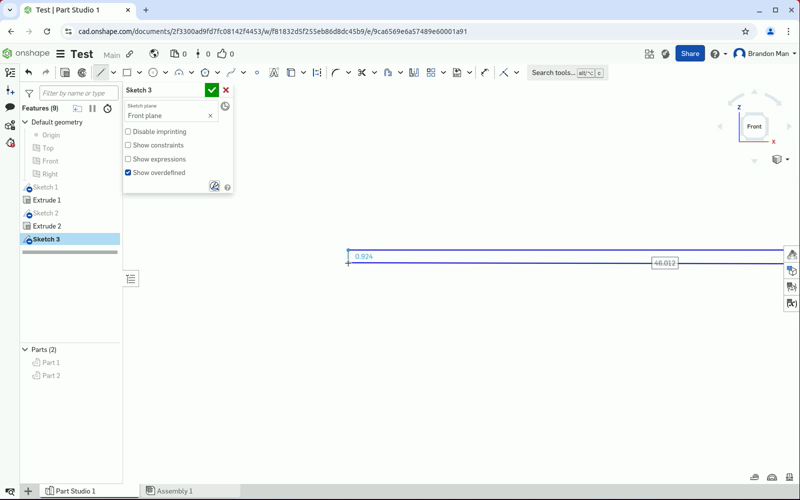
scroll(6)
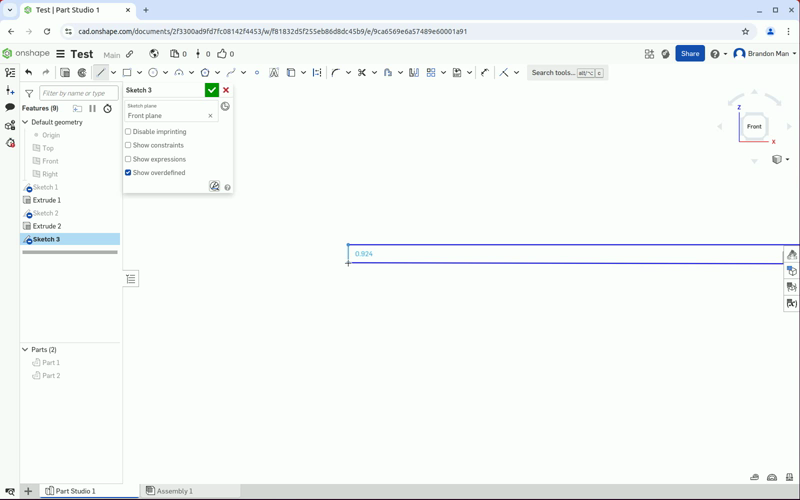
scroll(6)
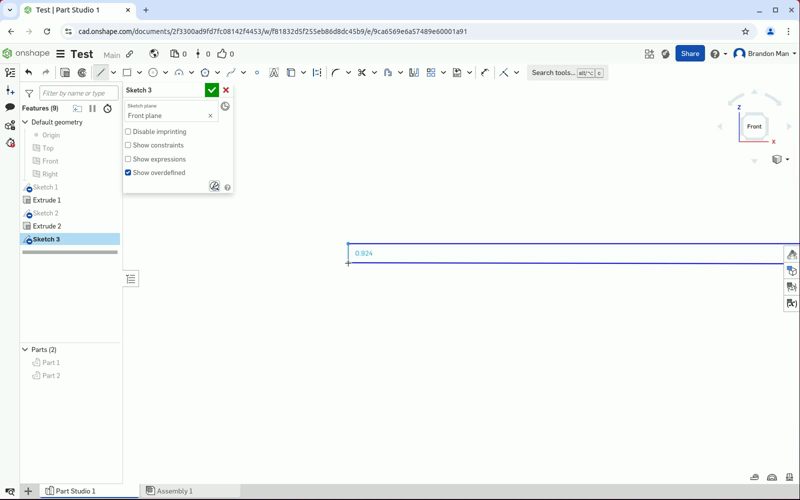
scroll(6)
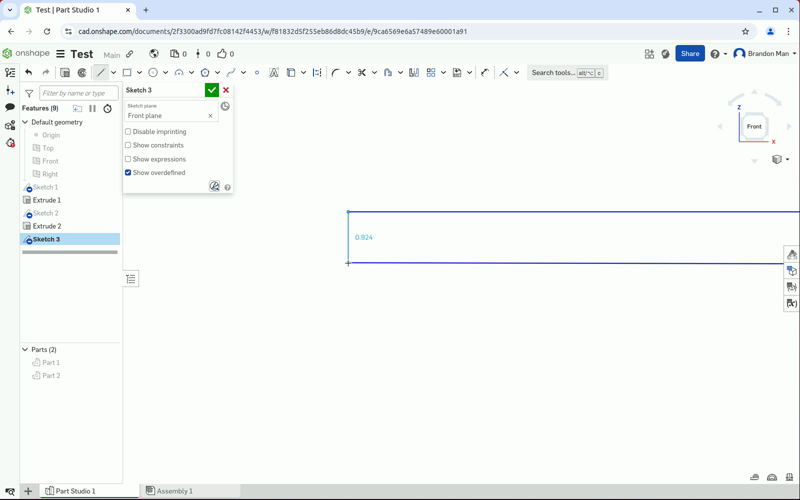
key_up(shift)
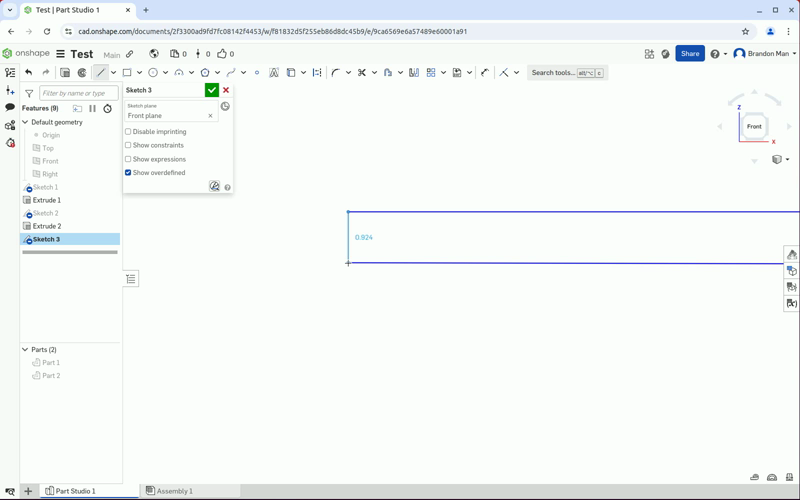
click(348, 262)
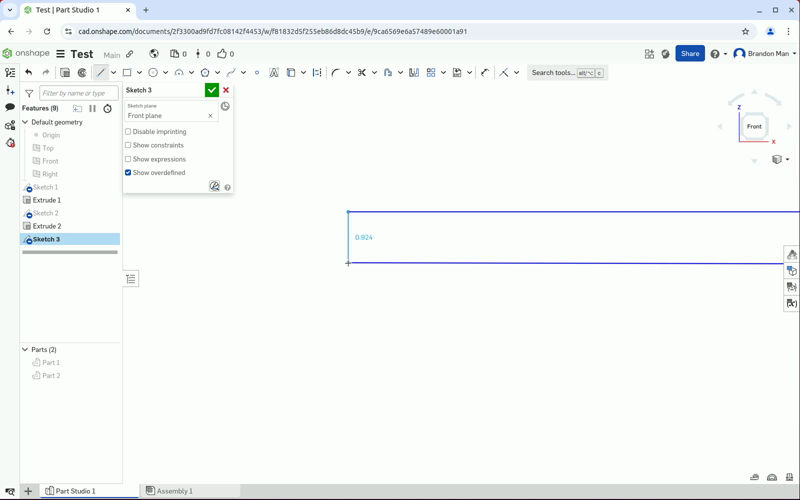
scroll(-6)
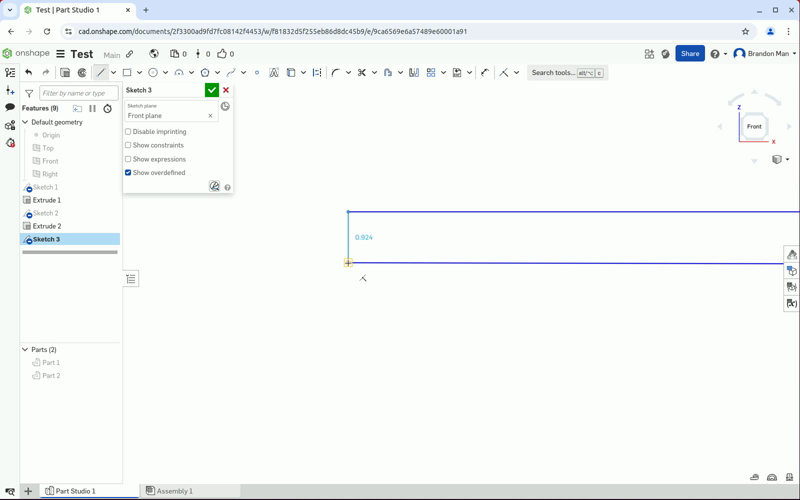
scroll(-6)
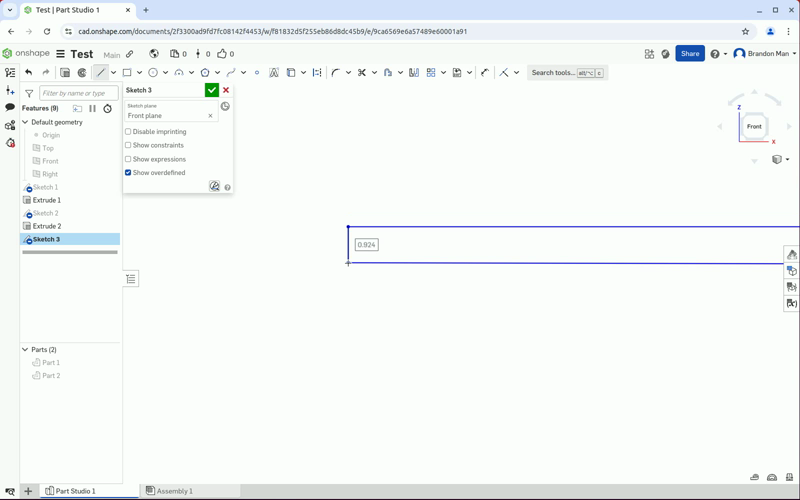
scroll(-6)
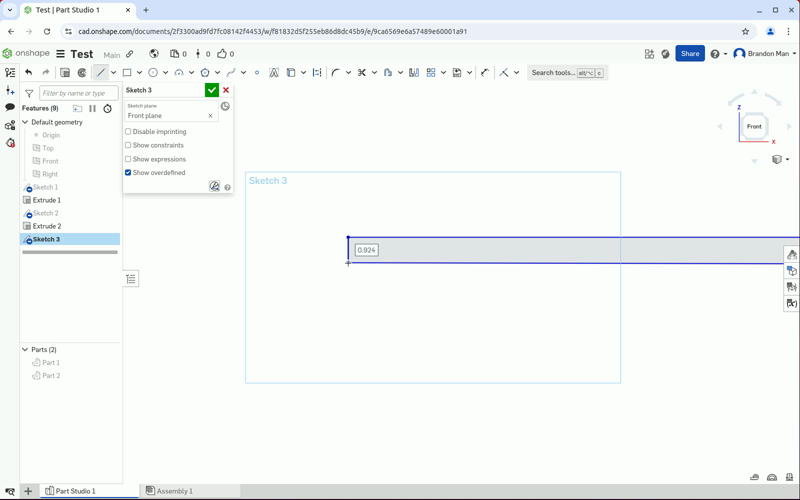
scroll(-6)
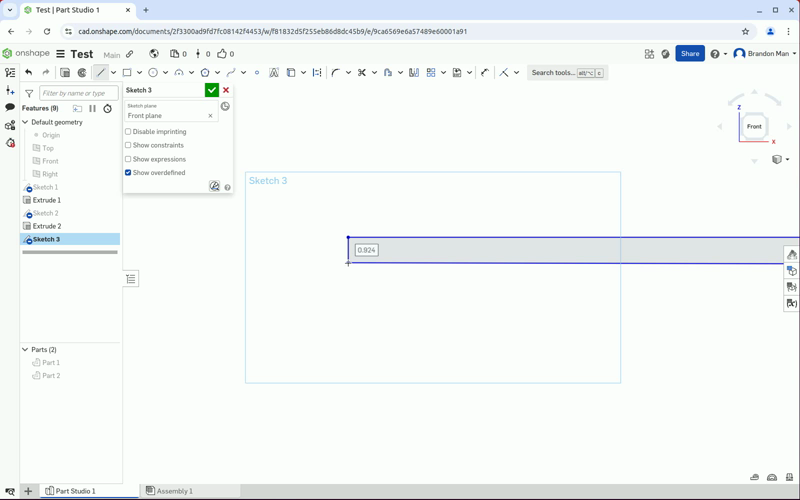
scroll(-6)
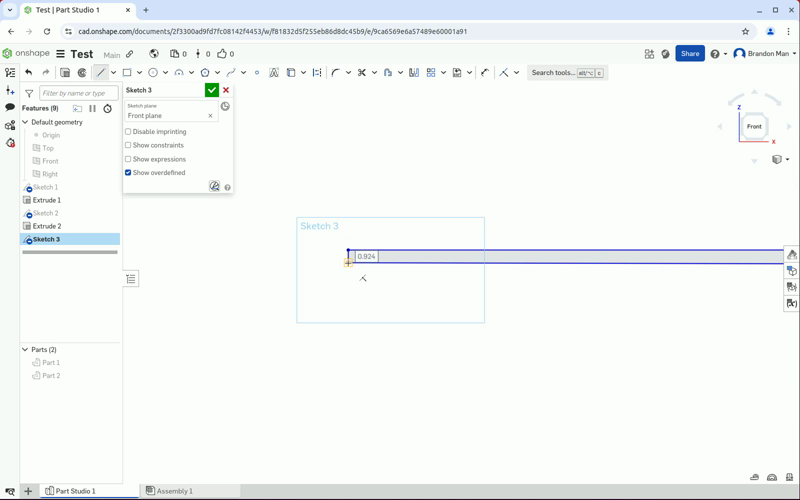
scroll(-6)
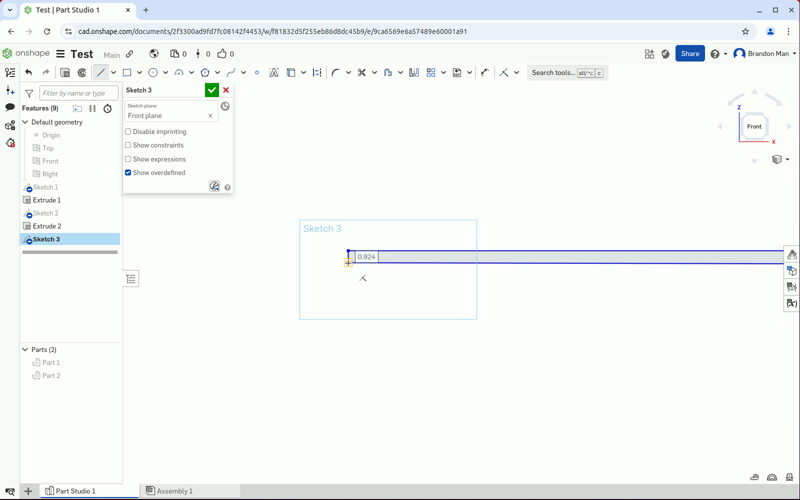
scroll(-6)
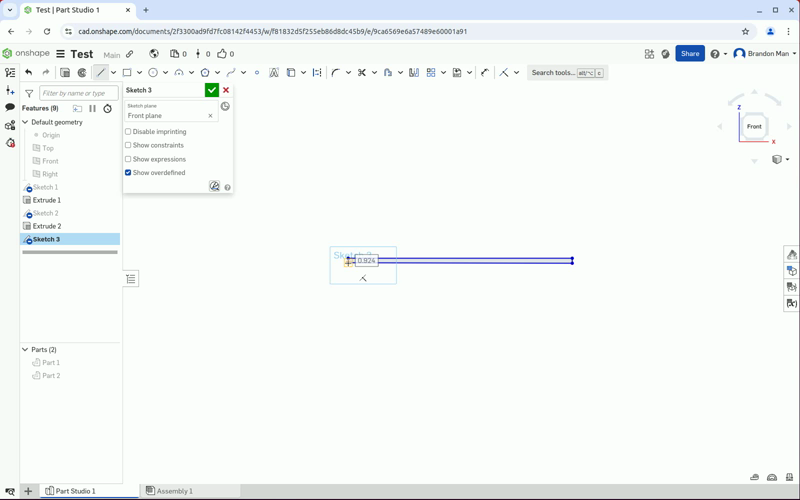
key(esc)
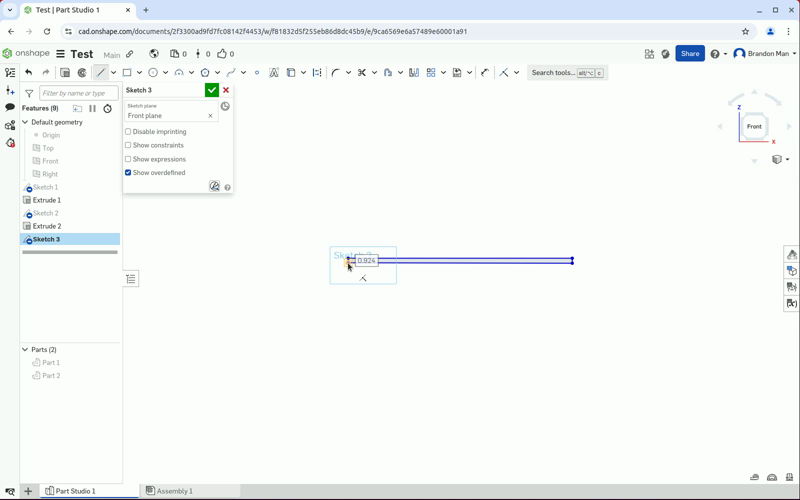
mouse_move(496, 260)
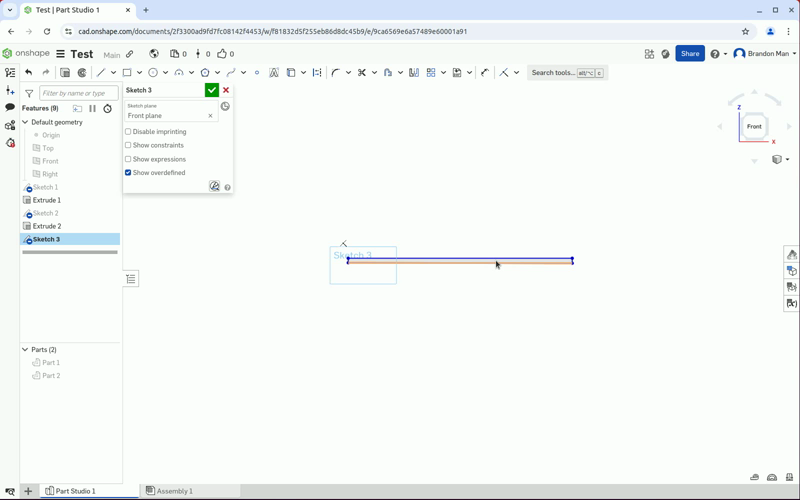
scroll(6)
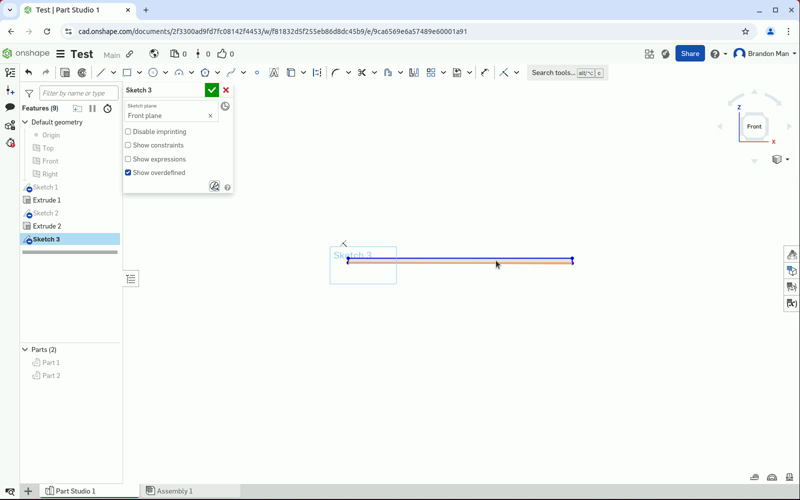
scroll(6)
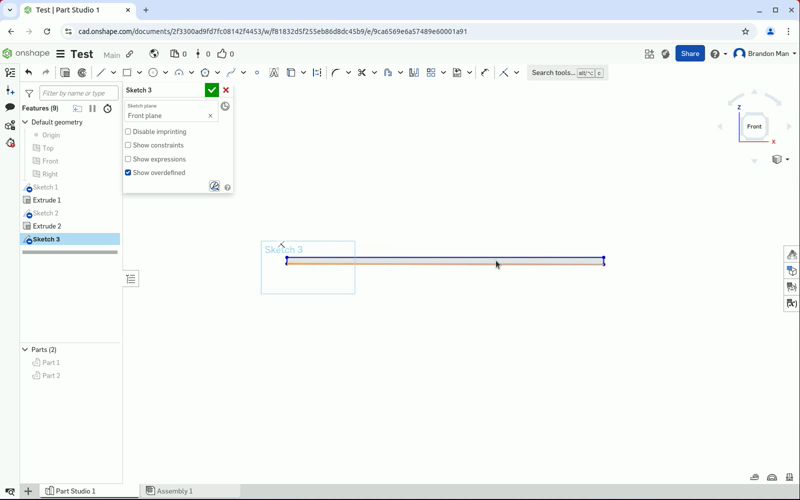
scroll(6)
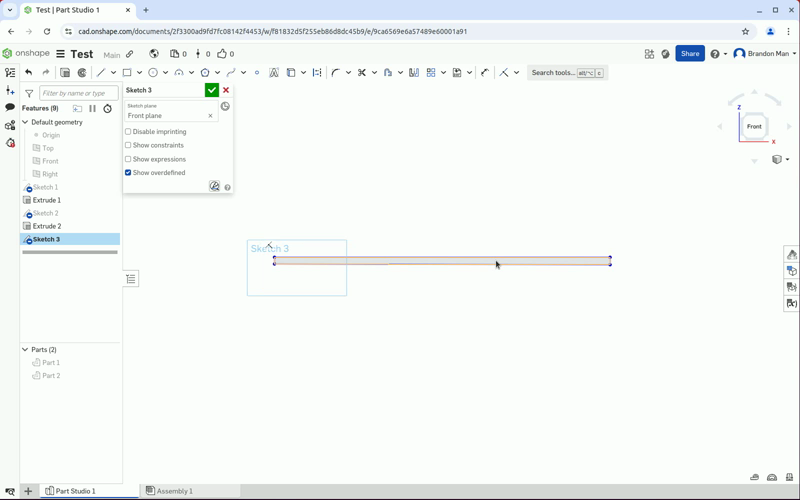
scroll(6)
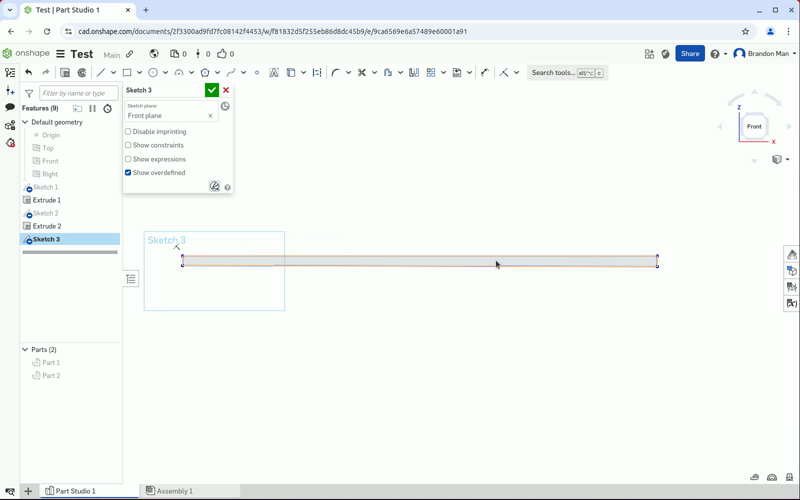
scroll(6)
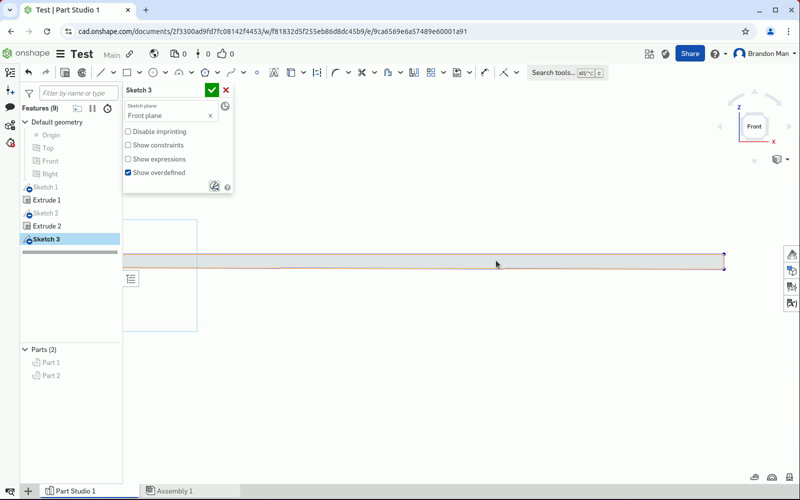
scroll(6)
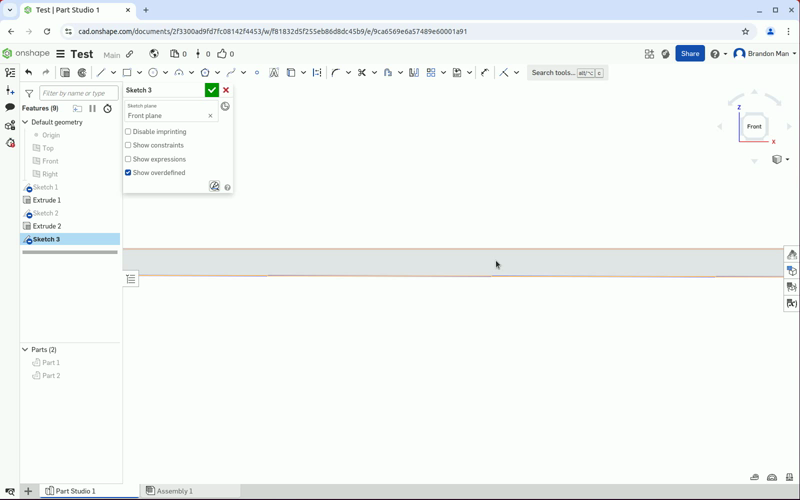
scroll(6)
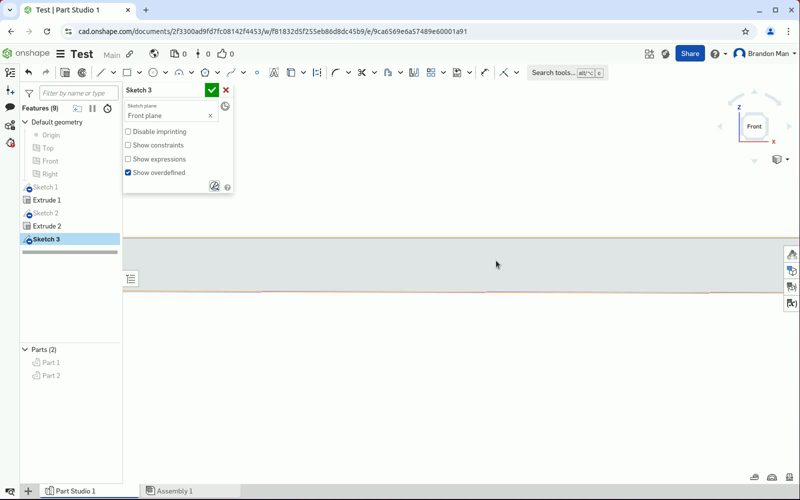
click(496, 260)
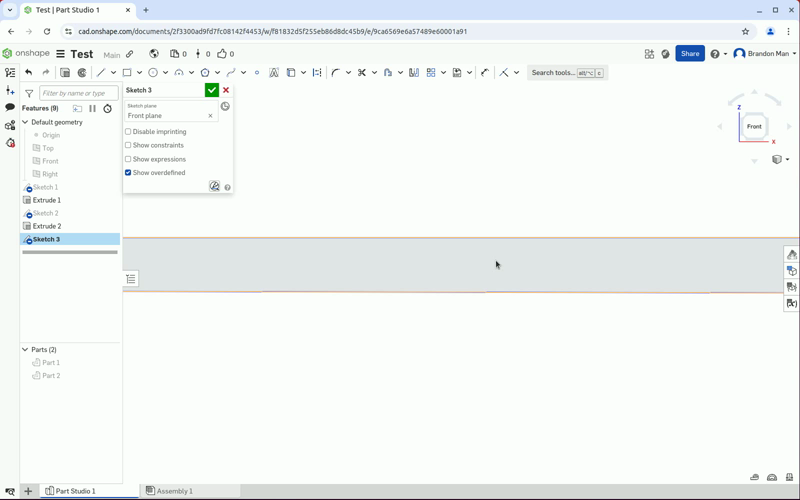
scroll(-6)
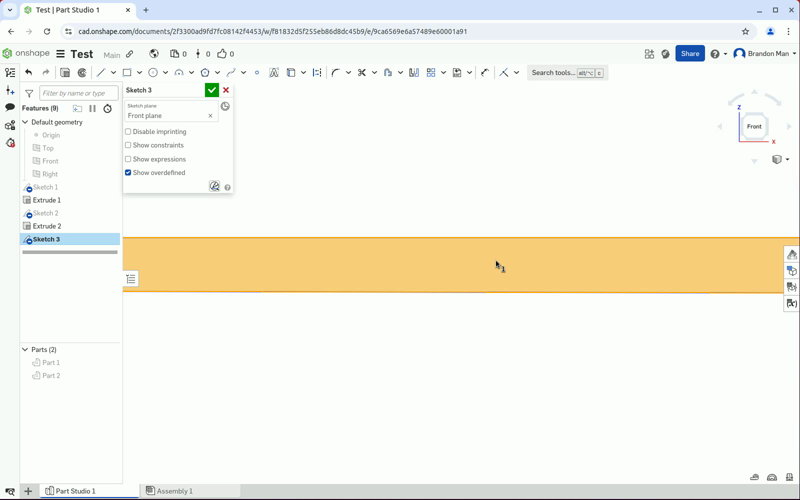
scroll(-6)
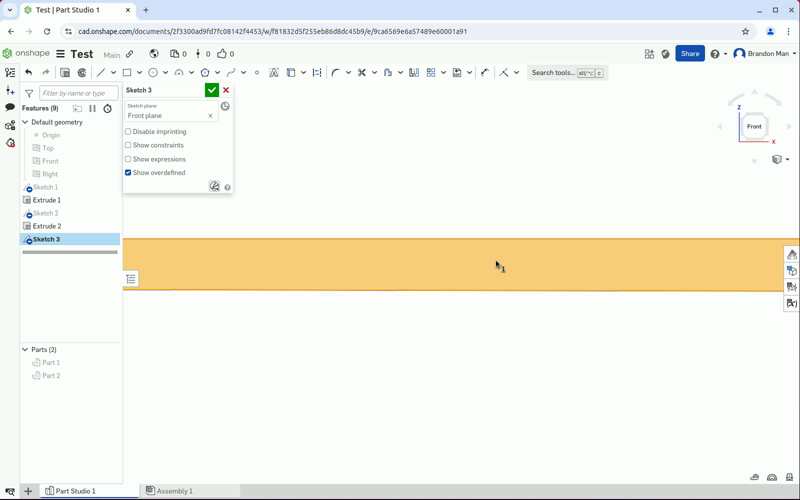
scroll(-6)
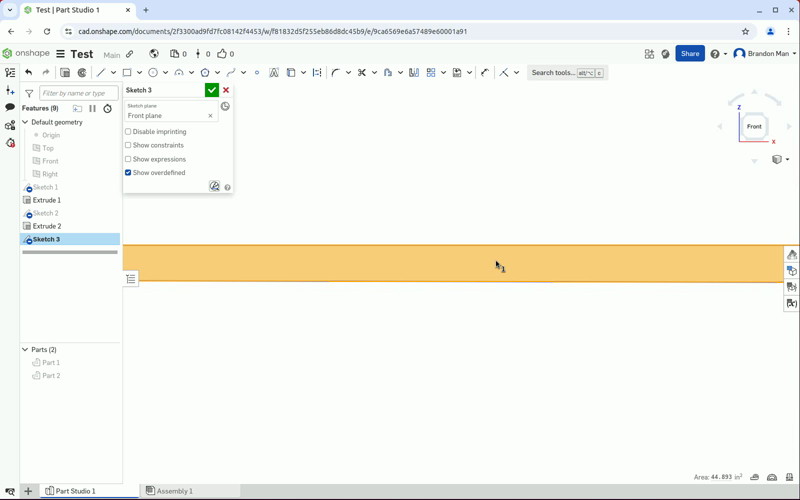
scroll(-6)
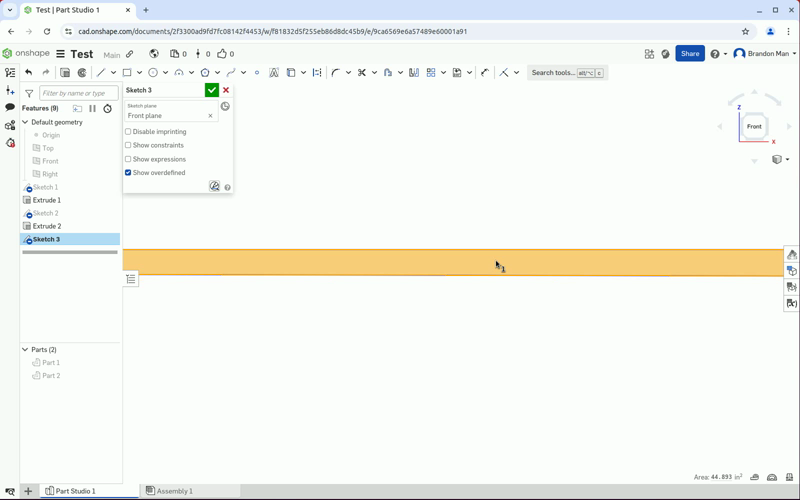
scroll(-6)
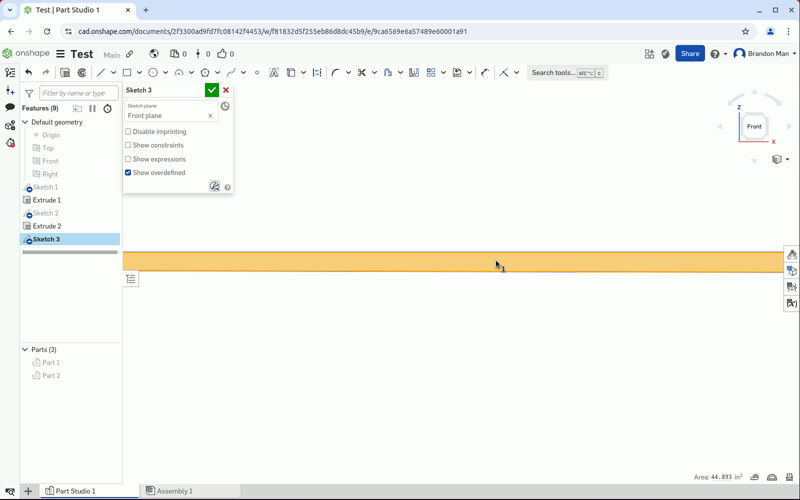
scroll(-6)
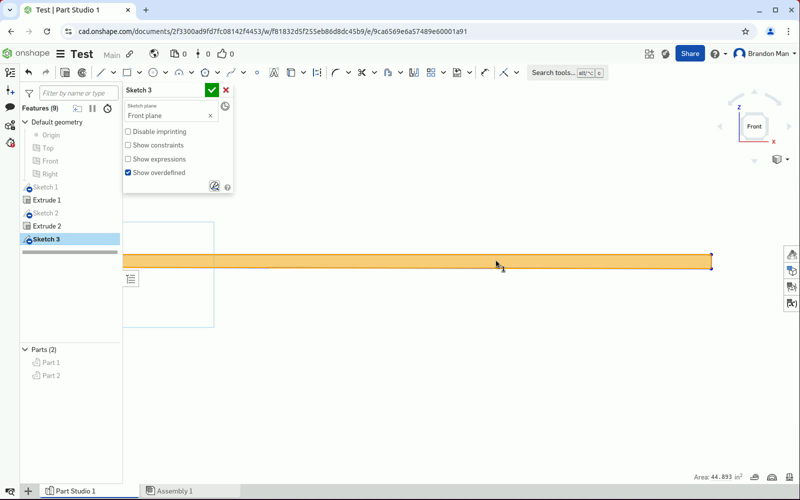
scroll(-6)
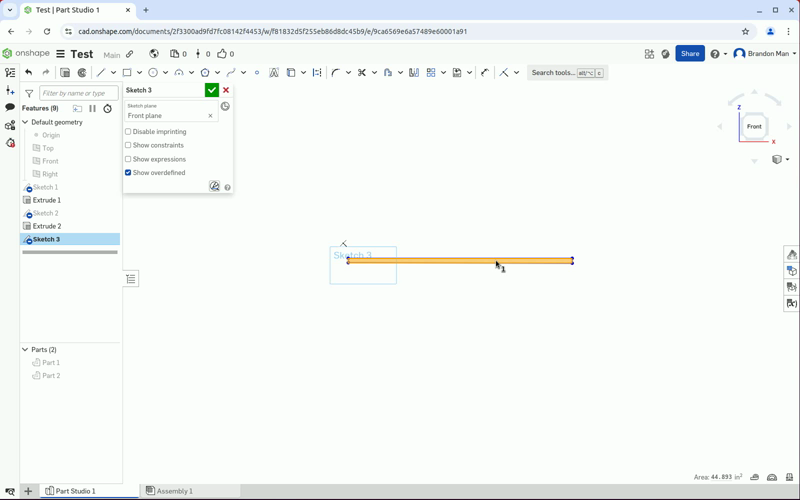
mouse_move(73, 352)
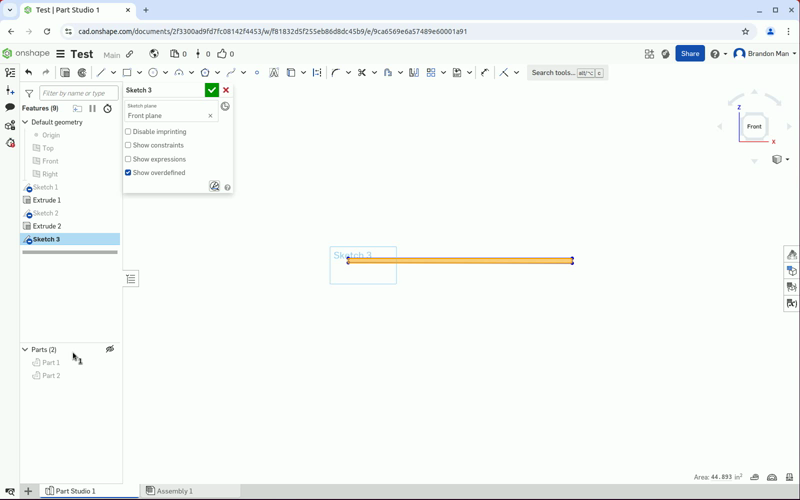
key(shift+y)
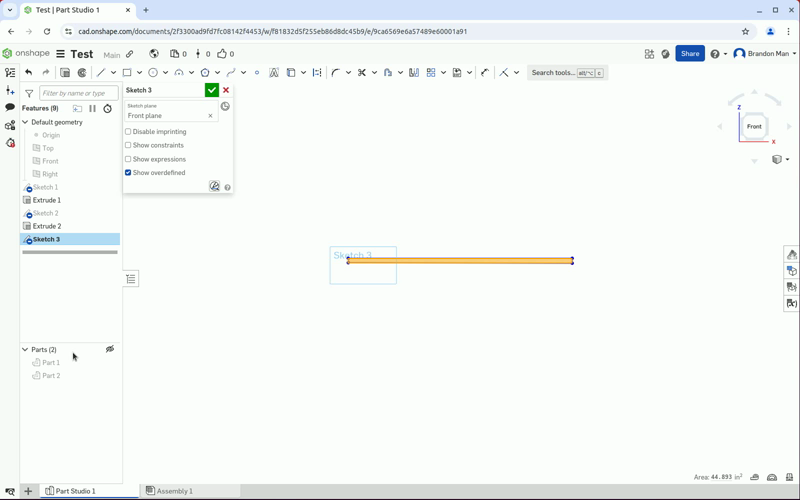
key(shift+e)
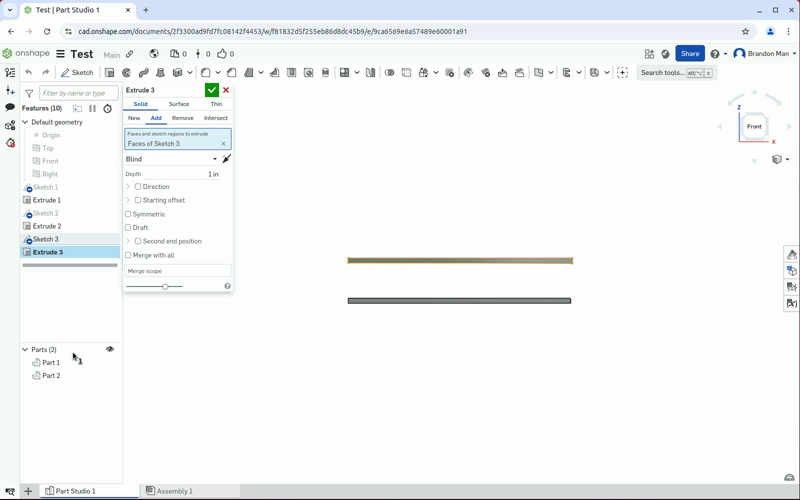
mouse_move(143, 106)
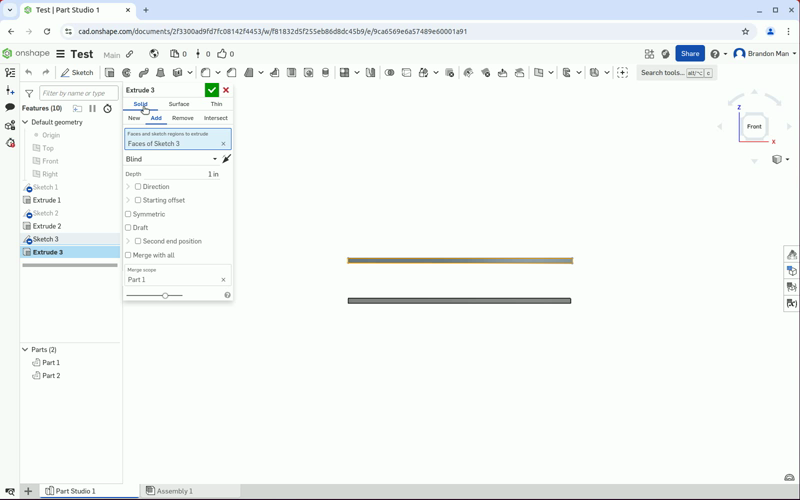
click(143, 106)
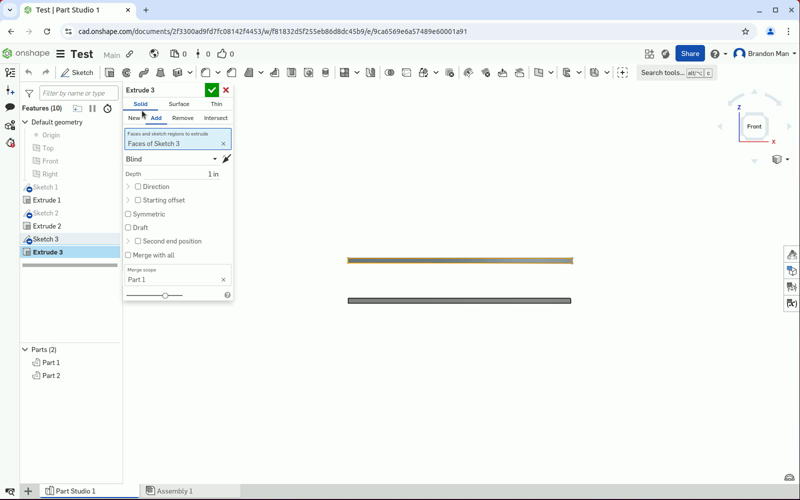
mouse_move(137, 120)
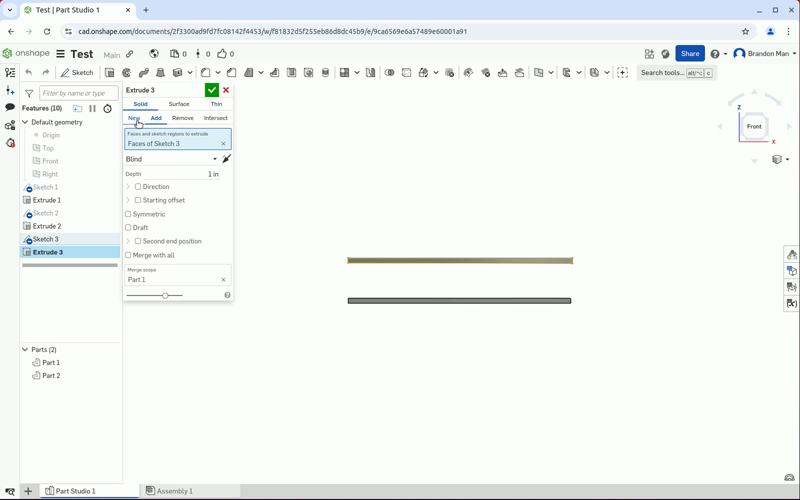
click(137, 120)
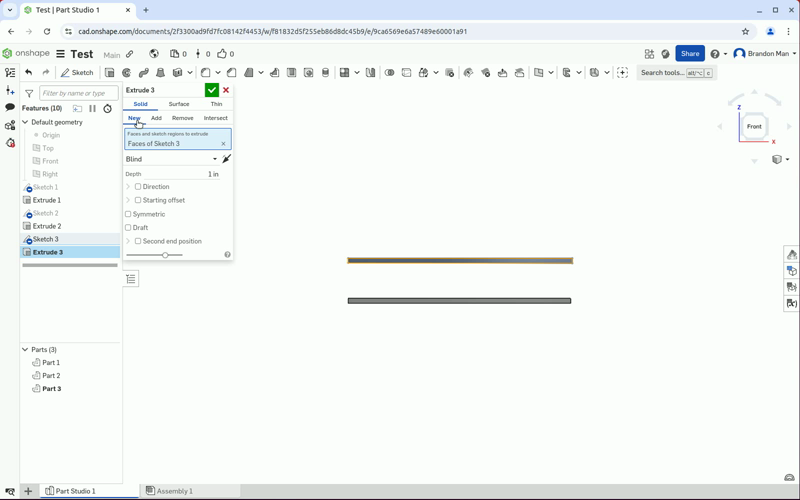
key(tab, 4)
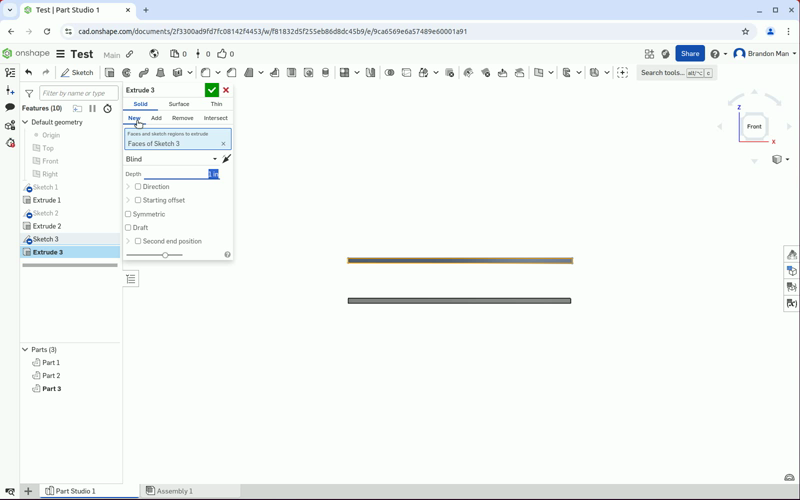
text(-0.722)
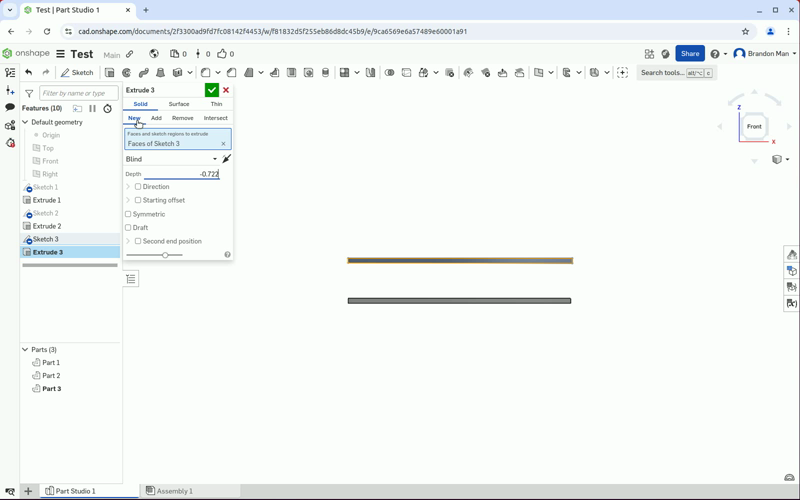
key(enter)
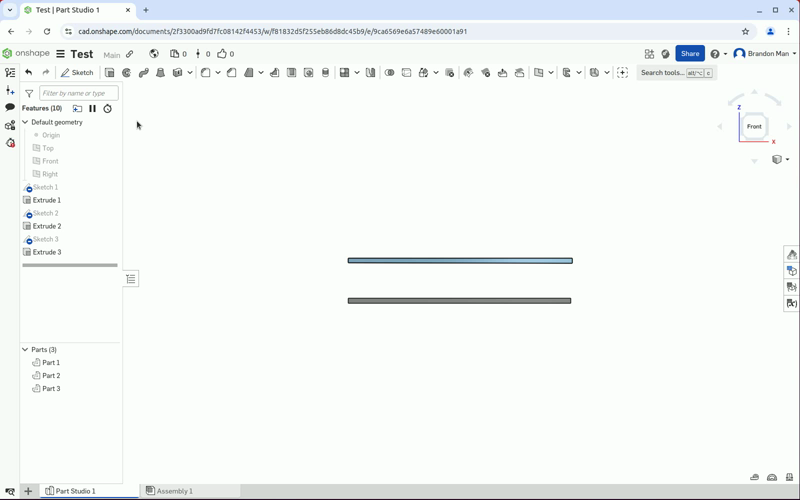
key(shift+h)
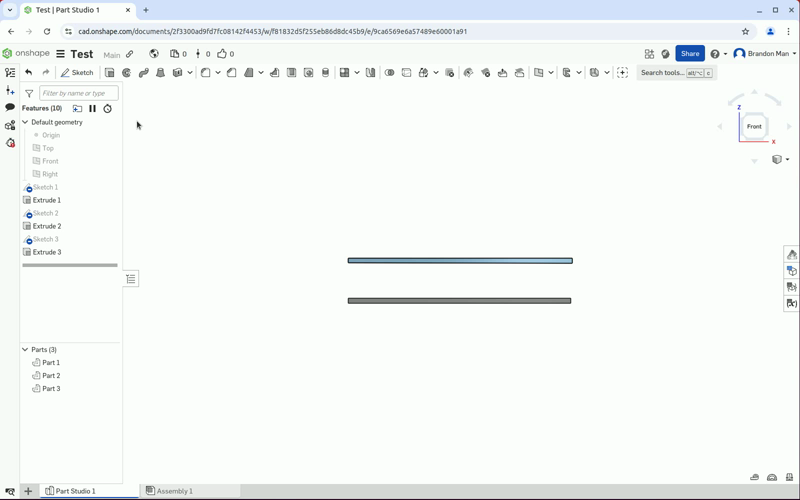
key(shift+h)
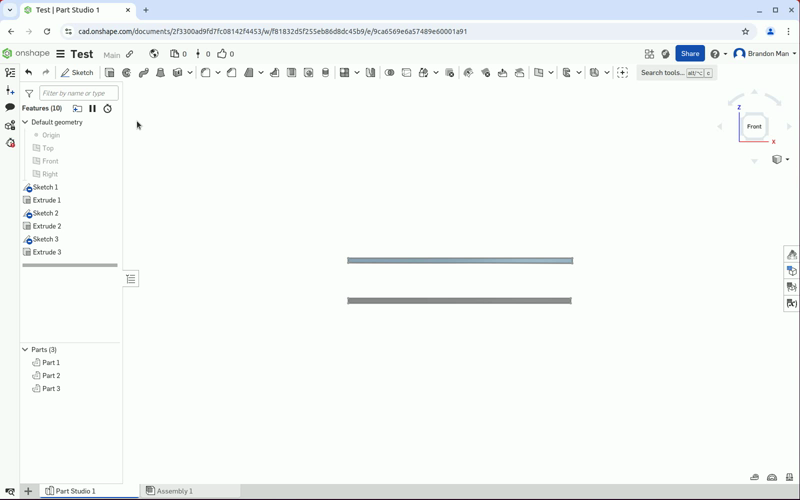
key(shift+7)
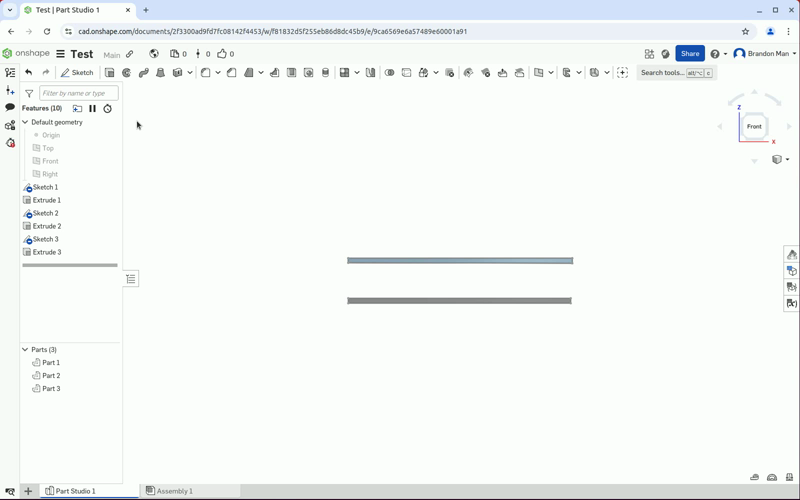
key(left, 2)
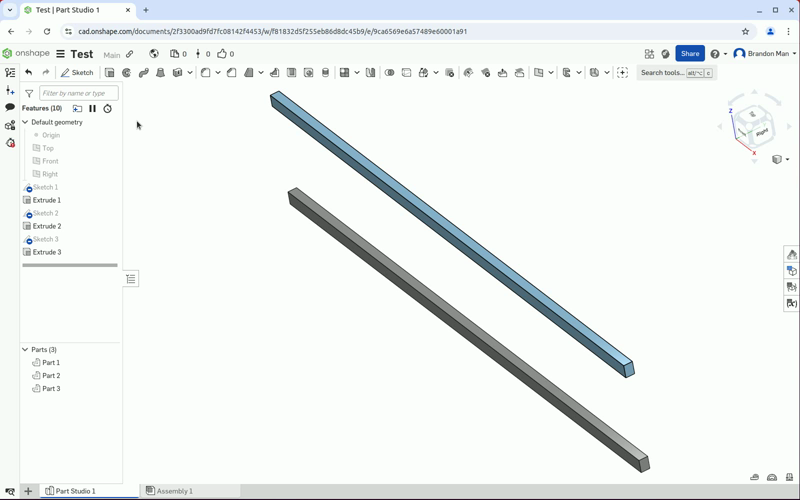
key(down, 2)
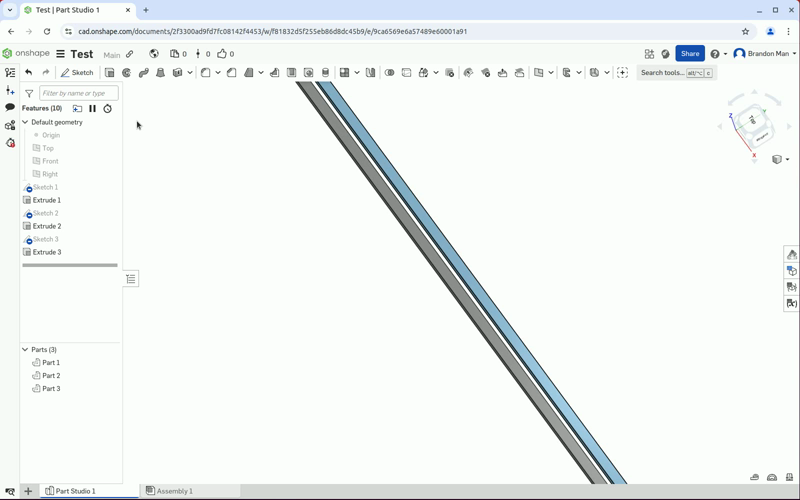
key(up, 2)
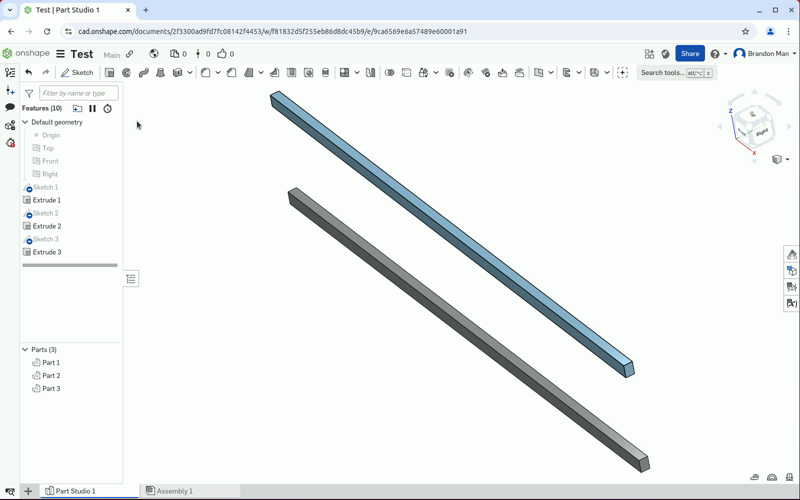
key(right, 2)
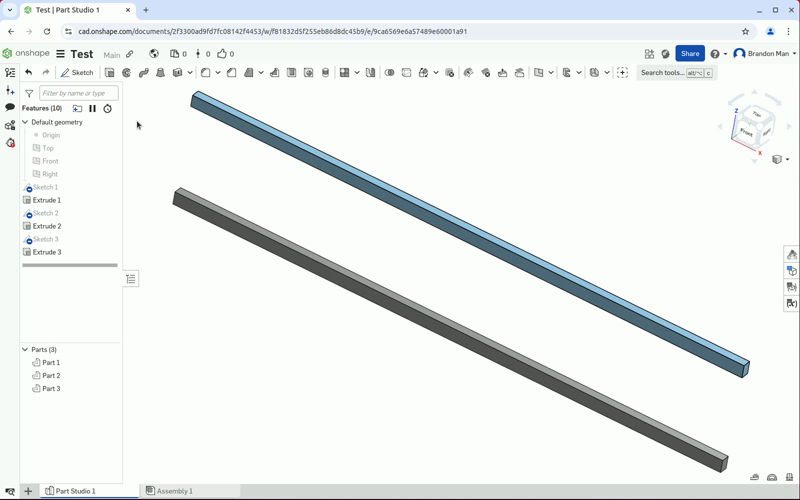
mouse_move(73, 189)
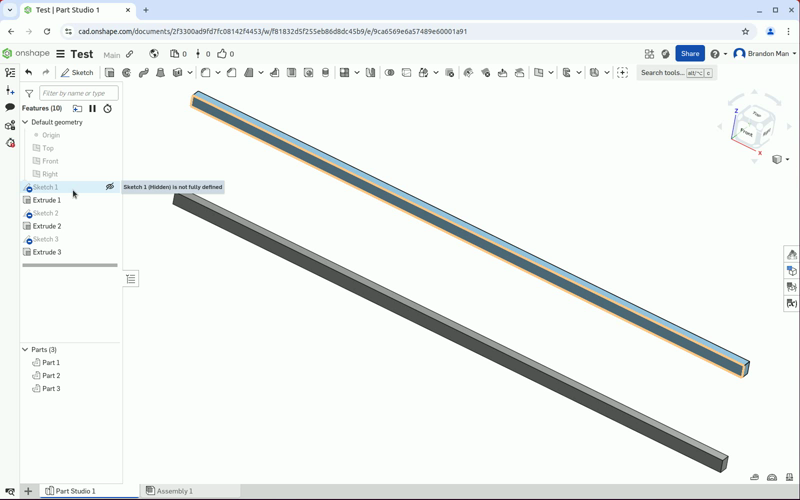
click(73, 189)